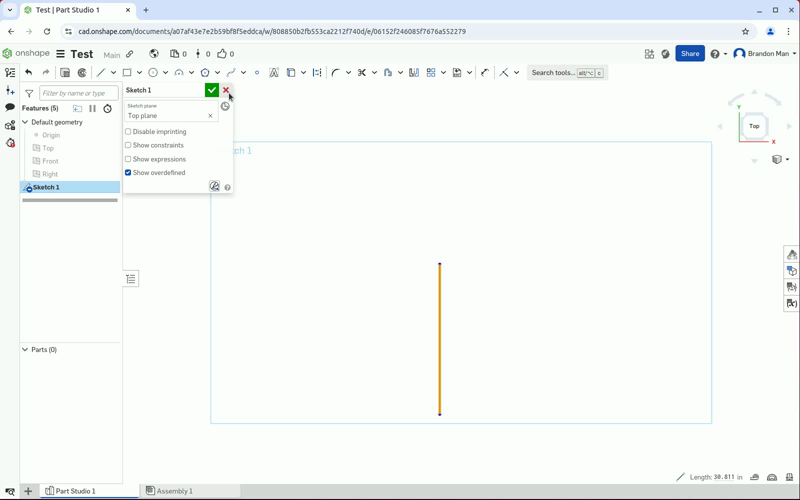
key(shift+h)
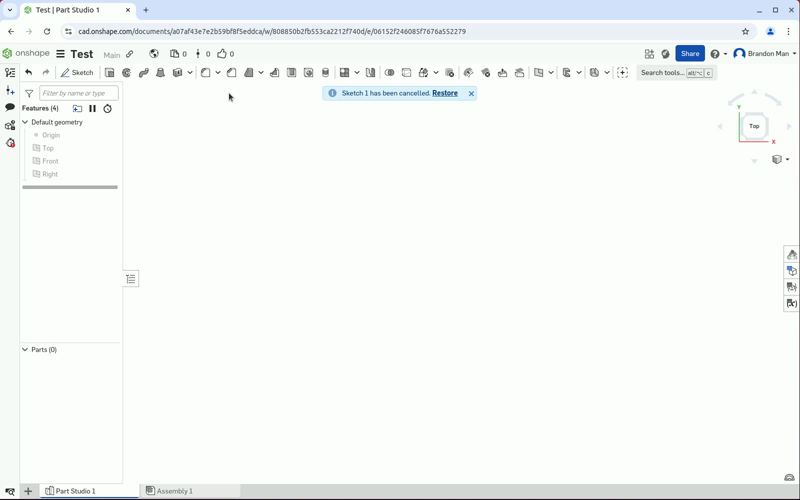
mouse_move(73, 352)
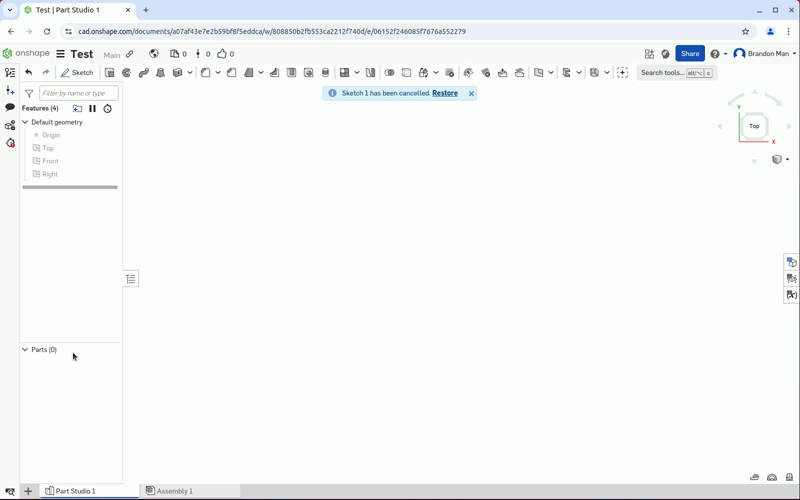
key(y)
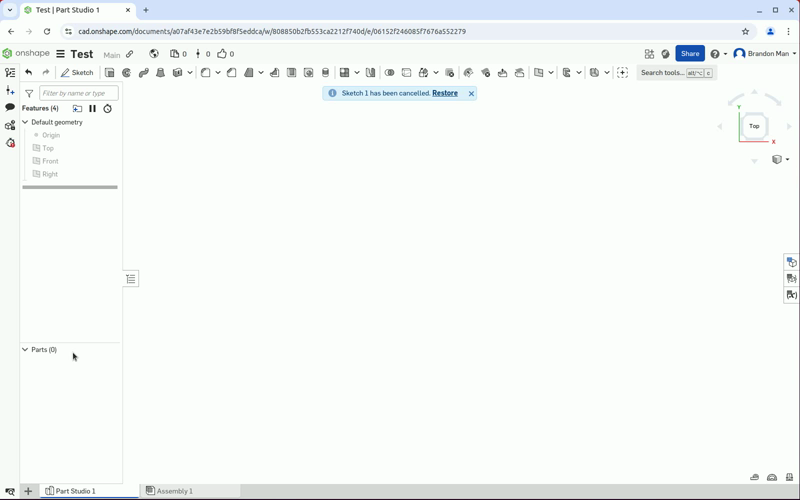
key(shift+p)
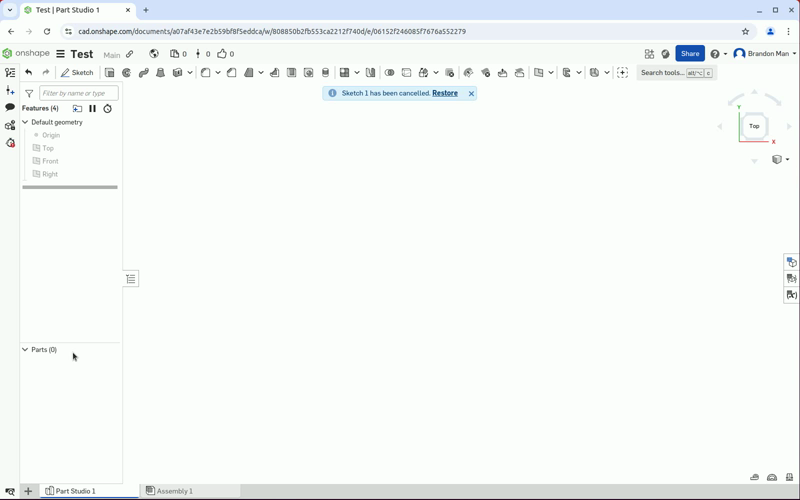
key(space)
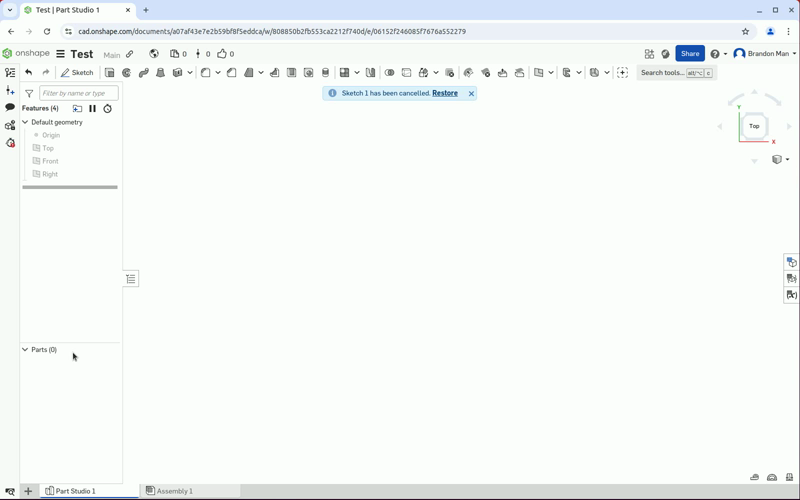
key_down(shift)
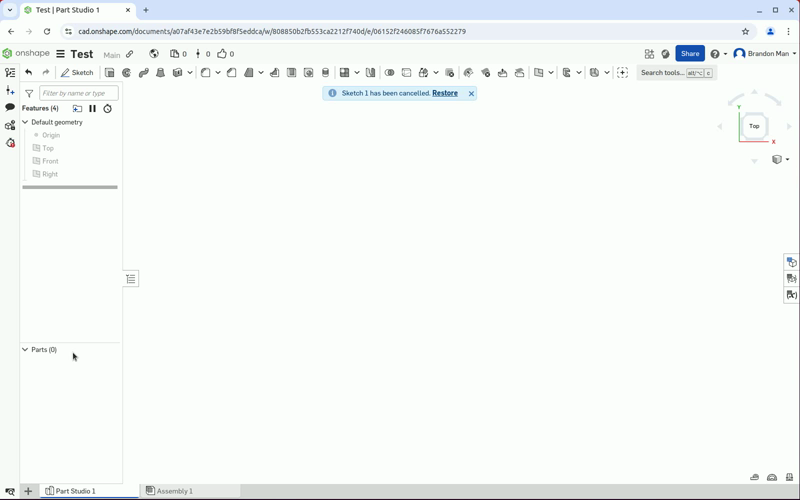
key(up)
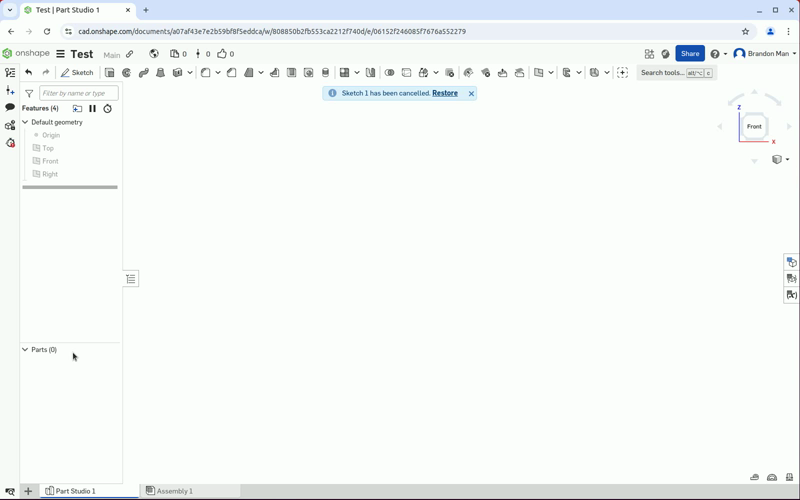
key_up(shift)
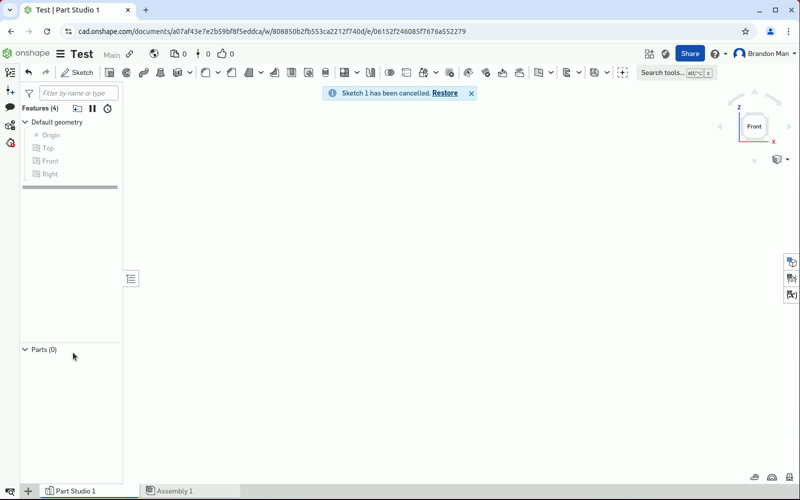
mouse_move(73, 352)
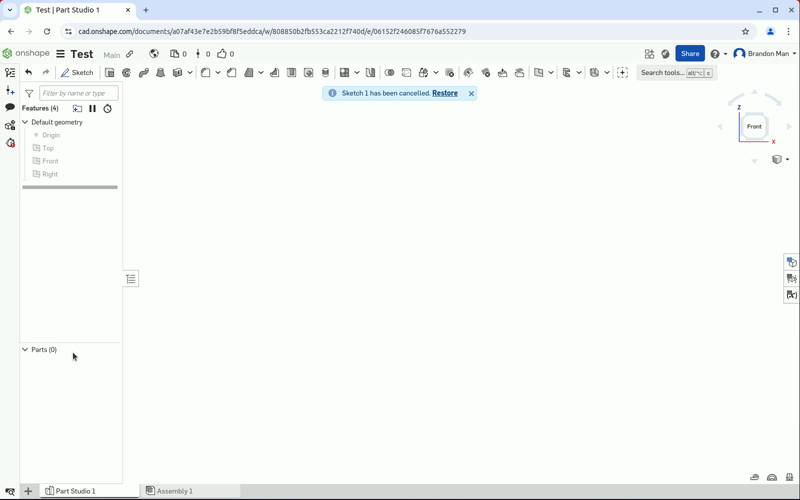
key(shift+y)
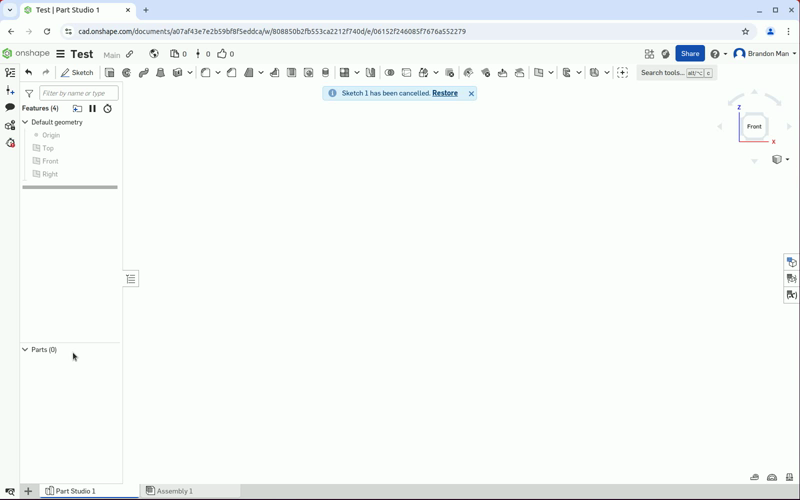
key(shift+s)
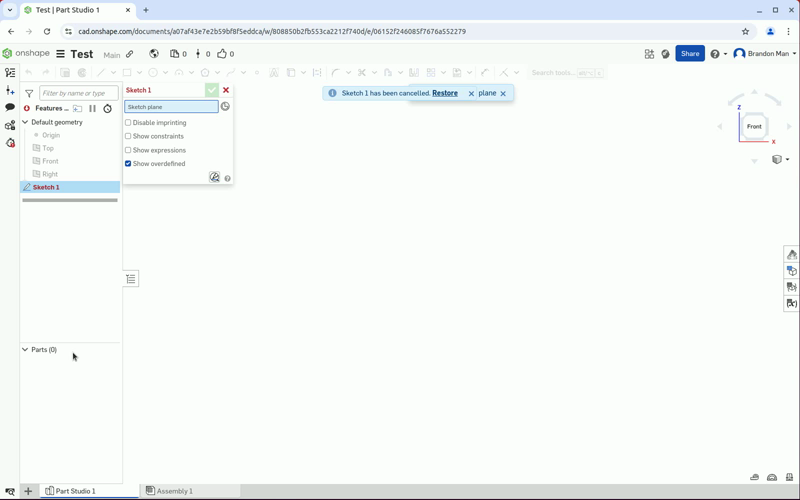
mouse_move(73, 163)
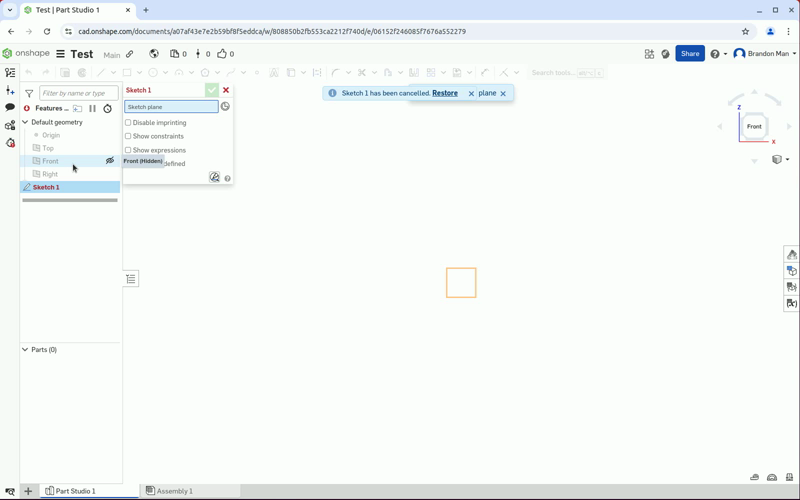
click(73, 163)
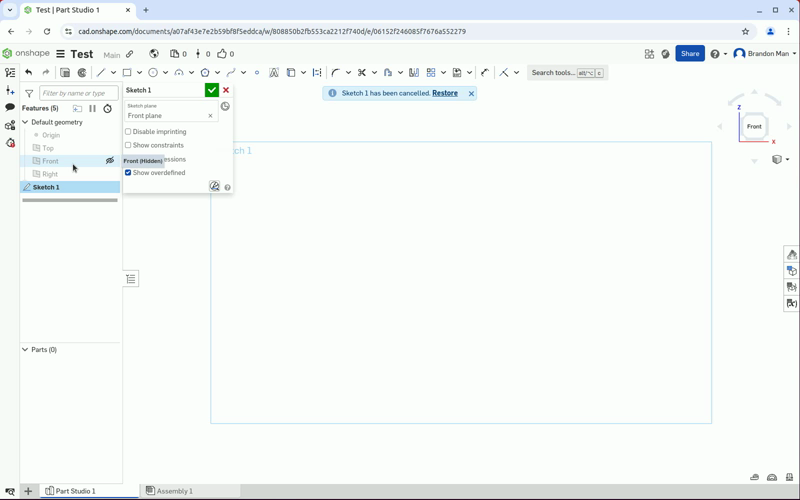
mouse_move(73, 352)
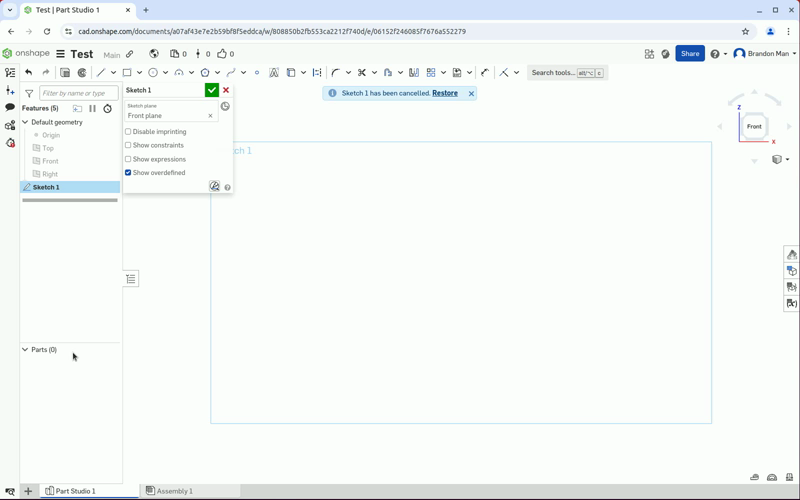
key(y)
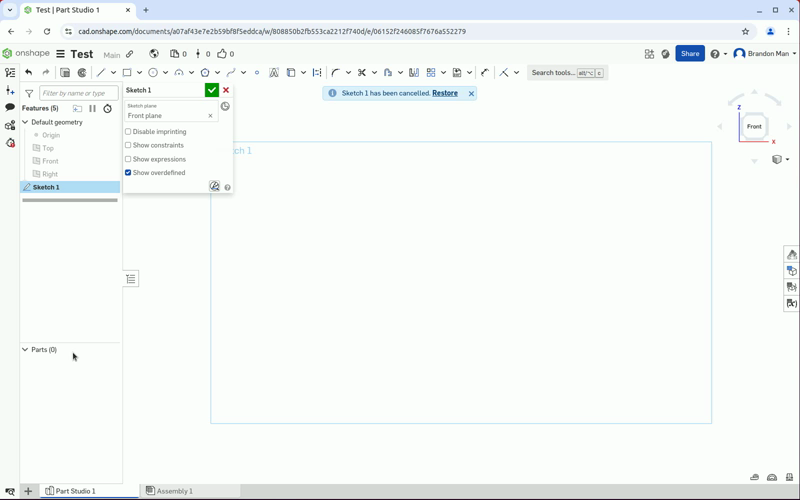
key(c)
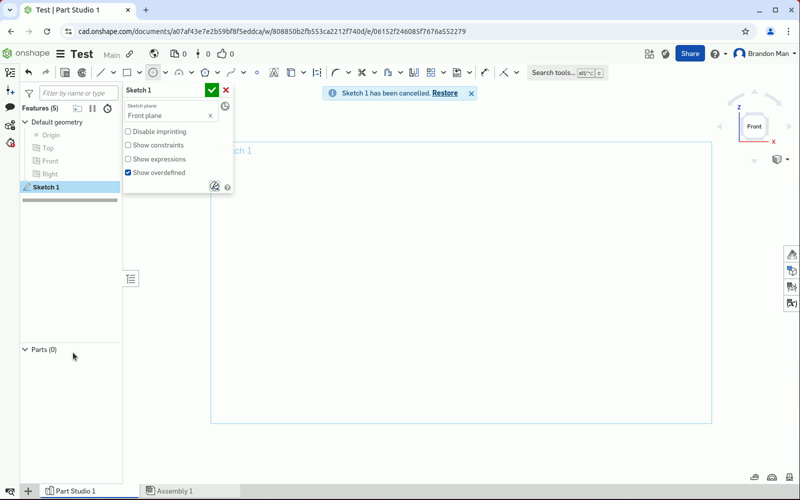
key_down(shift)
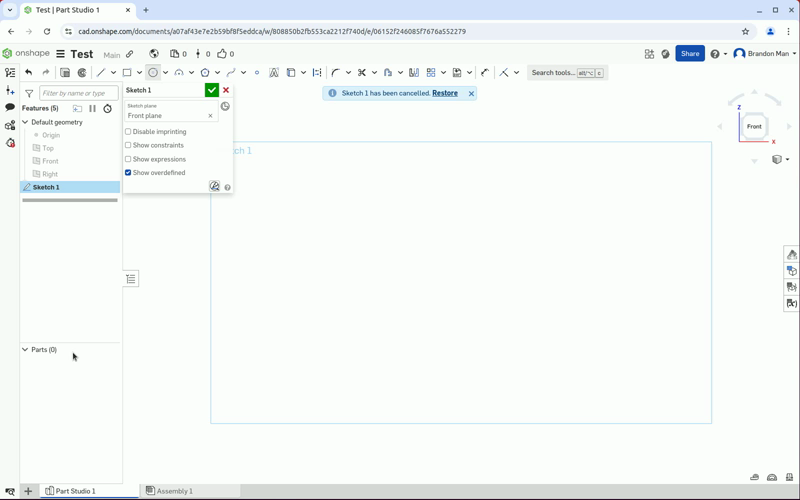
mouse_move(461, 282)
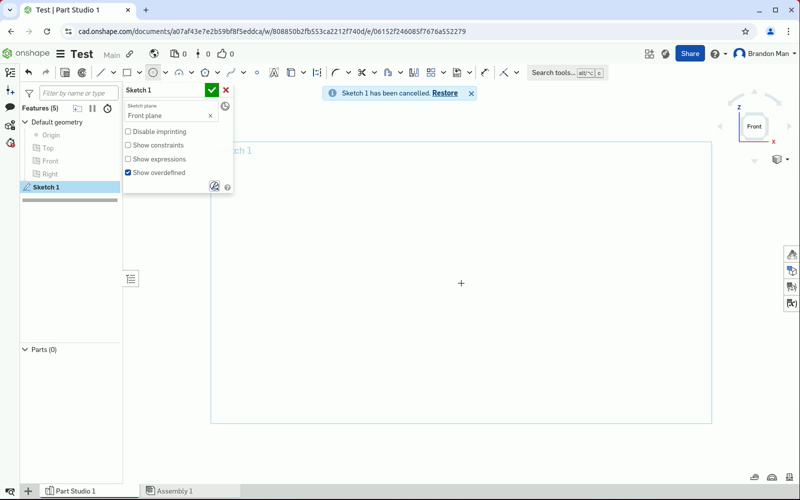
click(461, 282)
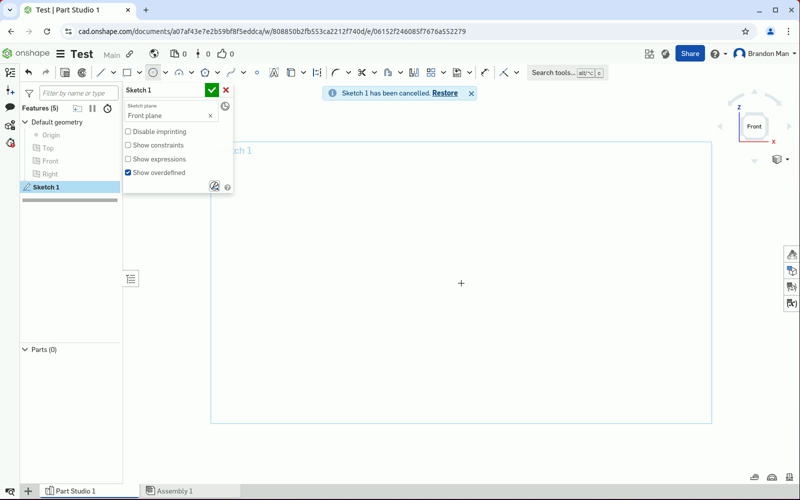
key_up(shift)
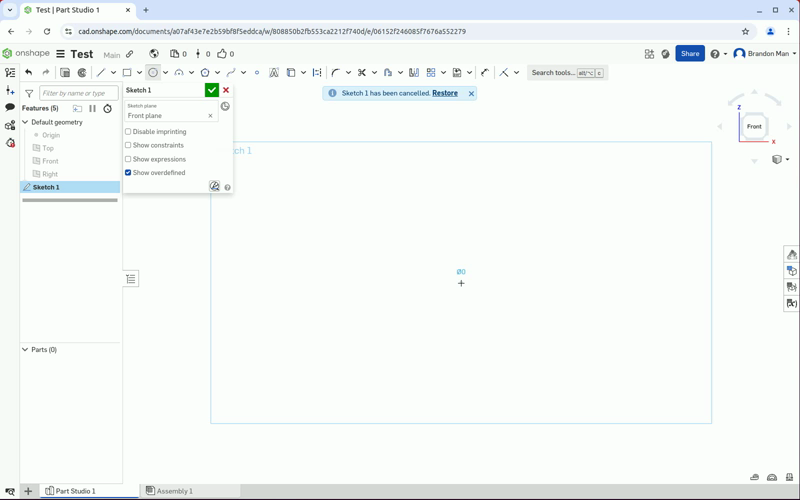
mouse_move(574, 282)
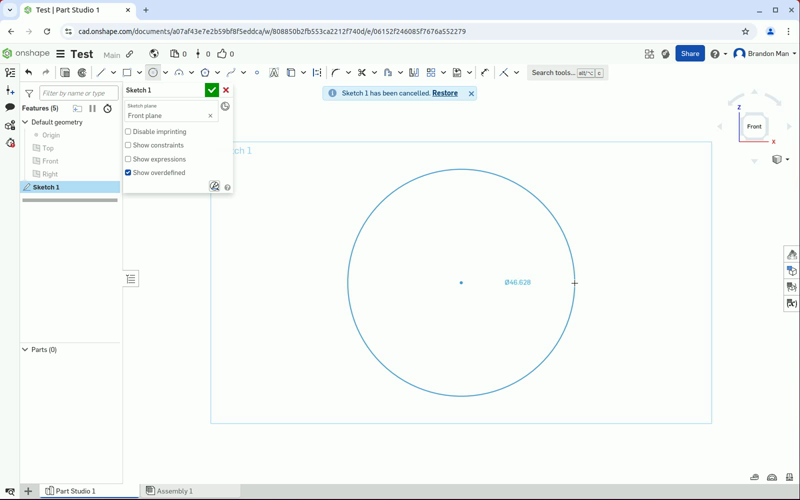
click(574, 282)
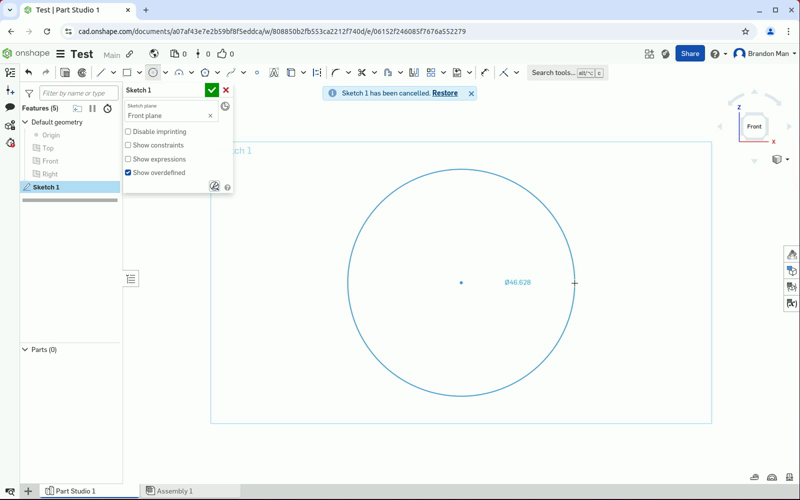
key(esc)
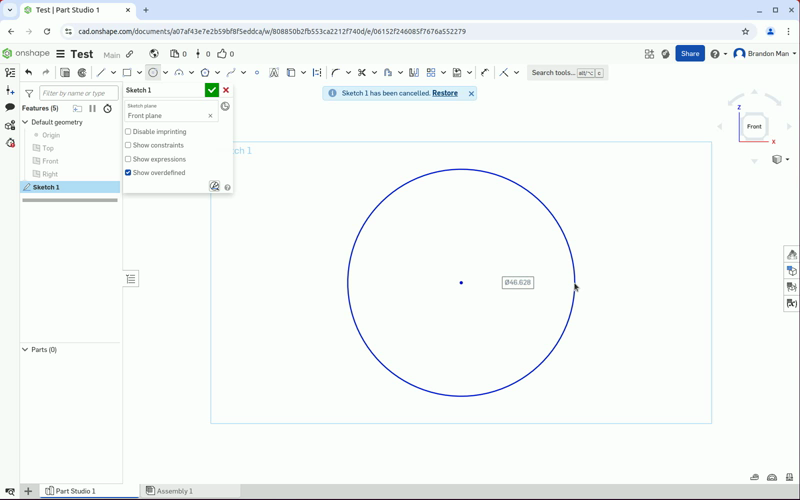
key(c)
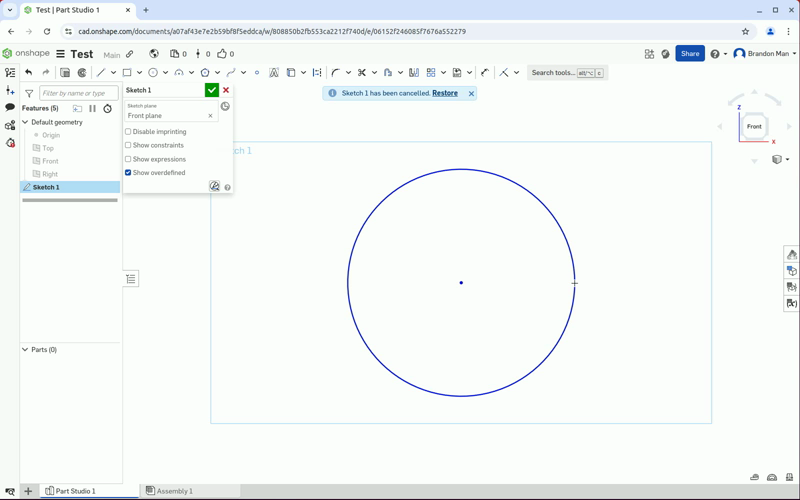
key_down(shift)
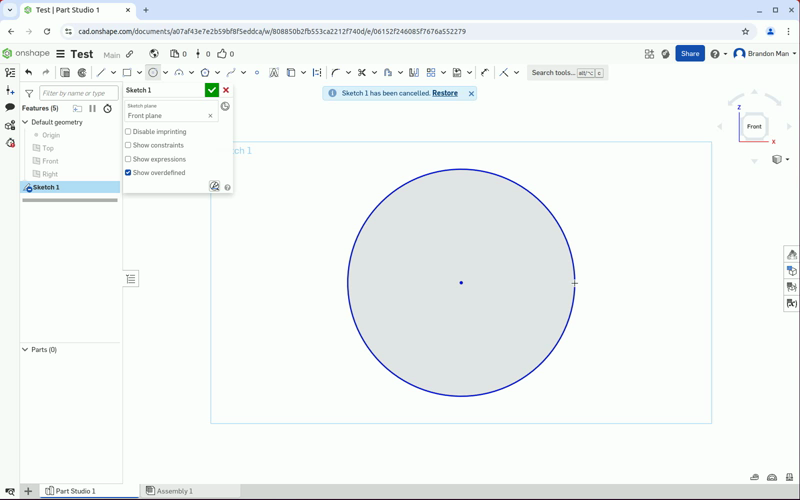
mouse_move(461, 282)
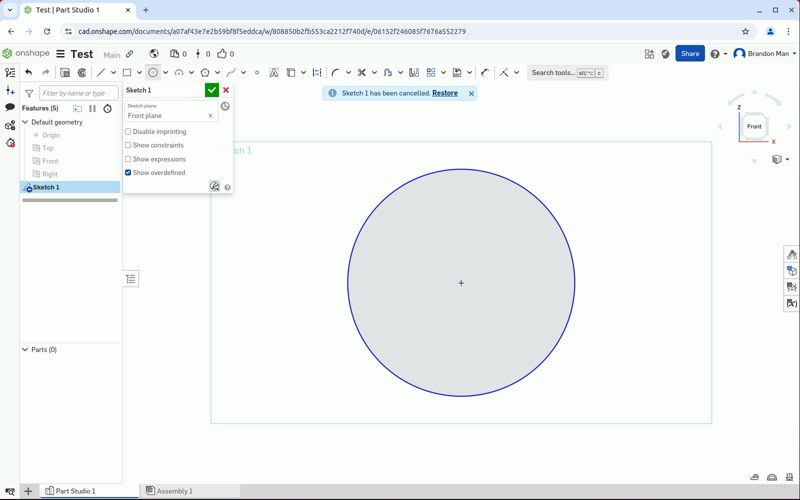
click(461, 282)
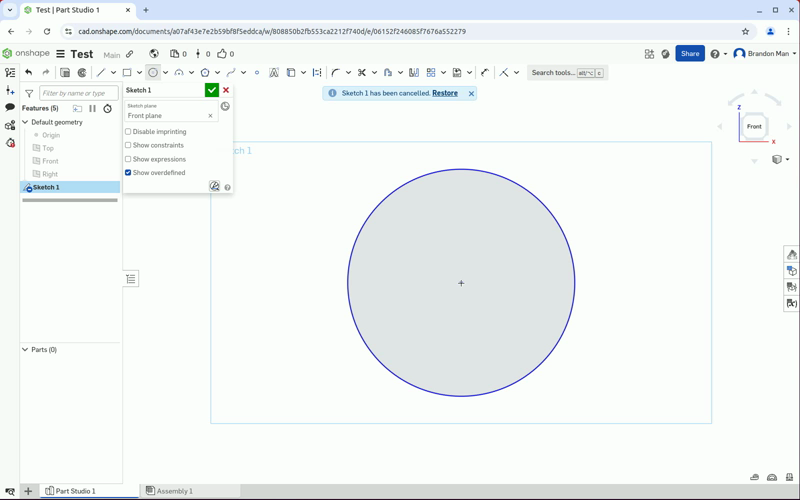
key_up(shift)
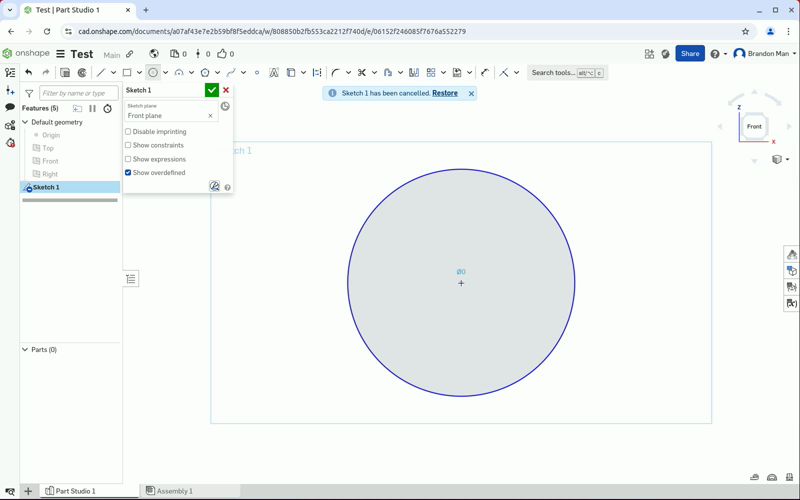
mouse_move(550, 282)
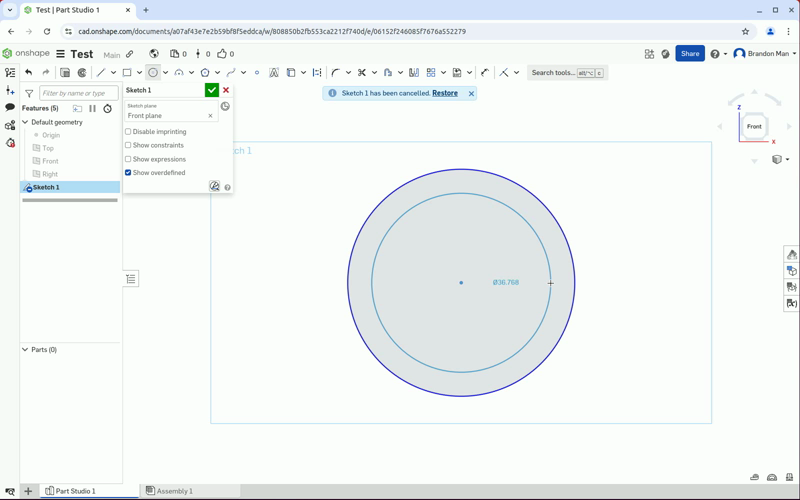
click(550, 282)
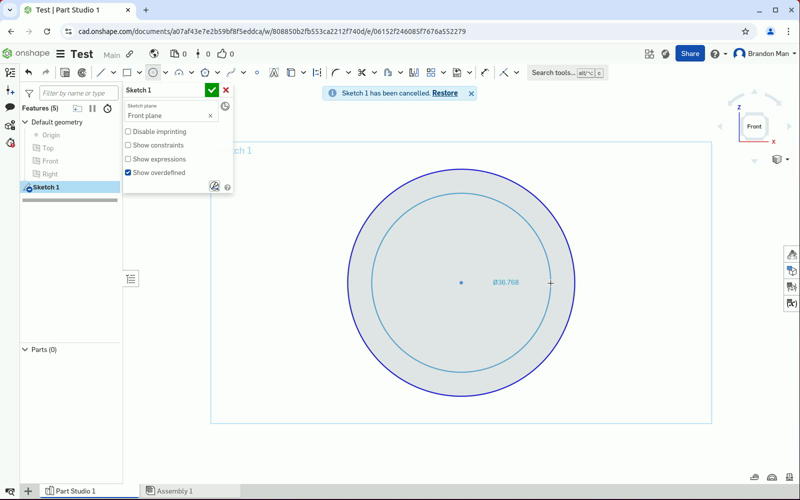
key(esc)
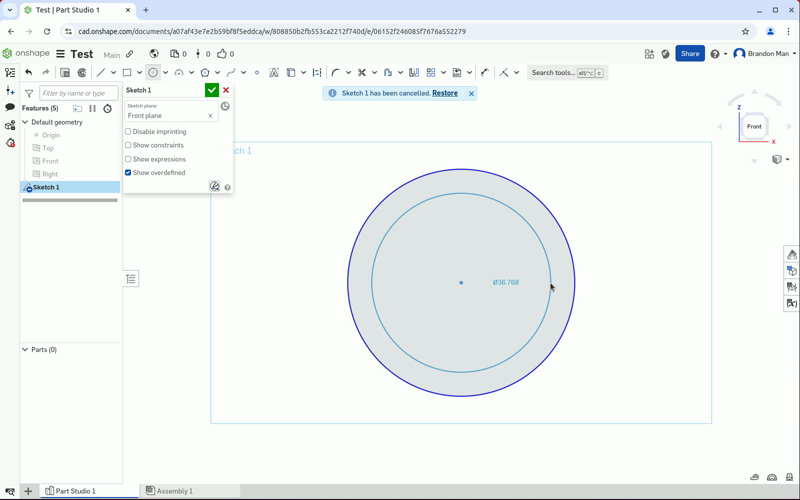
mouse_move(360, 298)
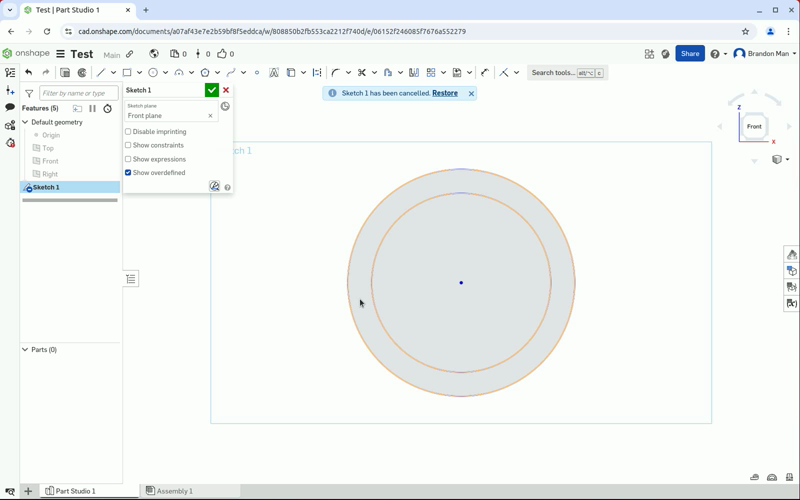
click(360, 298)
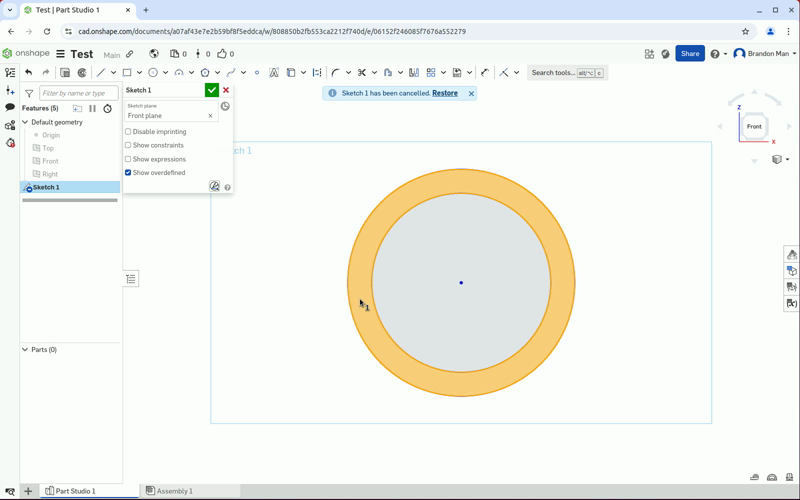
mouse_move(73, 352)
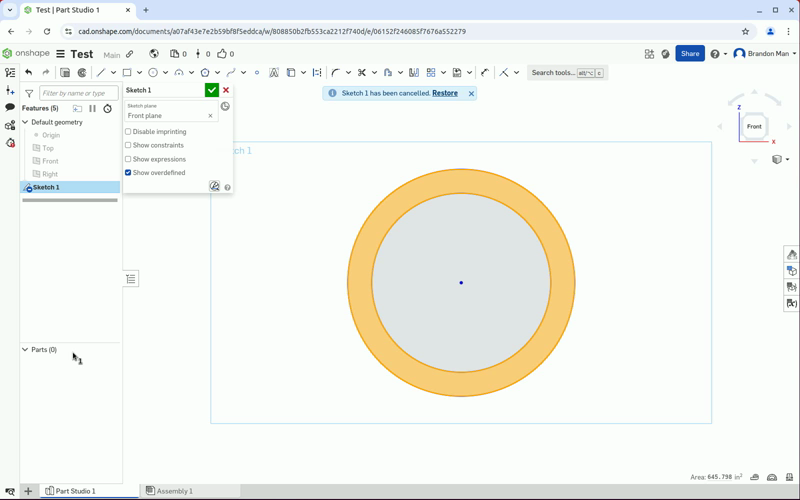
key(shift+y)
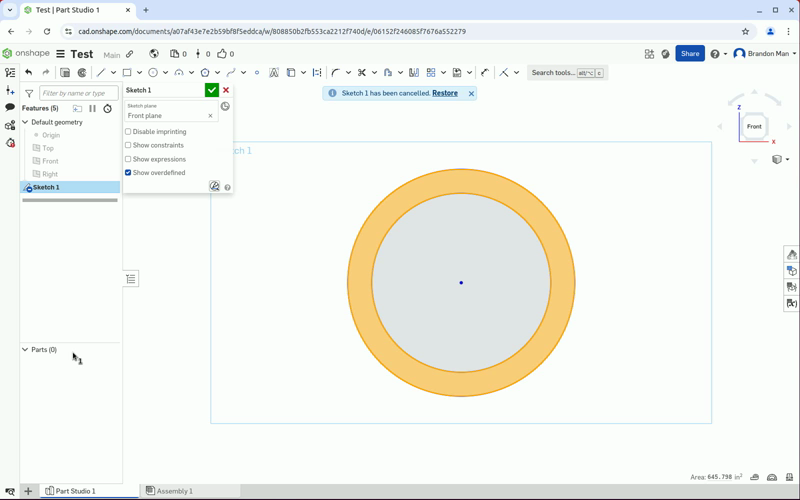
key(shift+e)
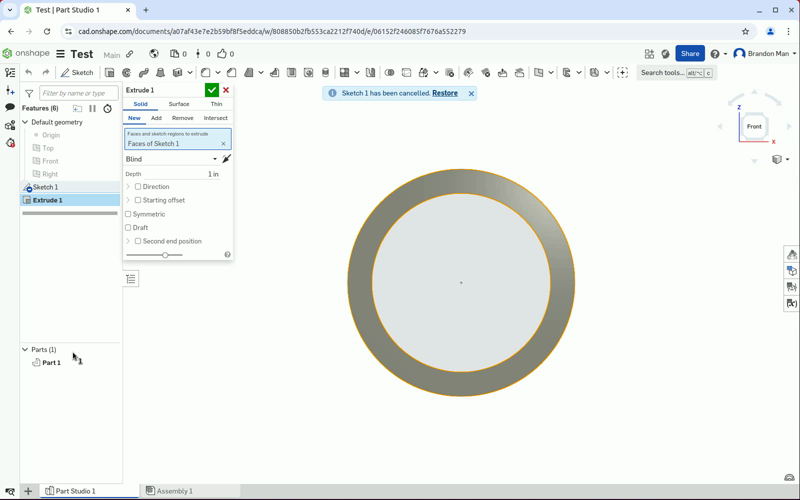
mouse_move(143, 106)
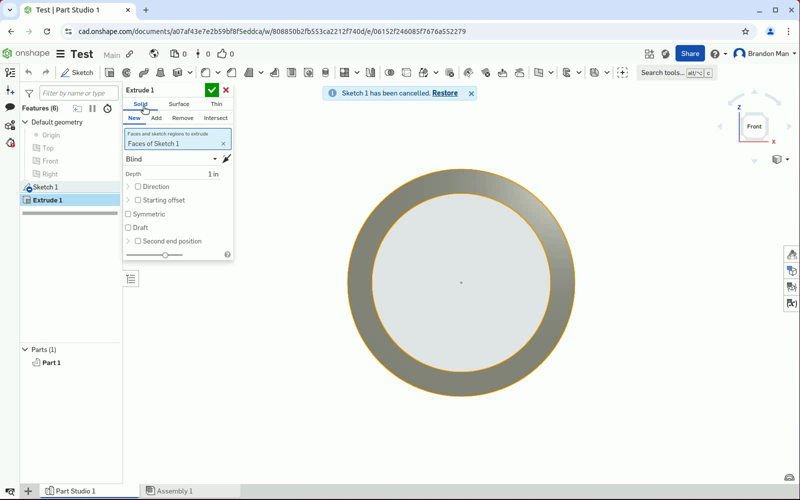
click(143, 106)
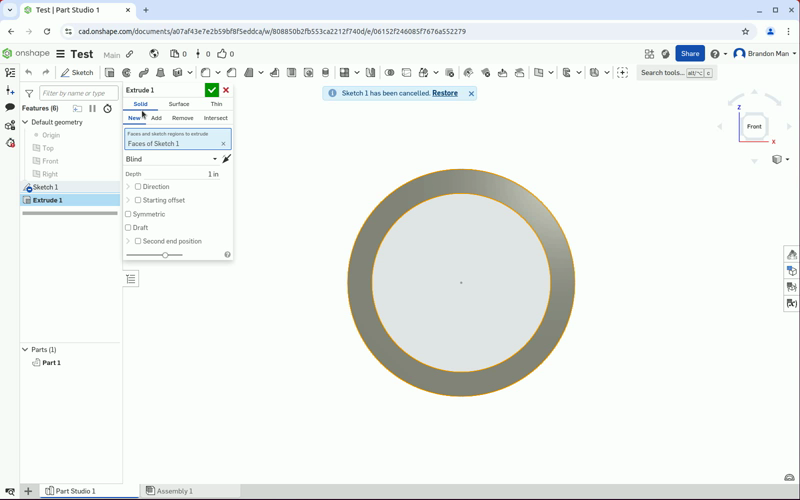
mouse_move(137, 120)
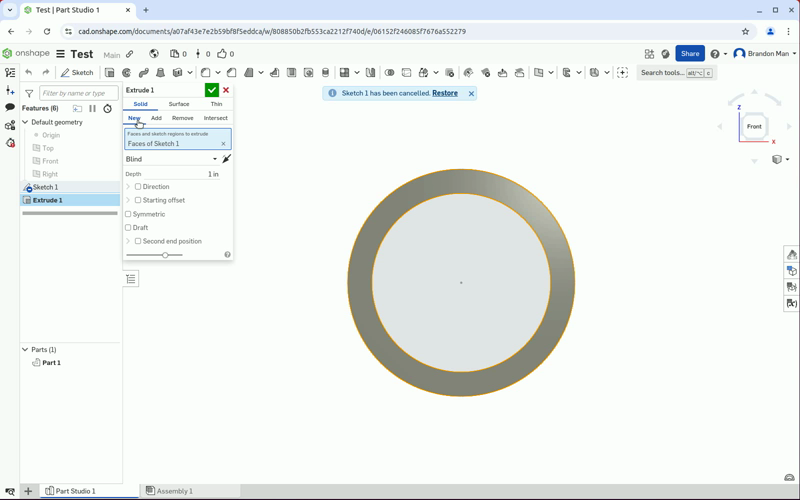
click(137, 120)
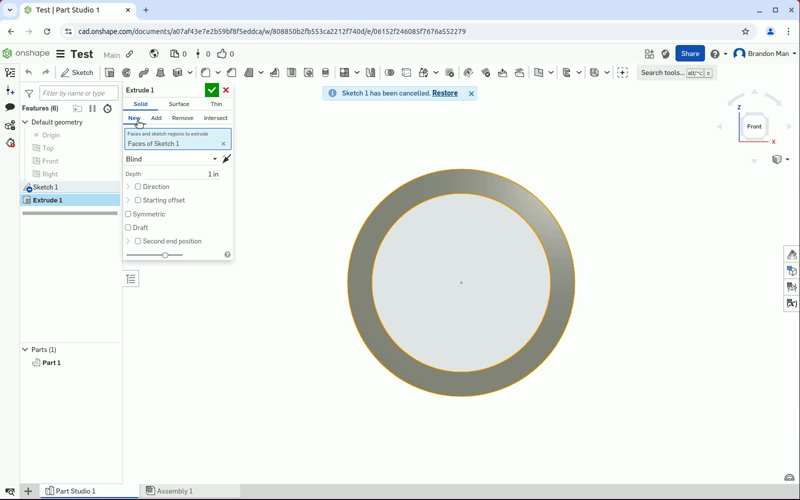
key(tab, 4)
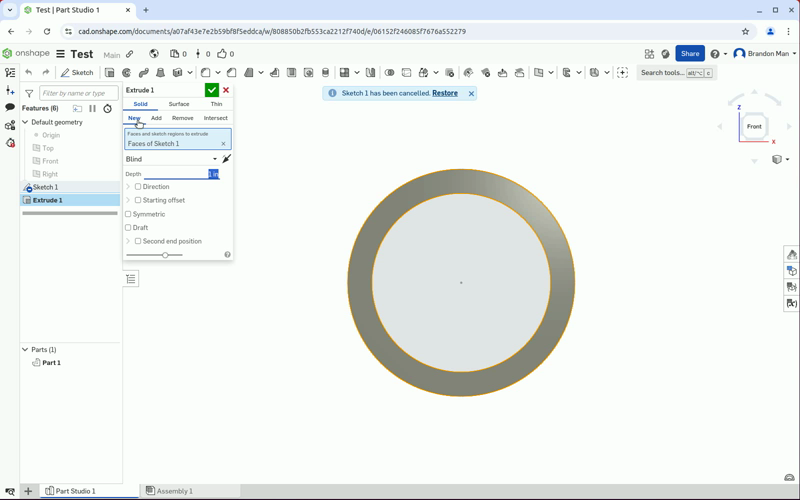
text(18.535)
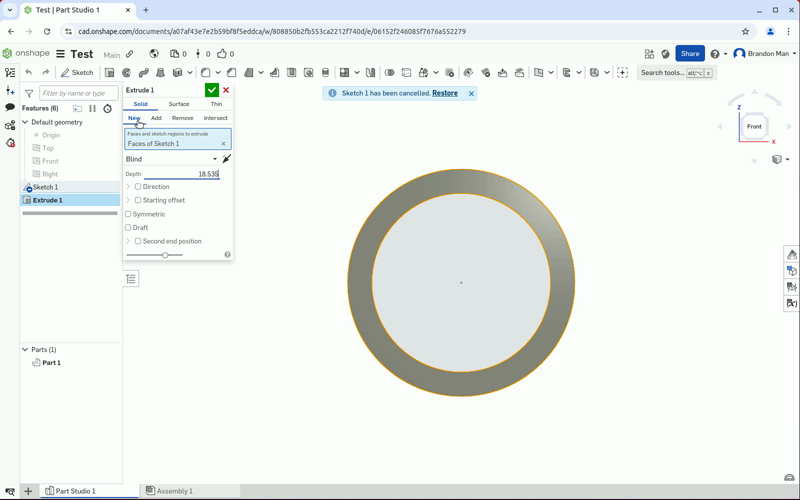
key(enter)
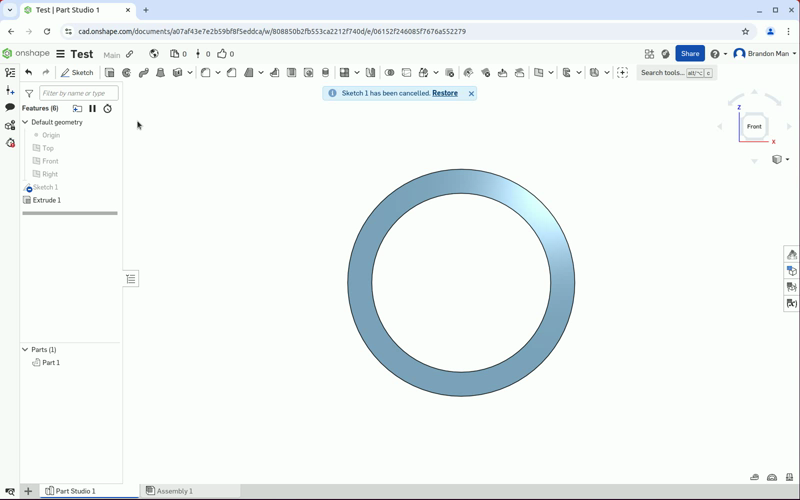
key(shift+h)
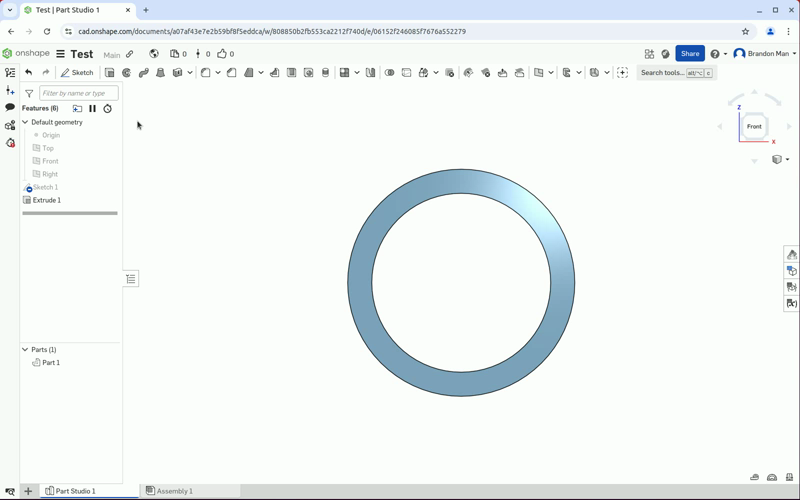
key(shift+h)
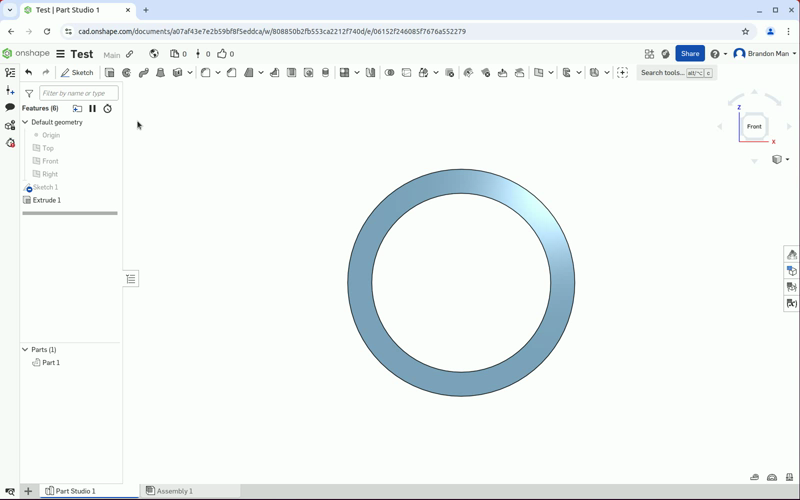
mouse_move(73, 189)
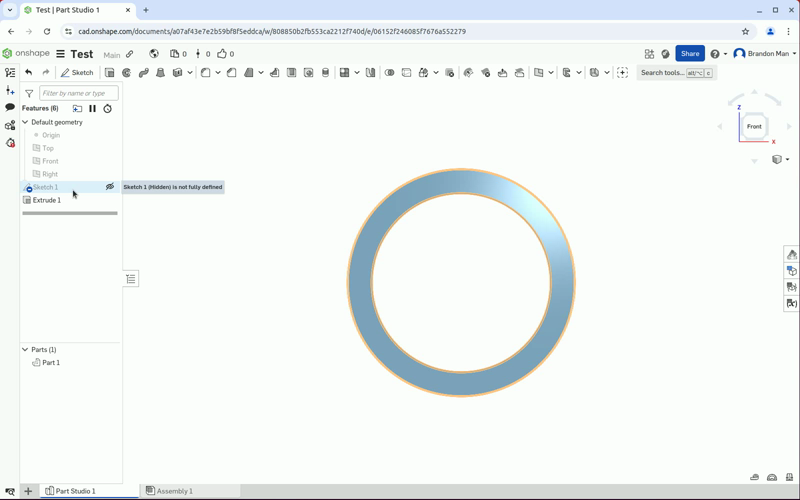
click(73, 189)
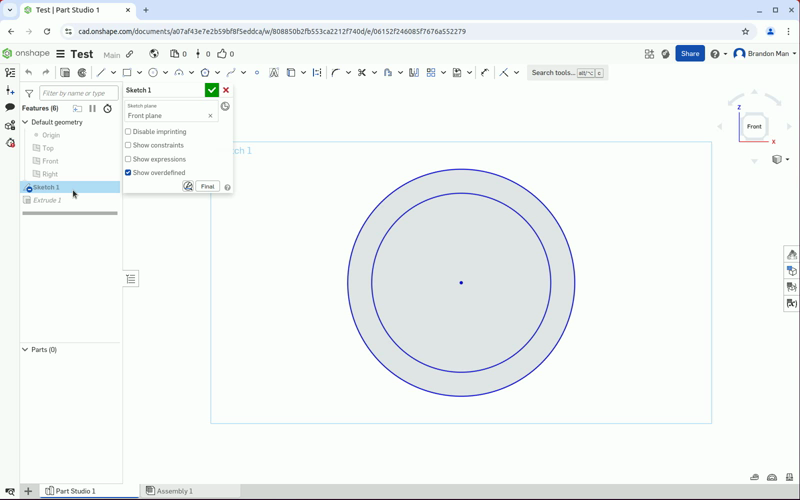
mouse_move(229, 92)
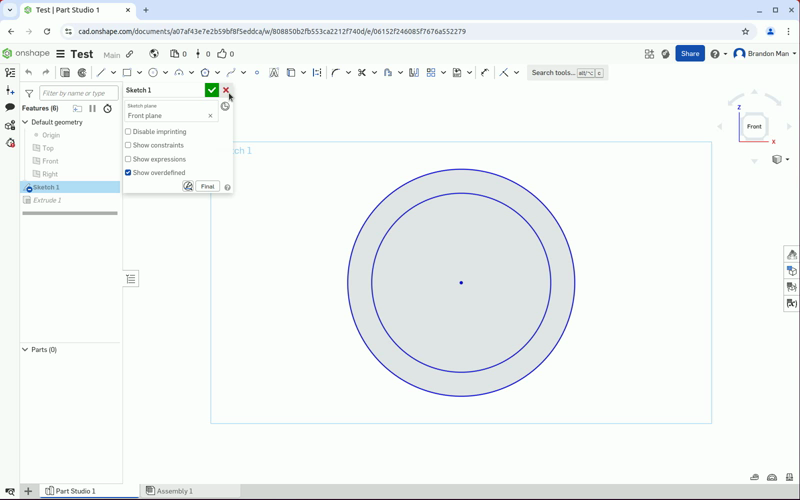
click(229, 92)
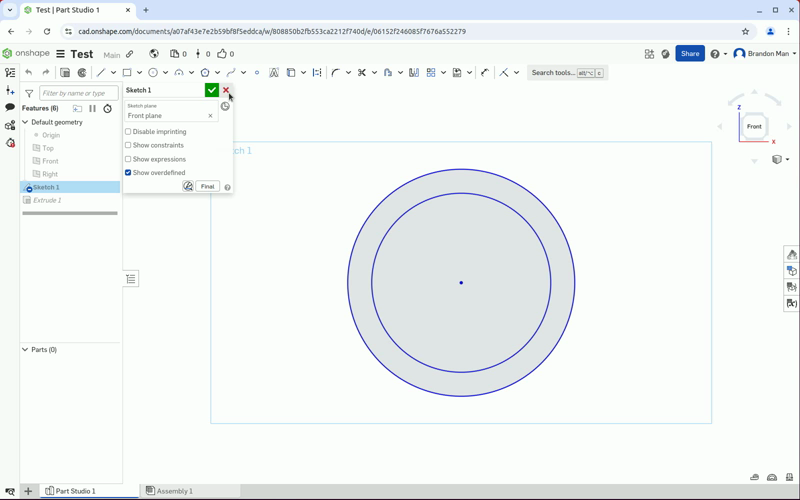
key(shift+s)
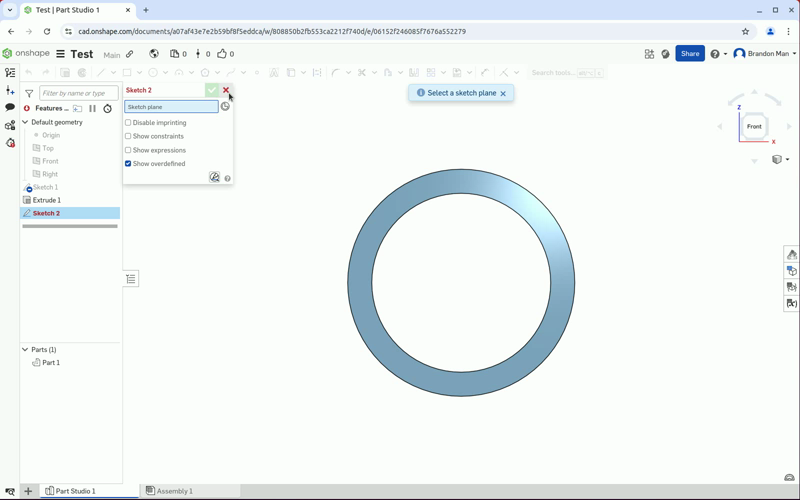
mouse_move(73, 163)
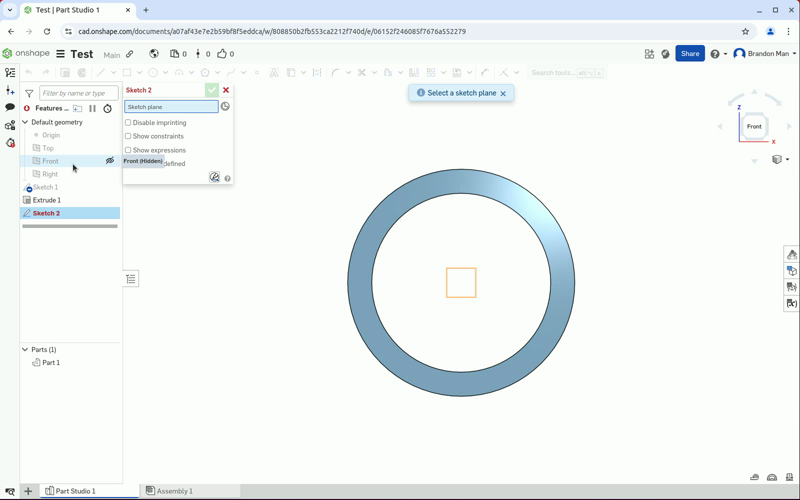
click(73, 163)
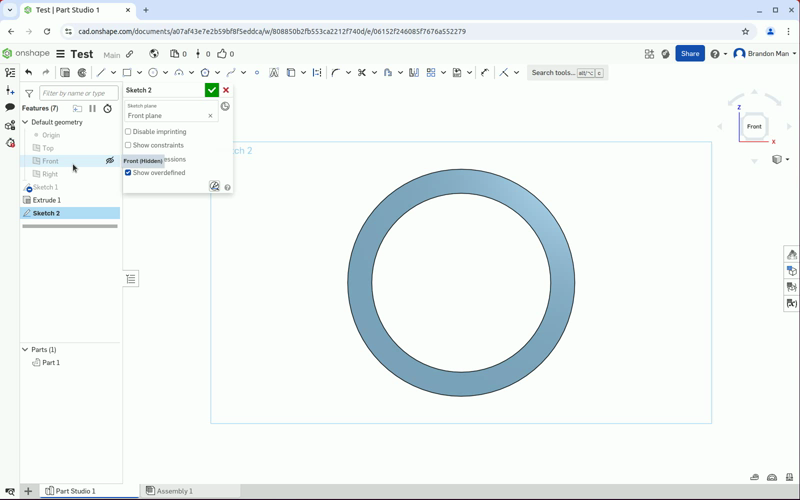
mouse_move(73, 352)
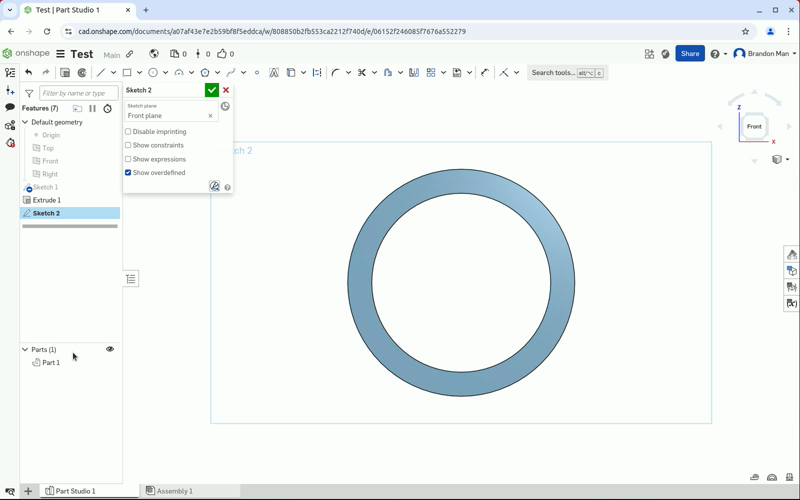
key(y)
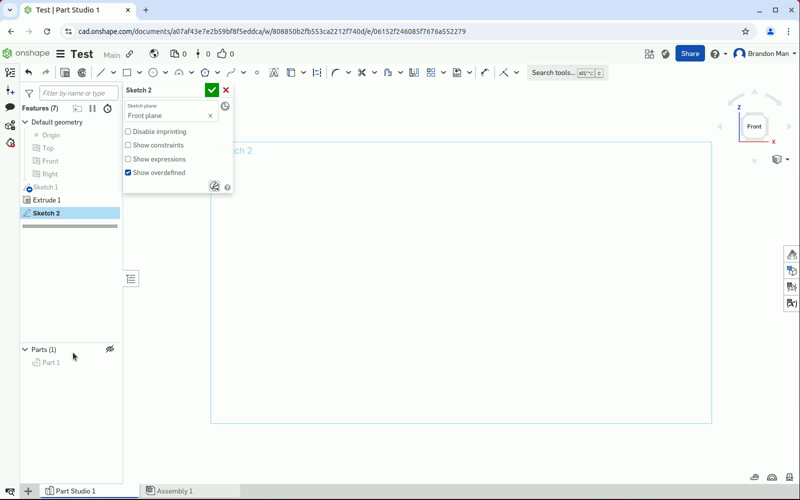
key(l)
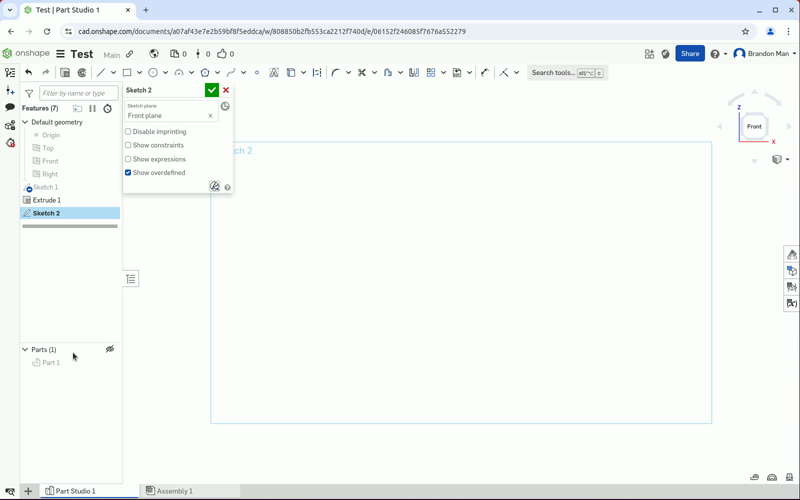
key_down(shift)
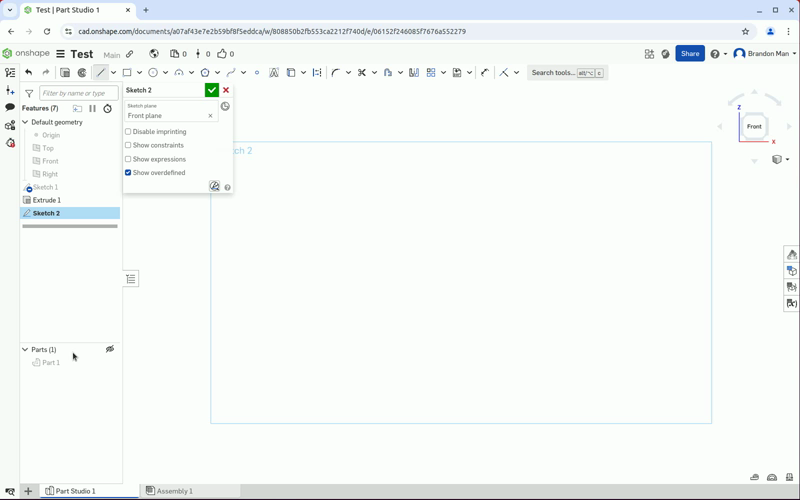
mouse_move(441, 195)
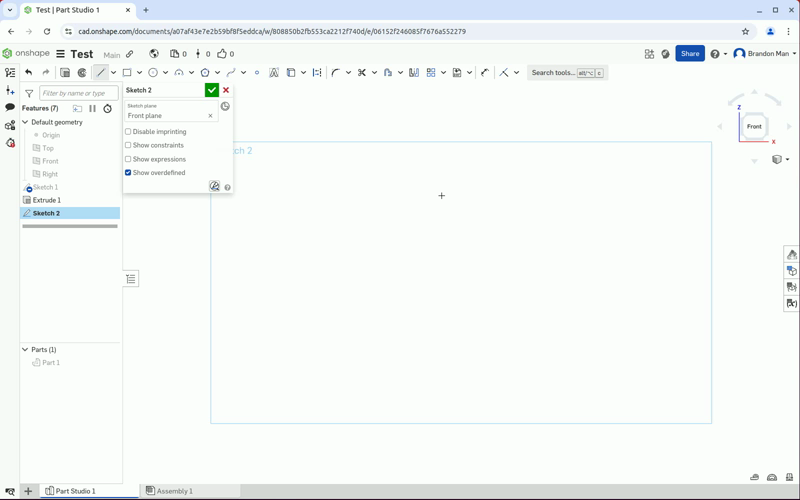
click(441, 195)
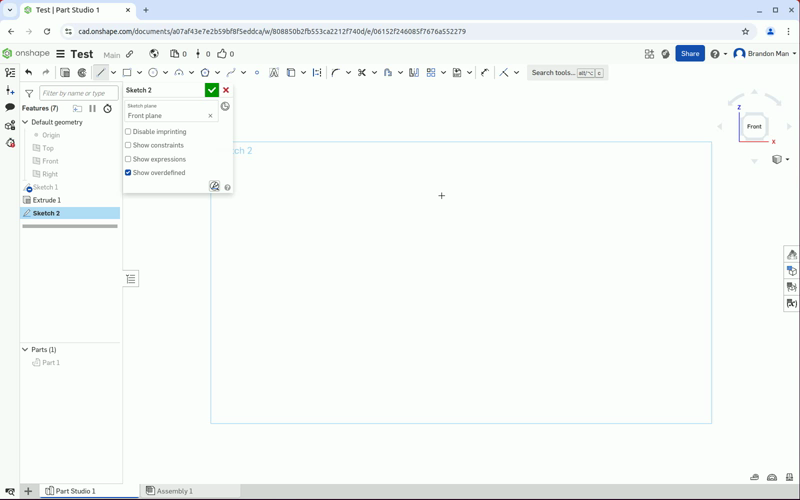
key_up(shift)
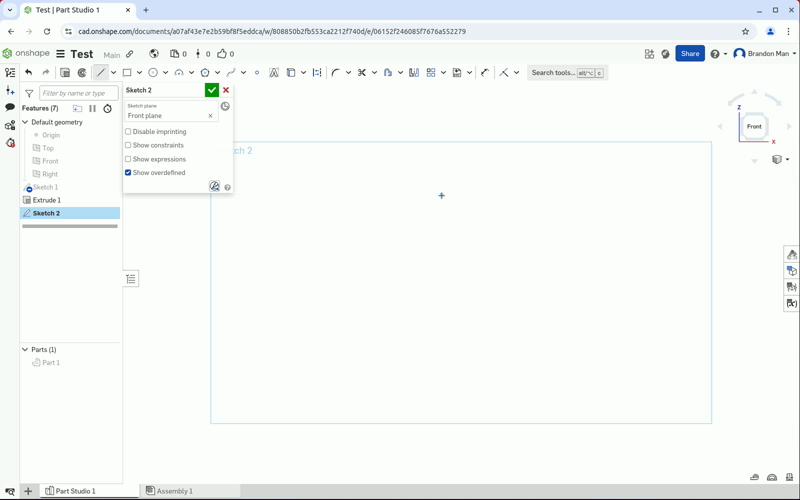
key_down(shift)
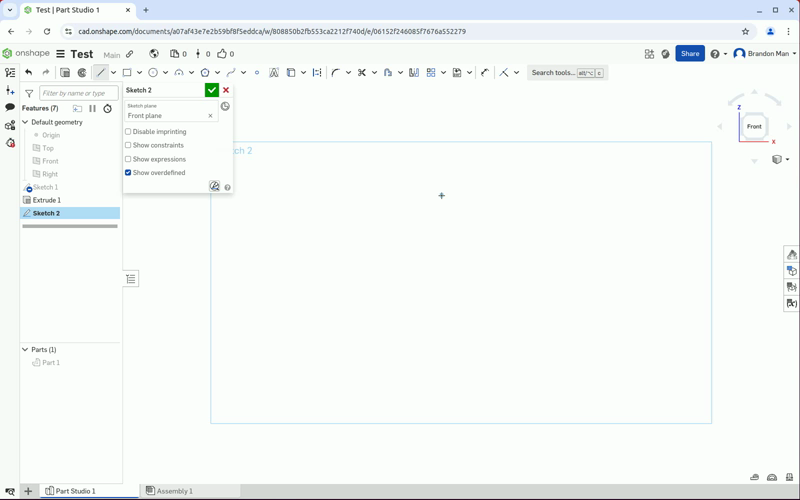
mouse_move(471, 195)
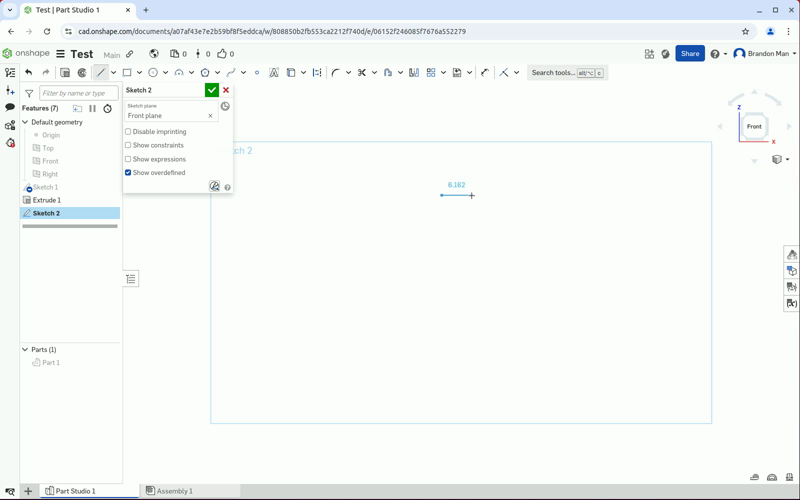
mouse_move(479, 195)
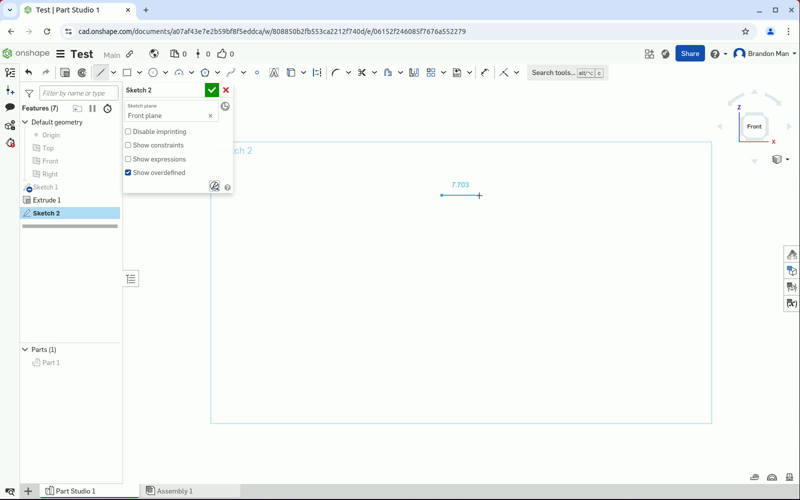
click(479, 195)
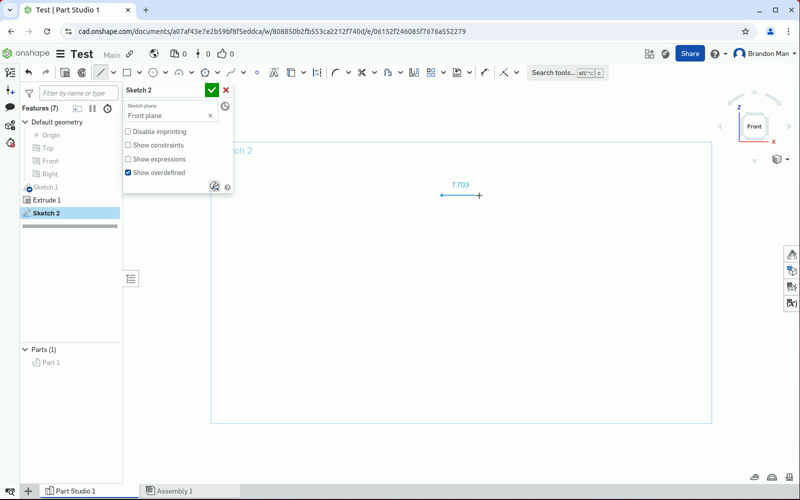
key_up(shift)
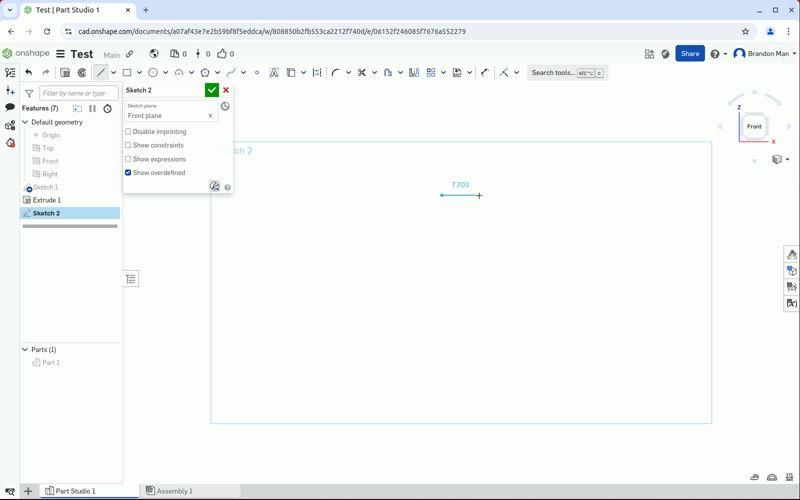
key(esc)
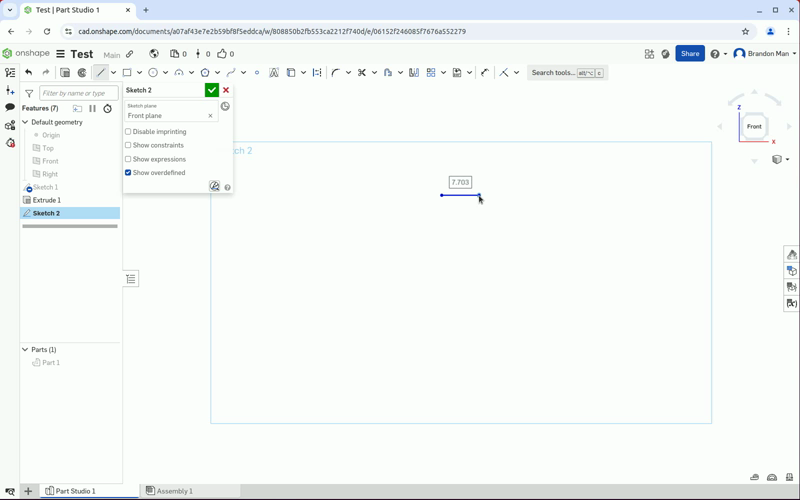
key(a)
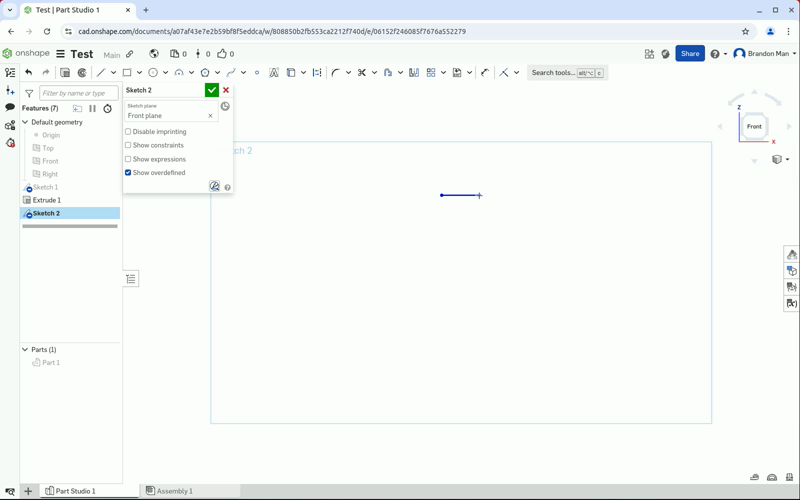
mouse_move(479, 195)
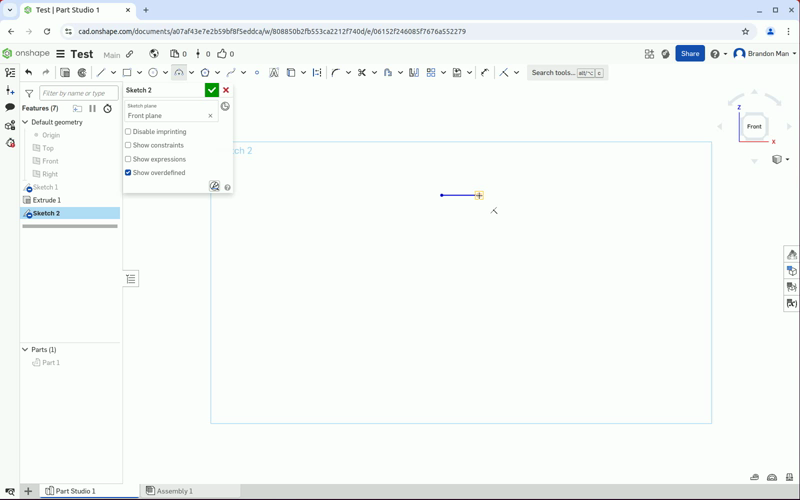
click(479, 195)
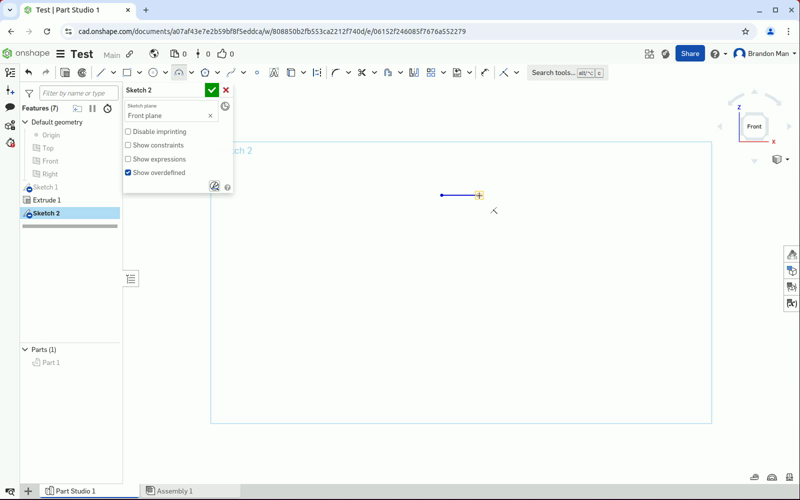
mouse_move(441, 195)
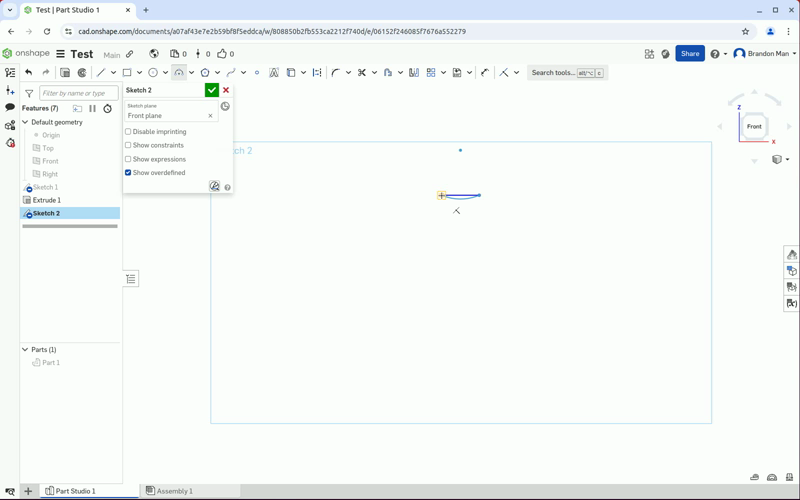
click(441, 195)
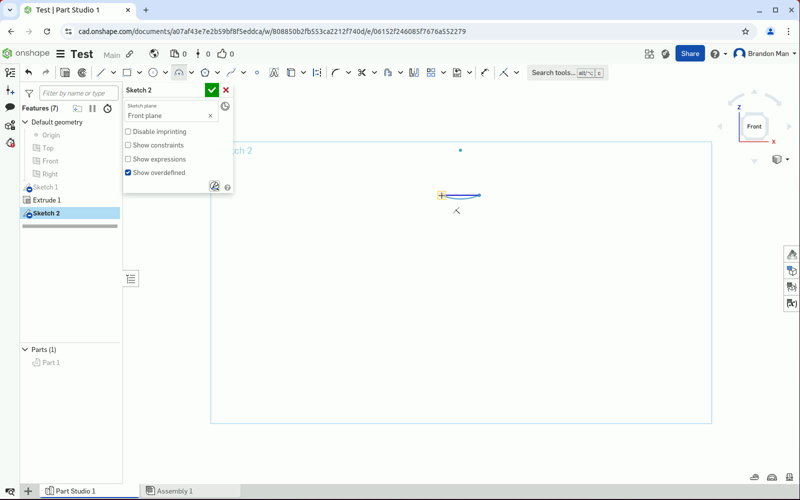
key_down(shift)
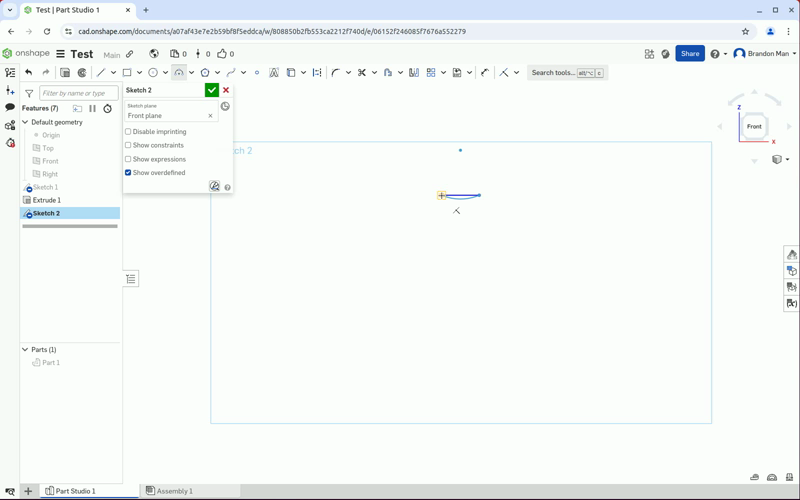
mouse_move(460, 193)
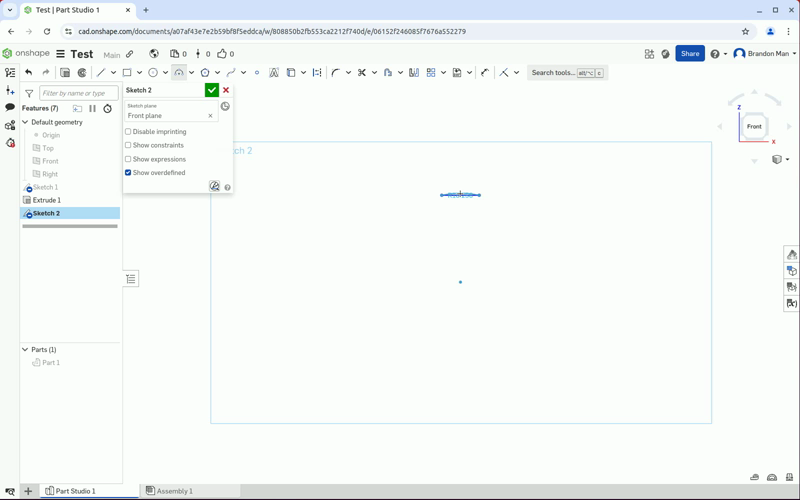
click(460, 193)
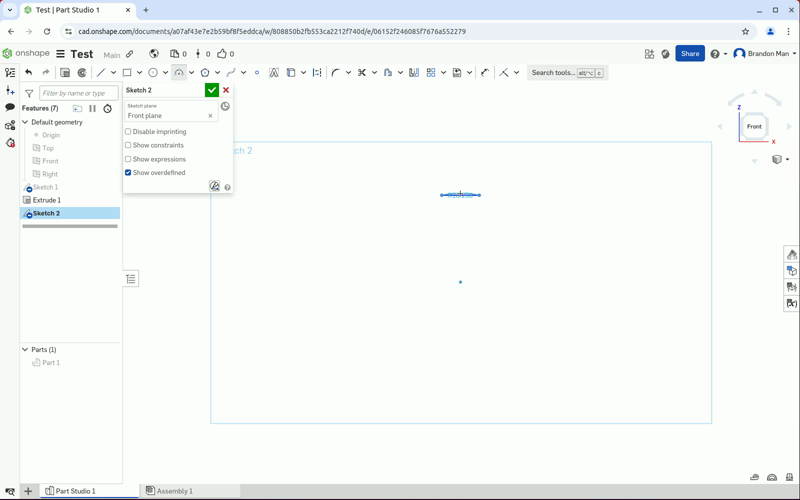
key_up(shift)
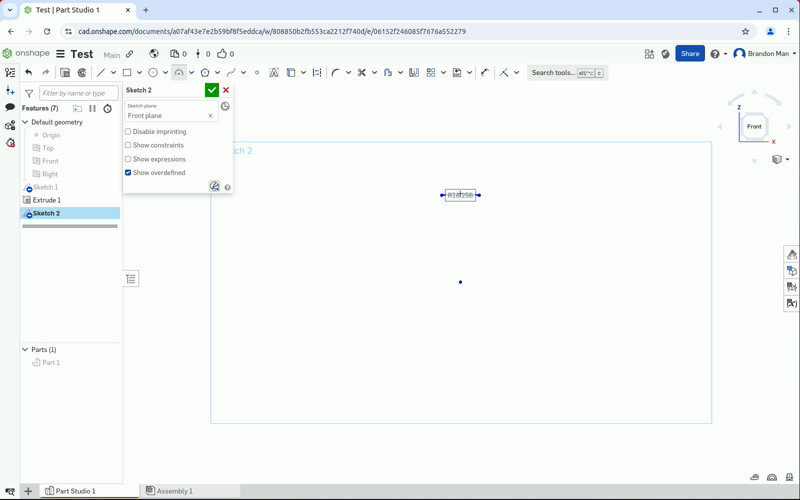
key(esc)
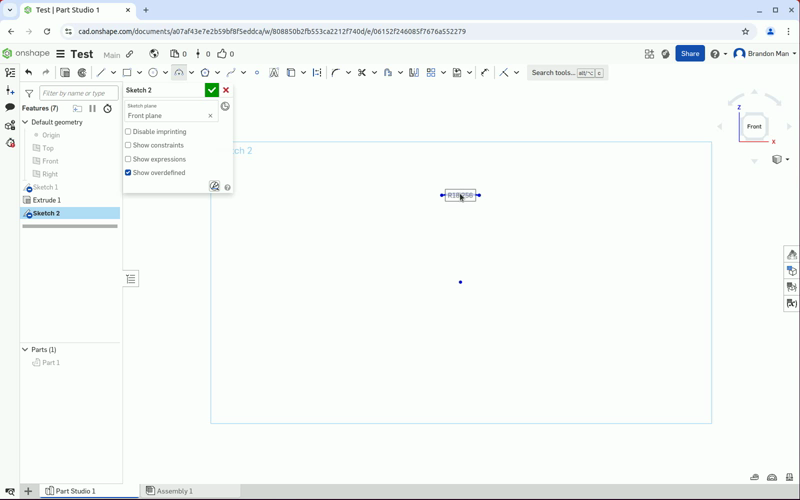
mouse_move(465, 193)
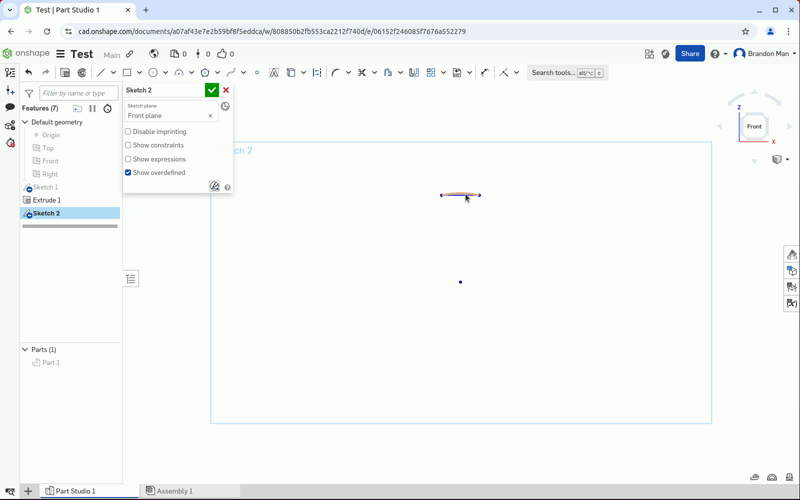
scroll(6)
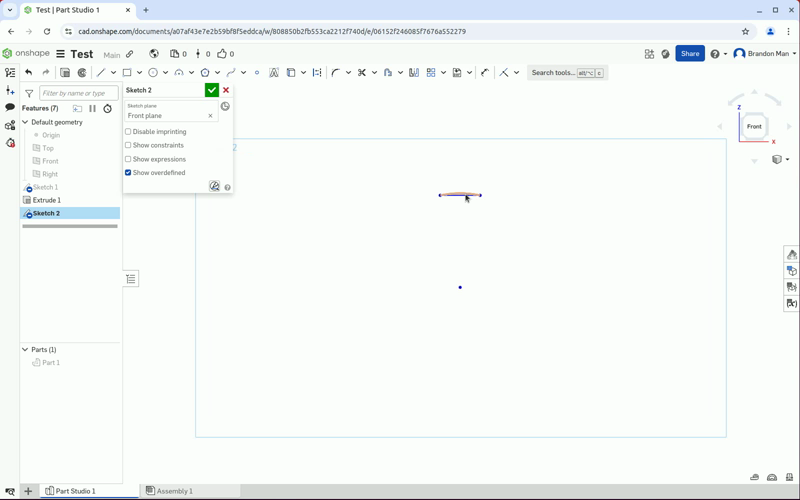
scroll(6)
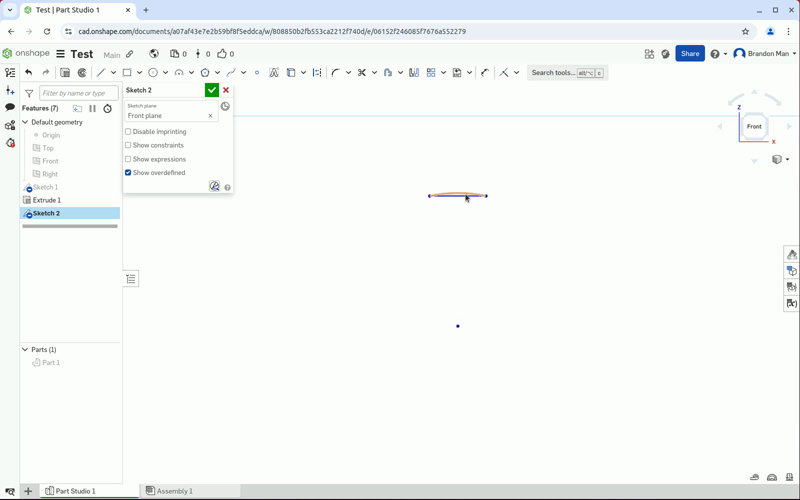
scroll(6)
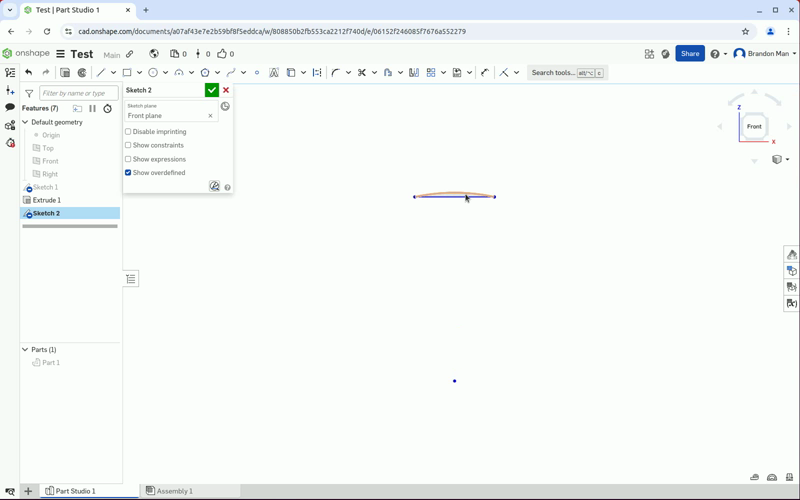
scroll(6)
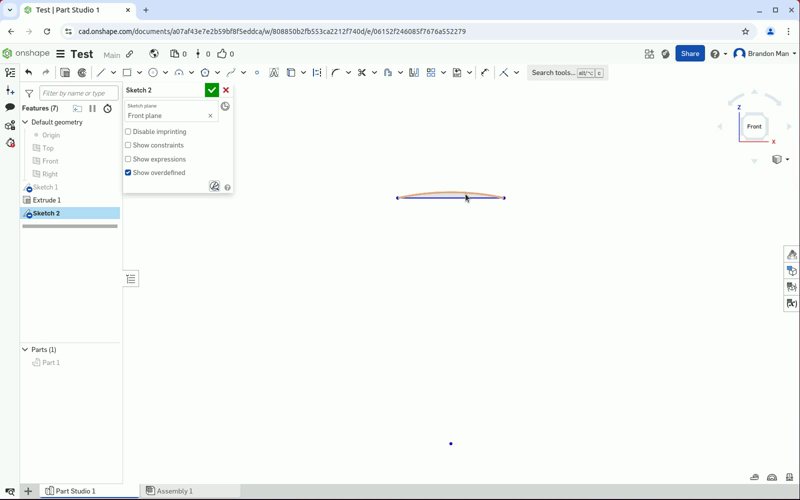
scroll(6)
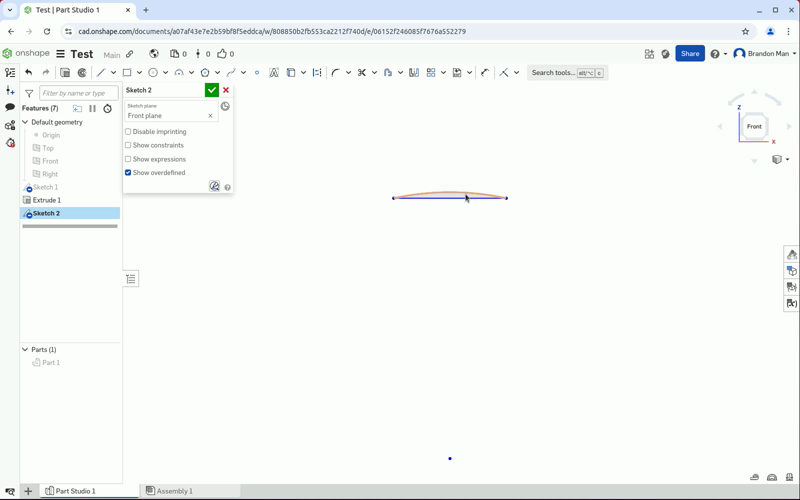
scroll(6)
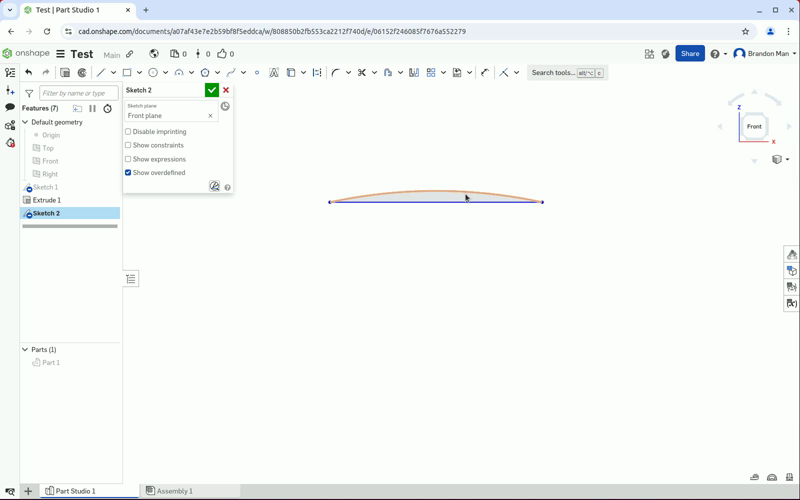
scroll(6)
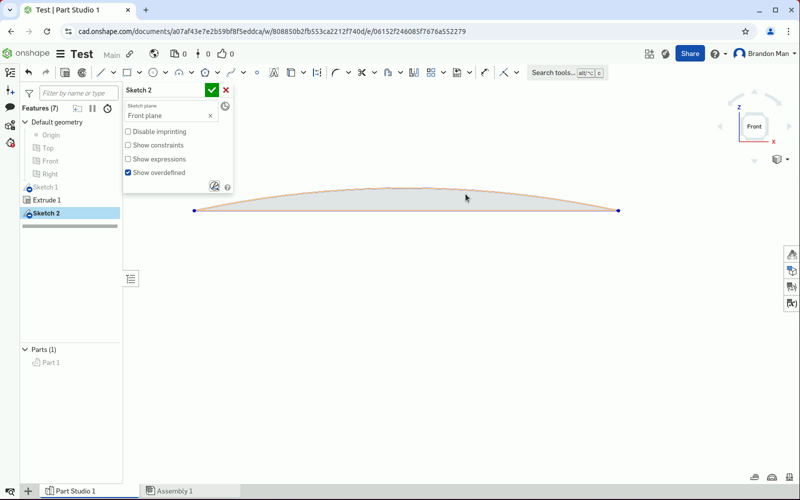
click(465, 193)
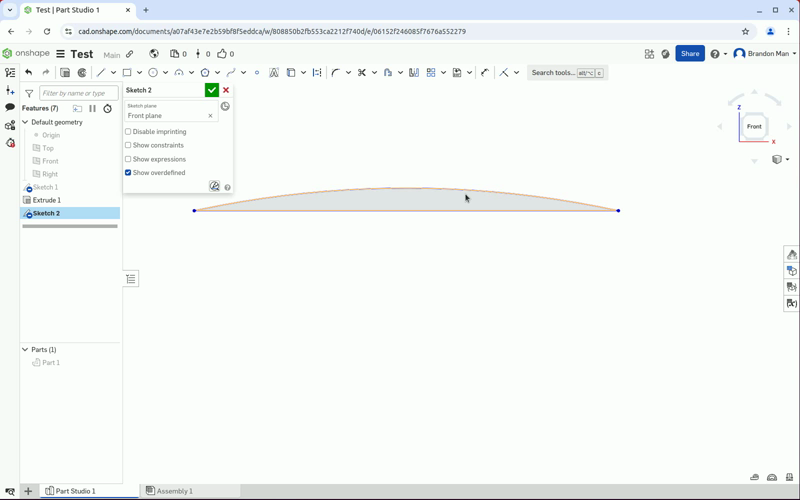
scroll(-6)
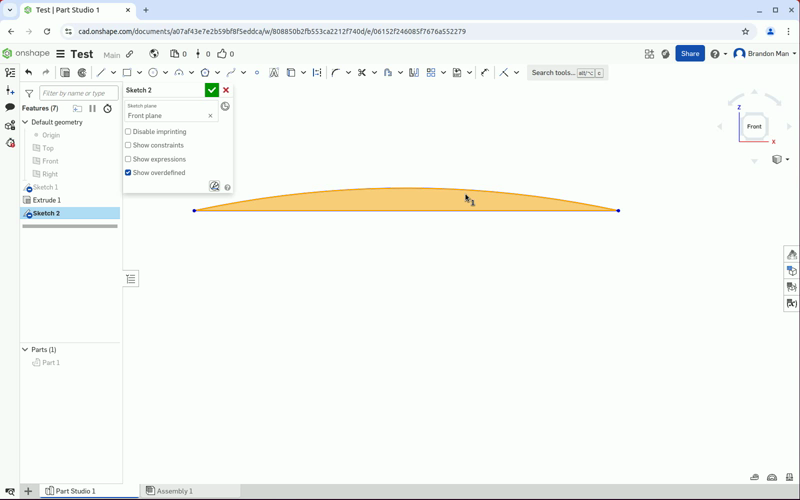
scroll(-6)
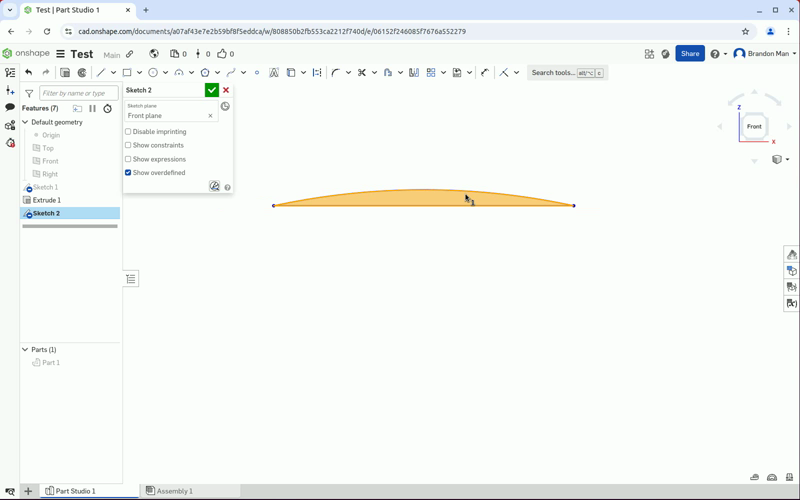
scroll(-6)
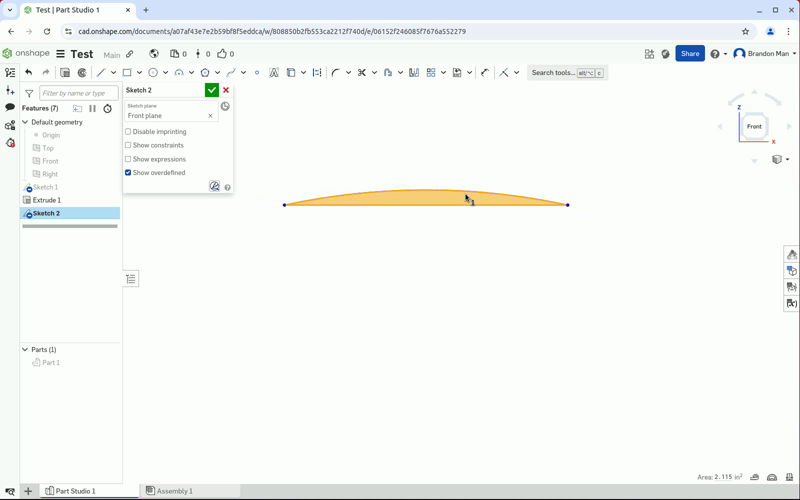
scroll(-6)
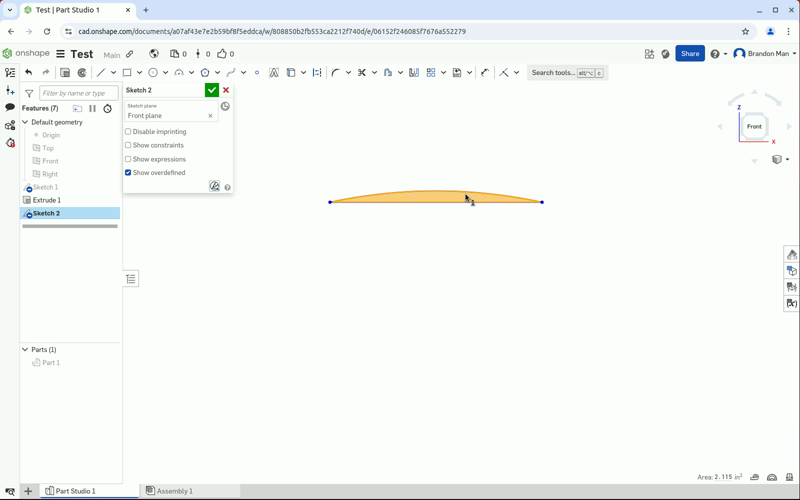
scroll(-6)
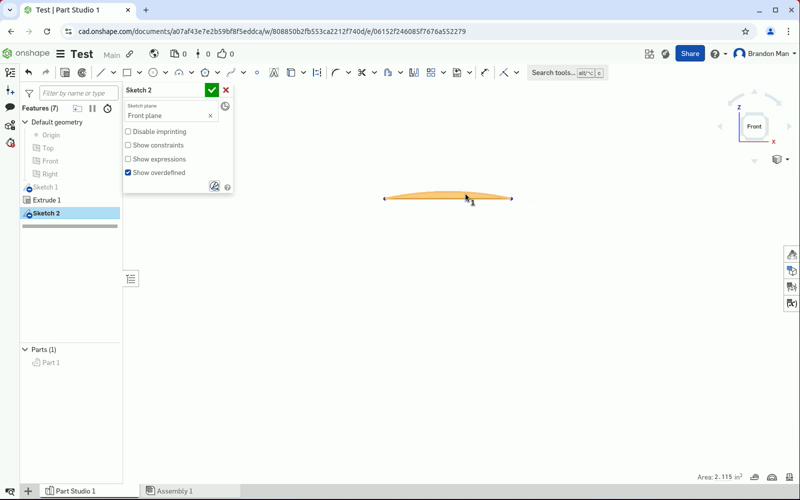
scroll(-6)
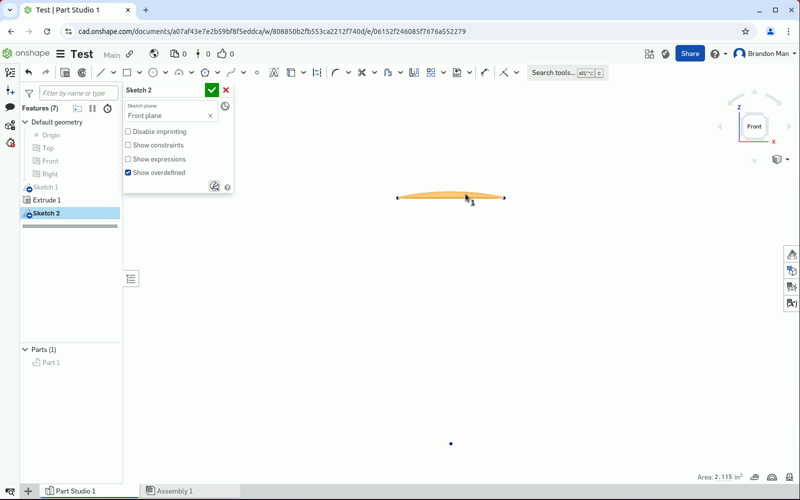
scroll(-6)
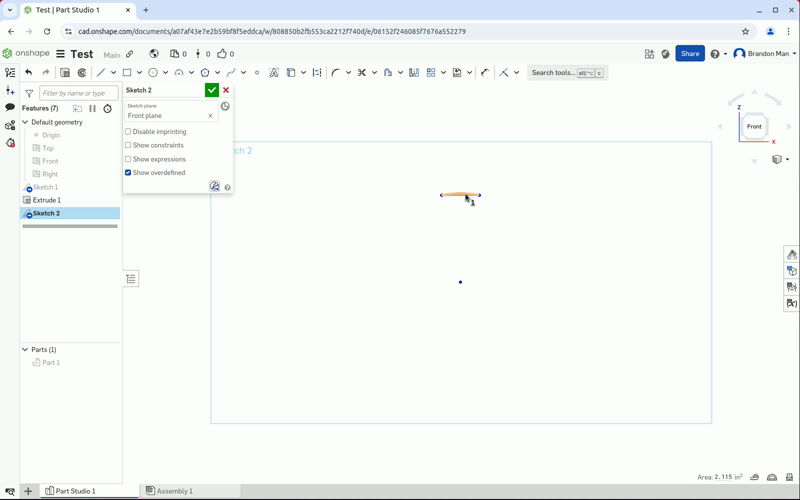
mouse_move(73, 352)
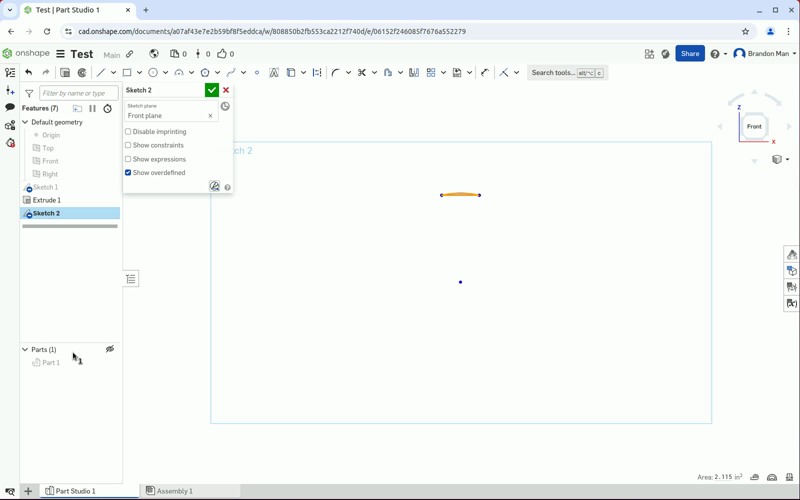
key(shift+y)
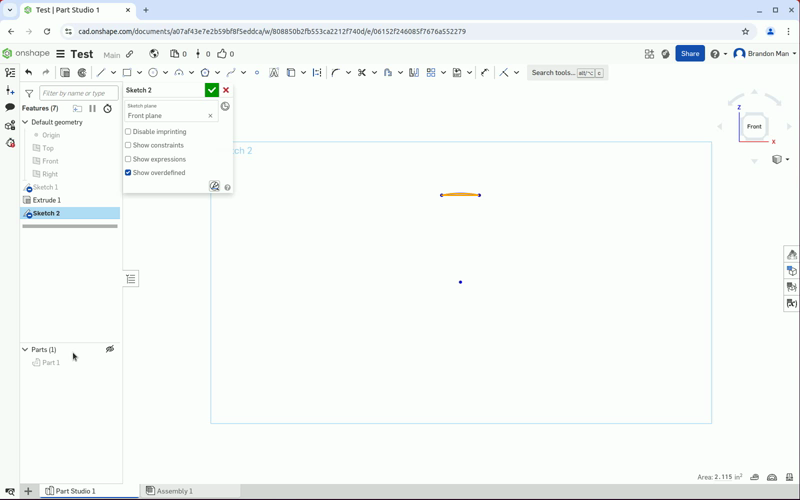
key(shift+e)
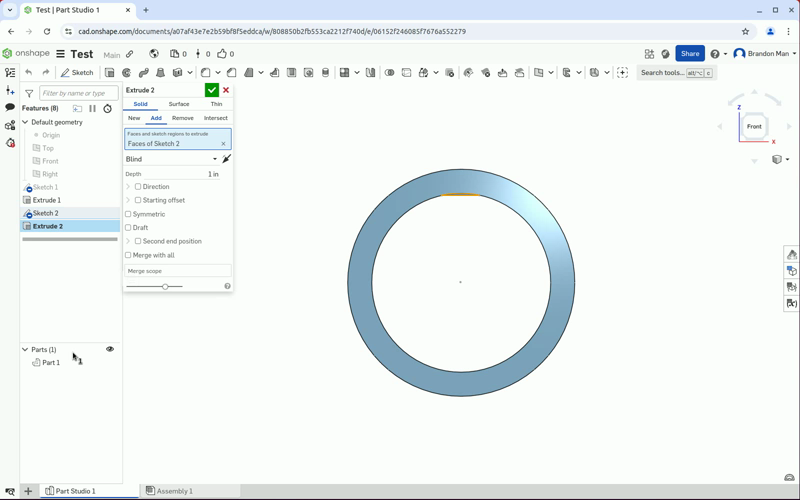
mouse_move(143, 106)
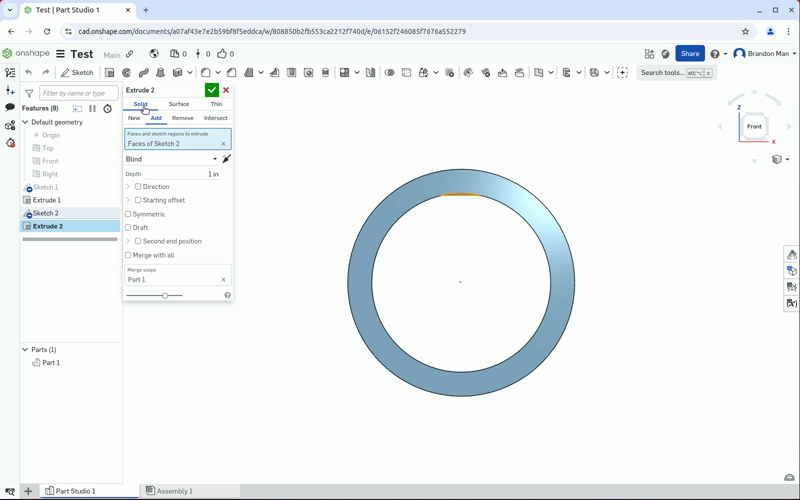
click(143, 106)
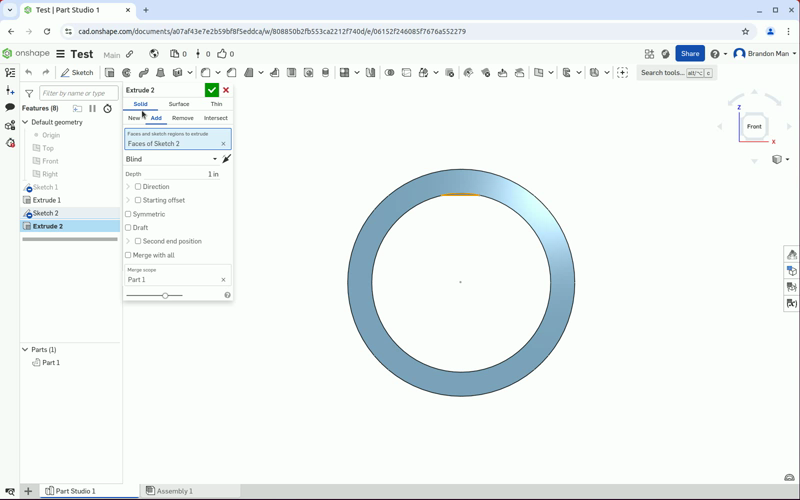
mouse_move(137, 120)
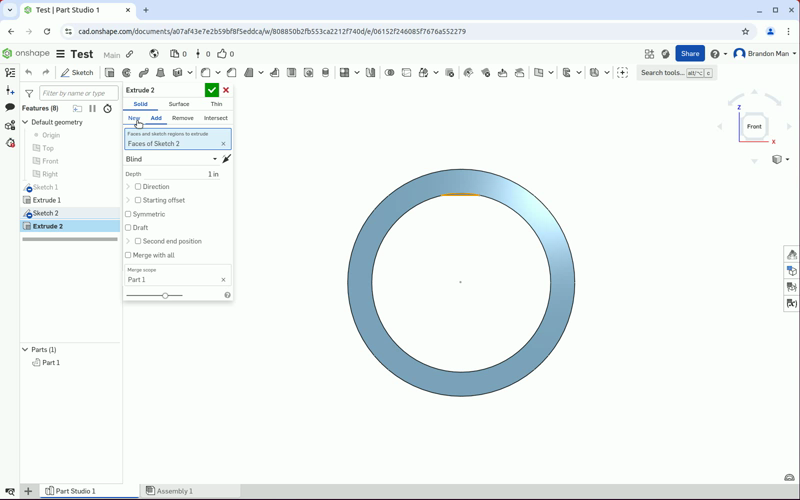
click(137, 120)
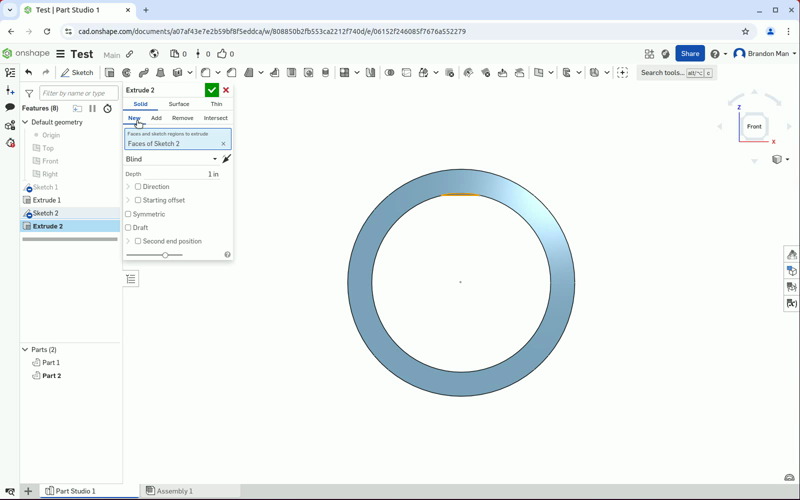
key(tab, 4)
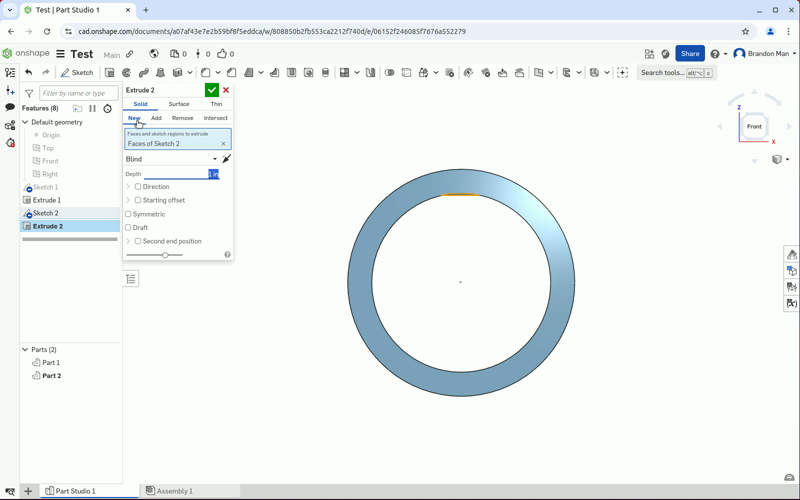
text(4.574)
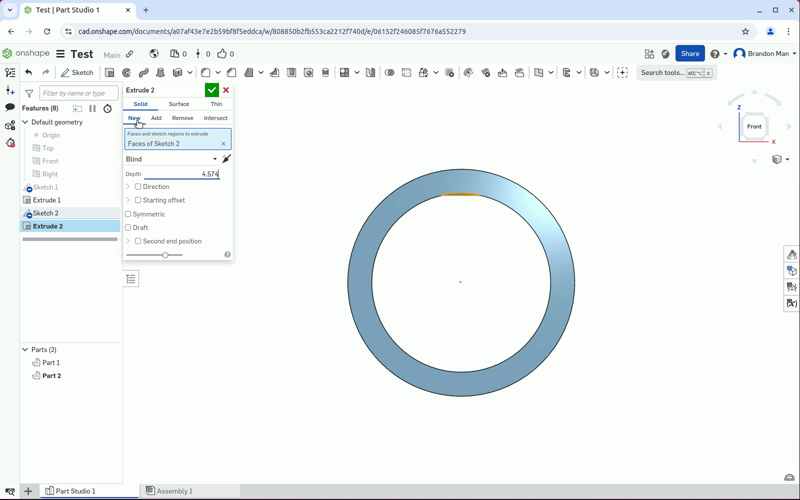
key(enter)
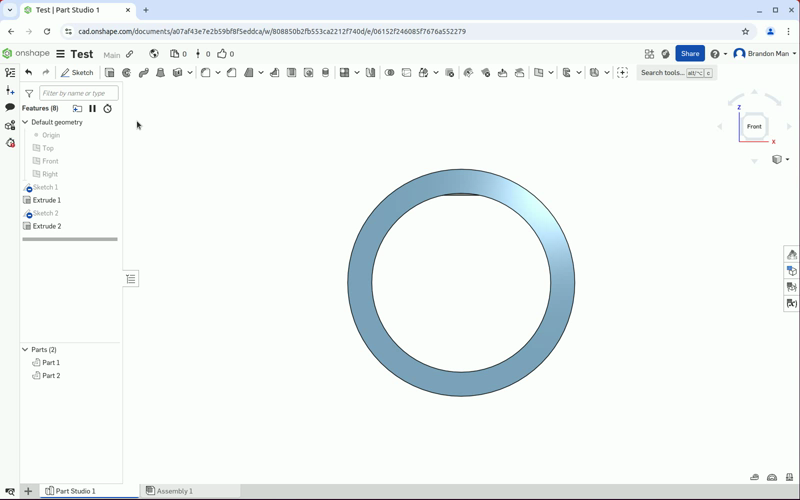
key(shift+h)
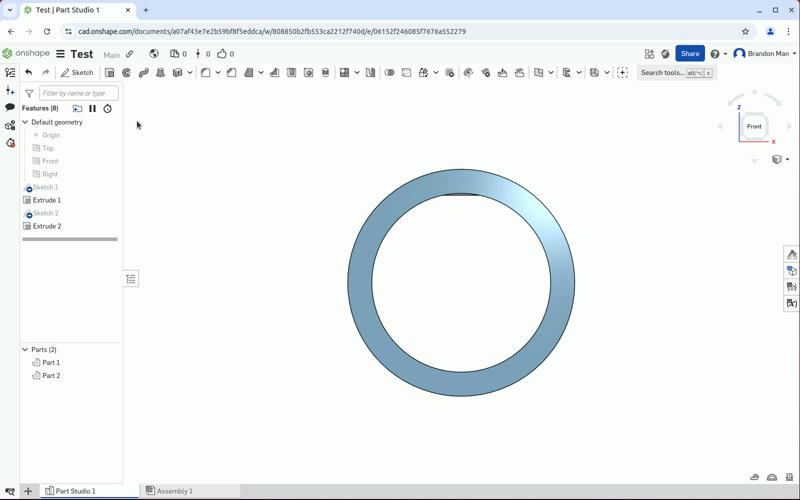
key(shift+h)
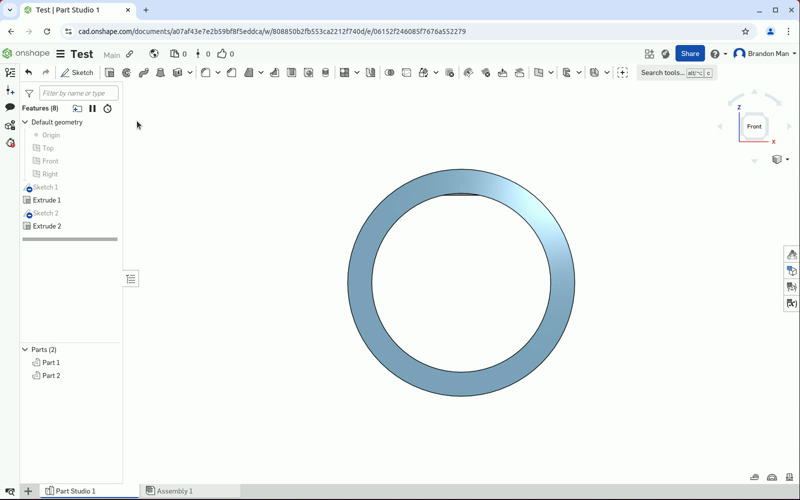
mouse_move(73, 189)
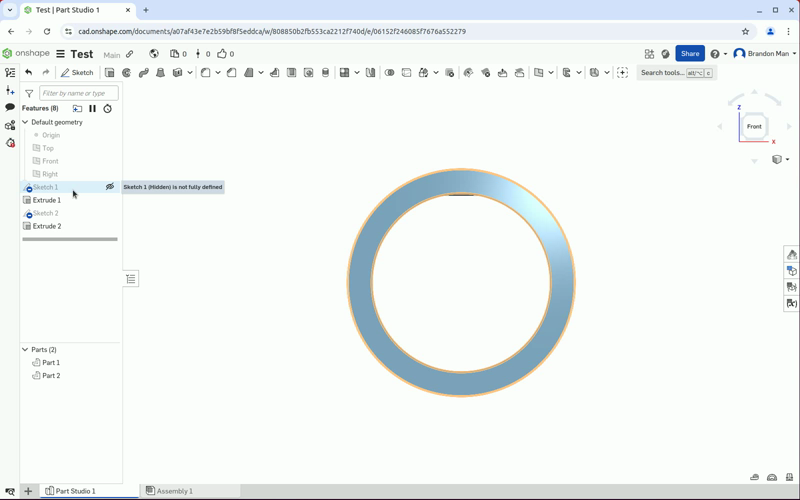
click(73, 189)
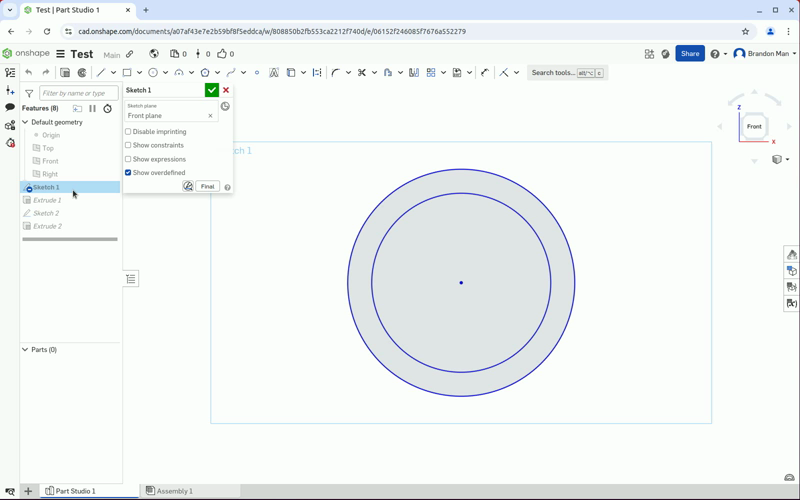
mouse_move(229, 92)
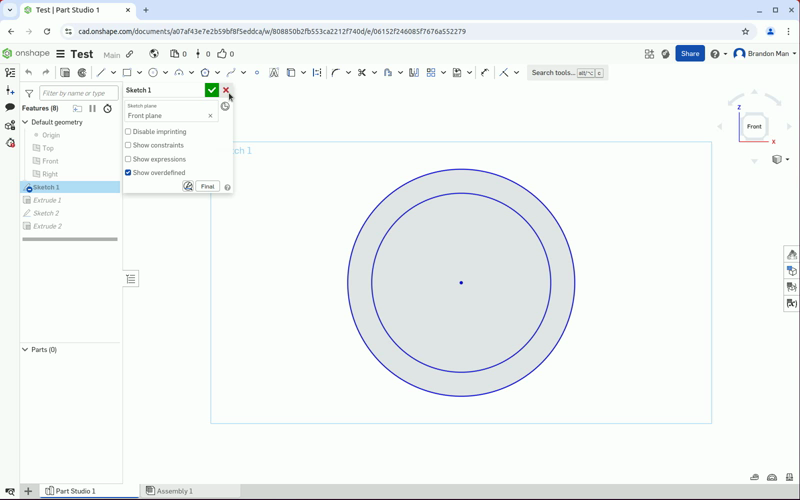
click(229, 92)
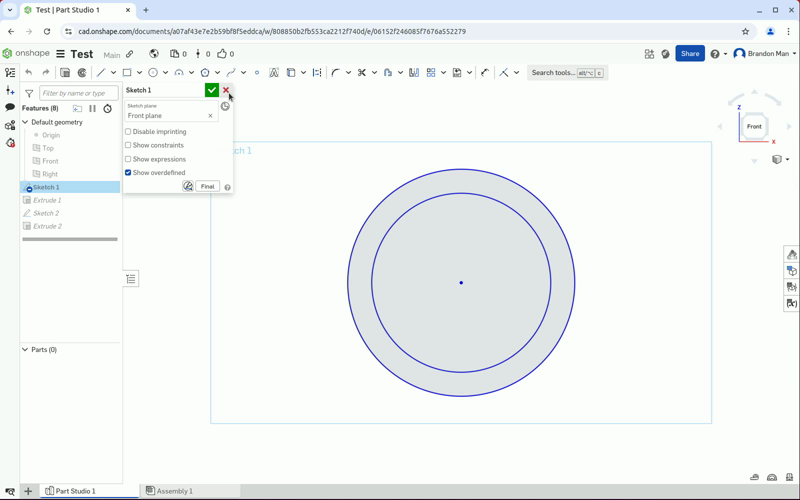
key(shift+s)
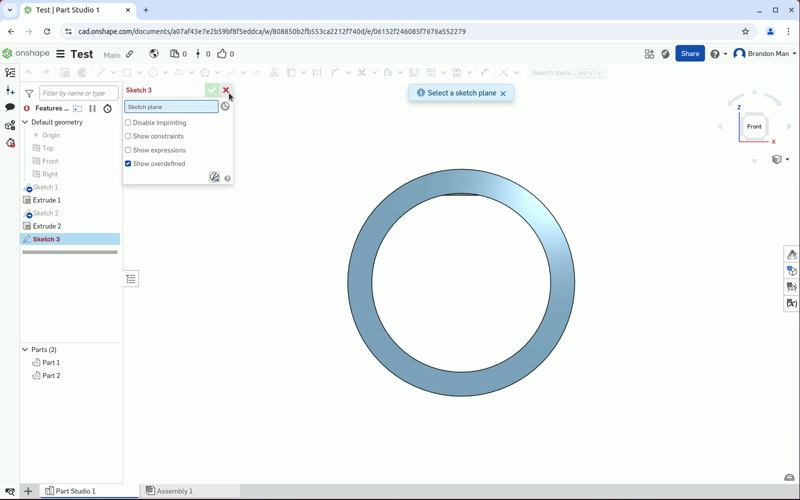
mouse_move(73, 163)
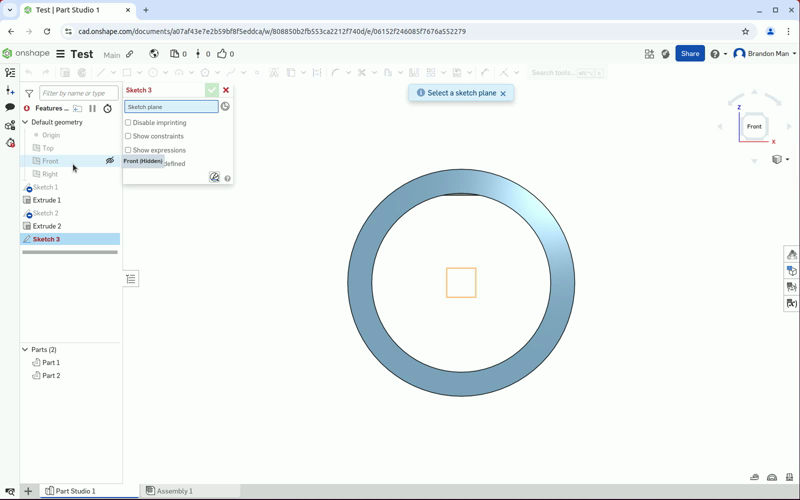
click(73, 163)
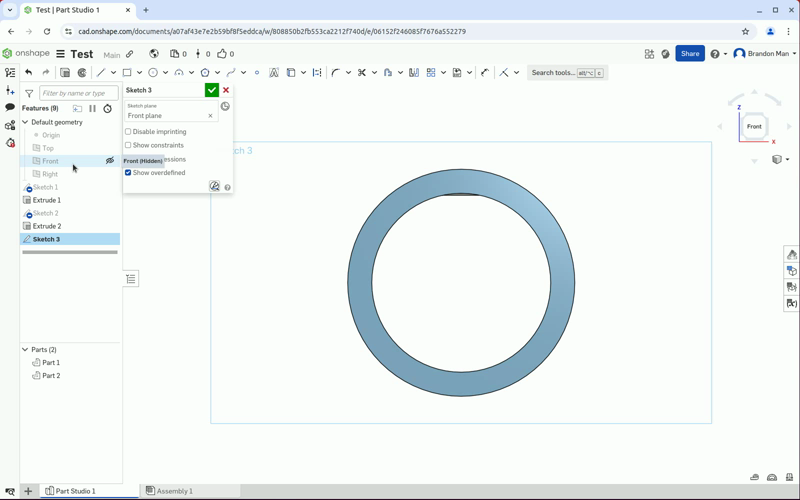
mouse_move(73, 352)
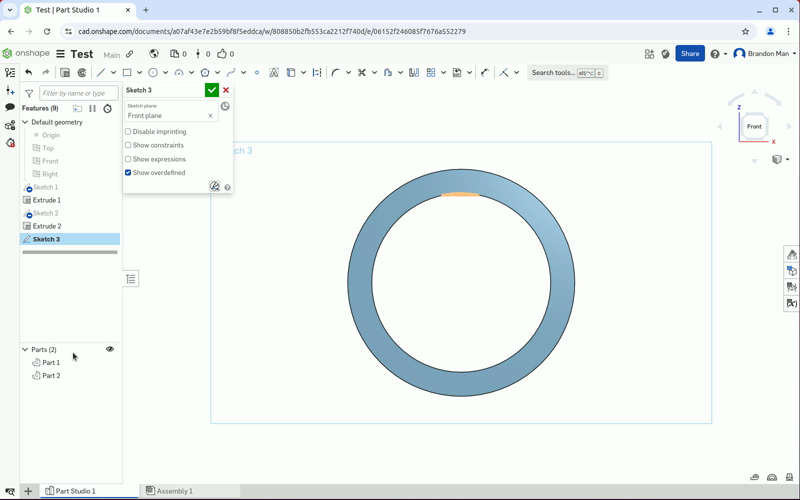
key(y)
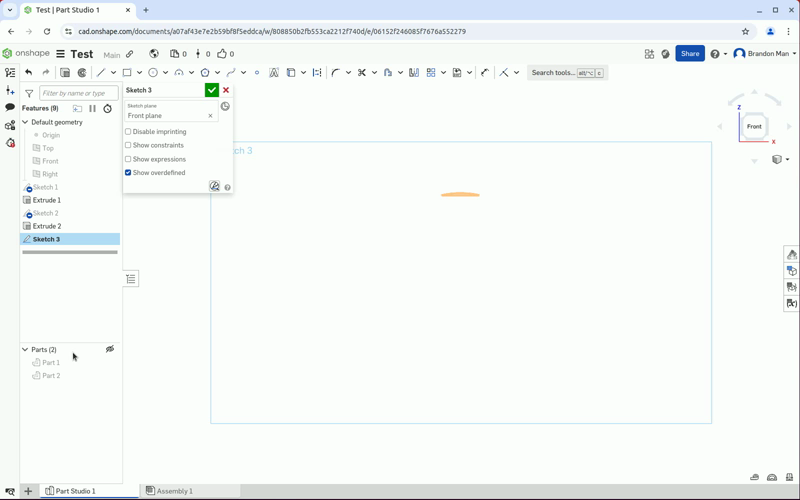
key(l)
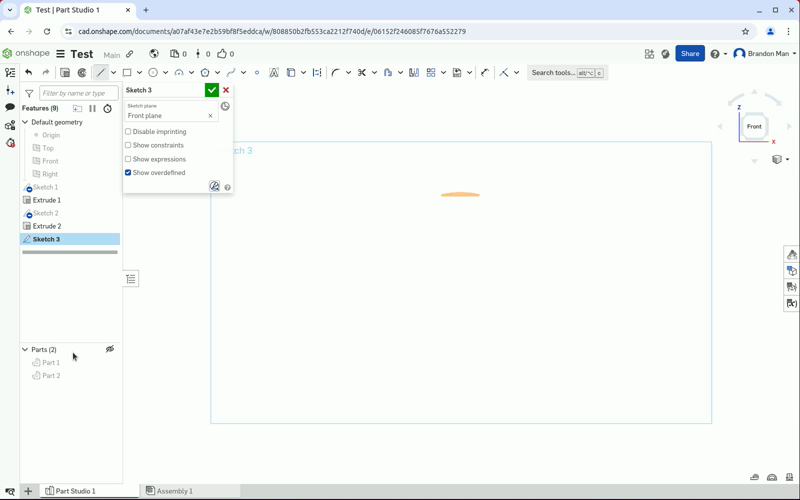
key_down(shift)
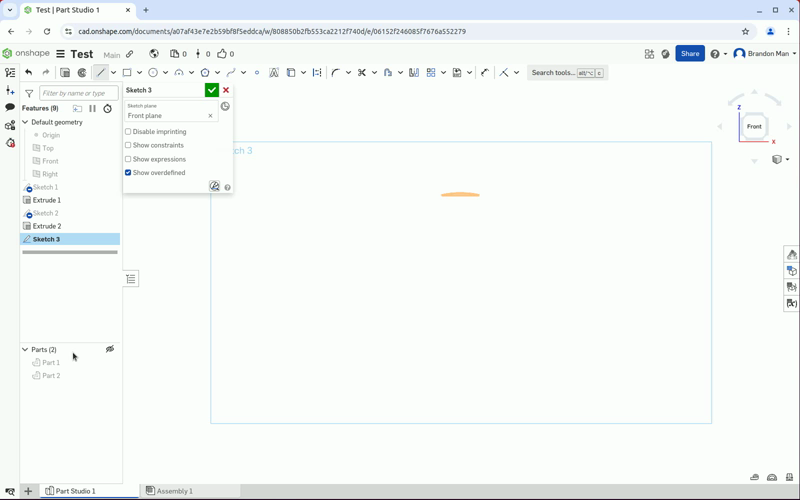
mouse_move(441, 370)
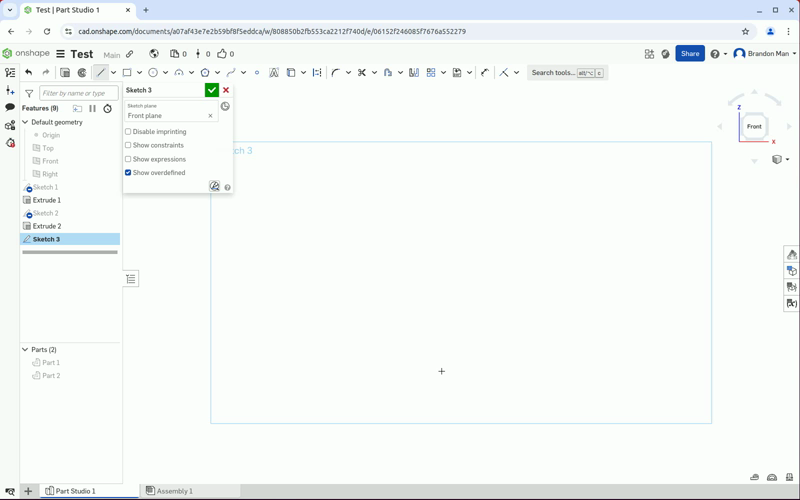
click(441, 370)
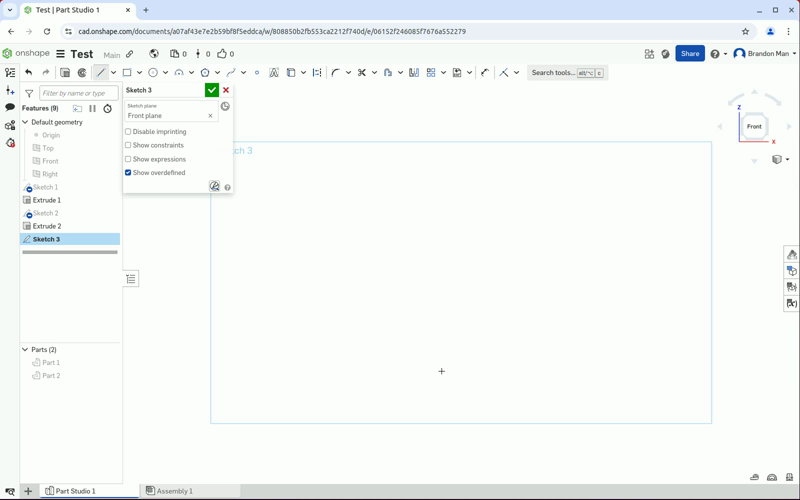
key_up(shift)
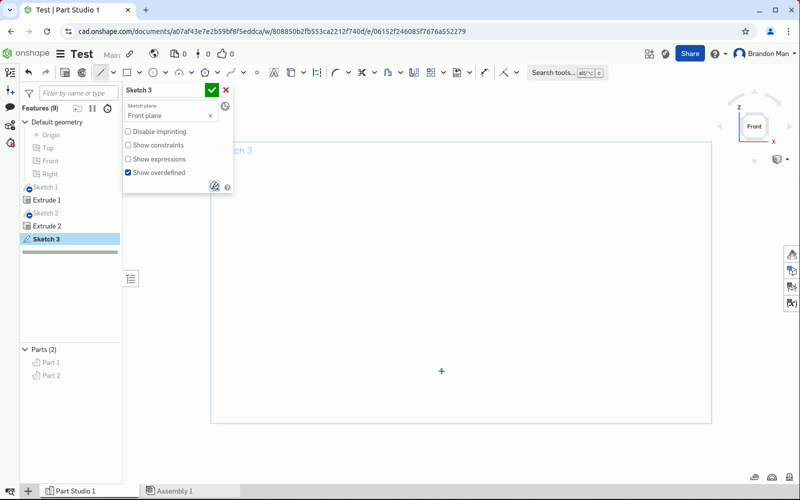
key_down(shift)
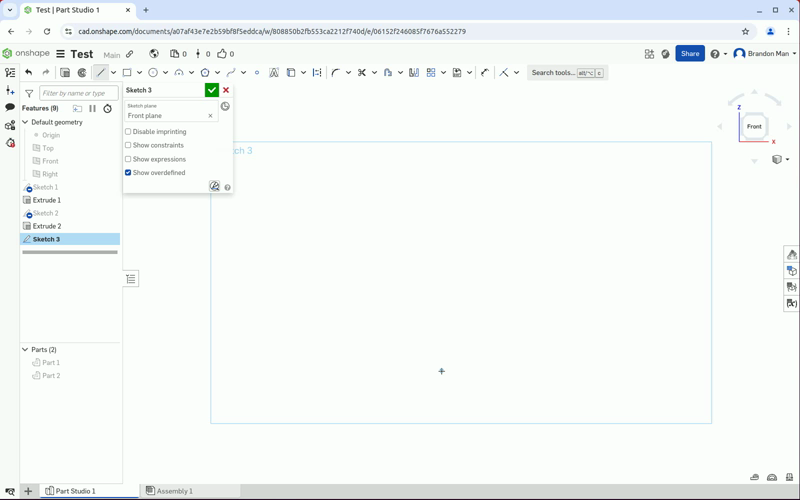
mouse_move(441, 195)
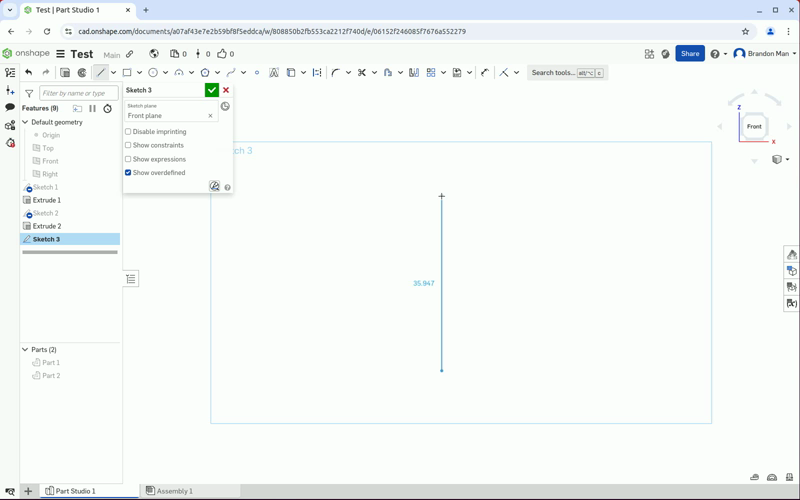
click(441, 195)
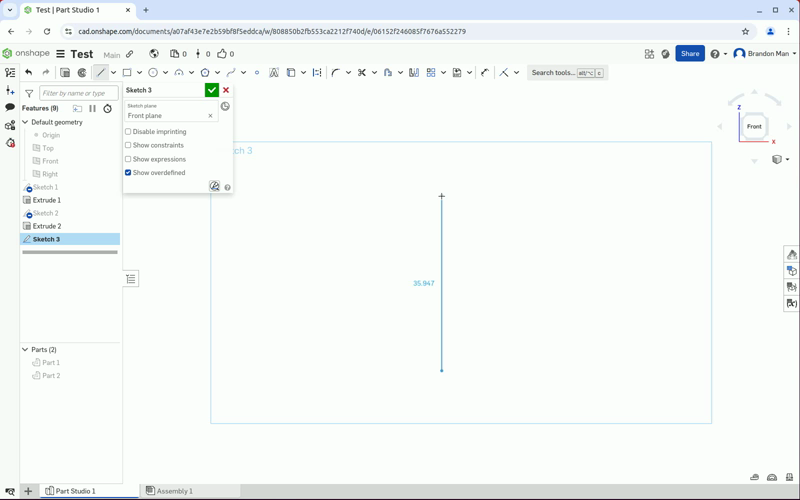
key_up(shift)
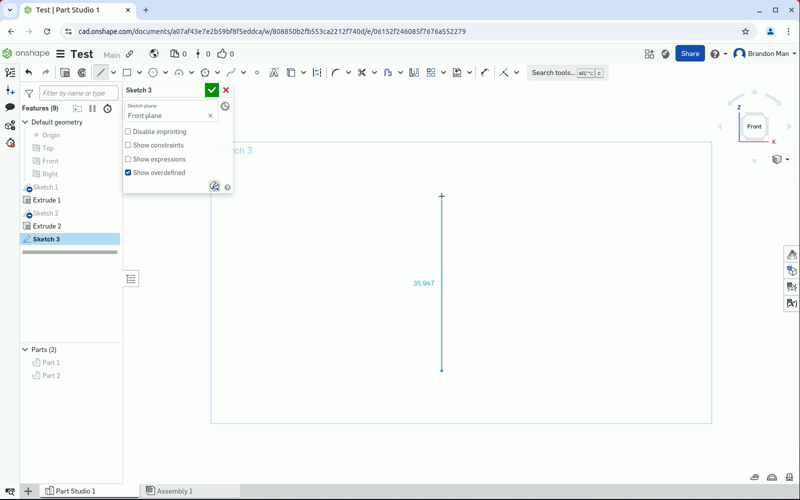
key(esc)
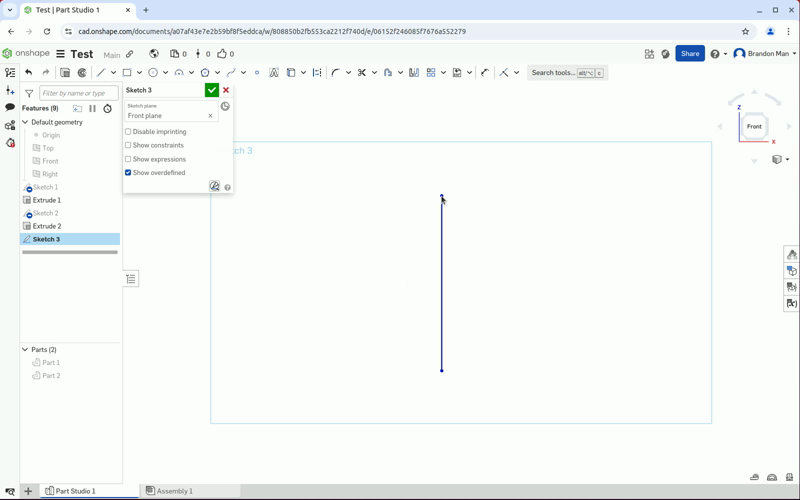
key(a)
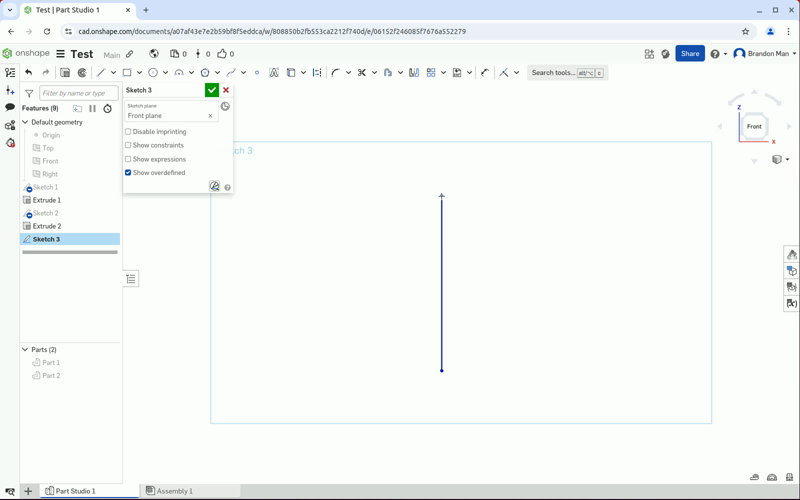
mouse_move(441, 195)
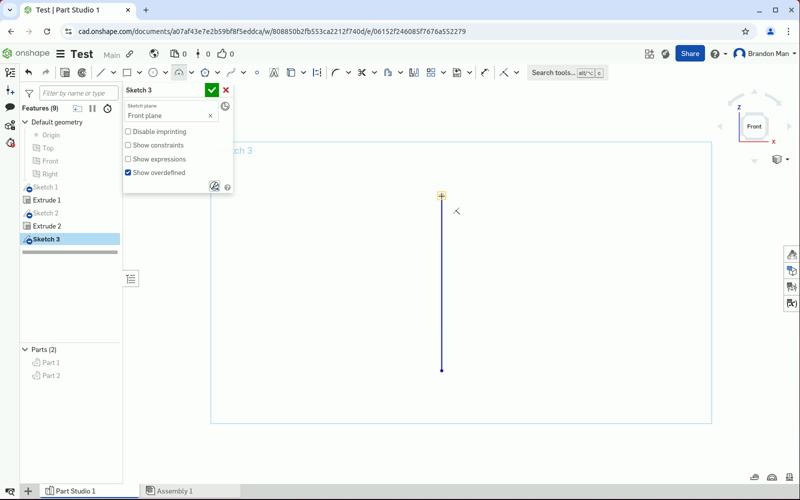
click(441, 195)
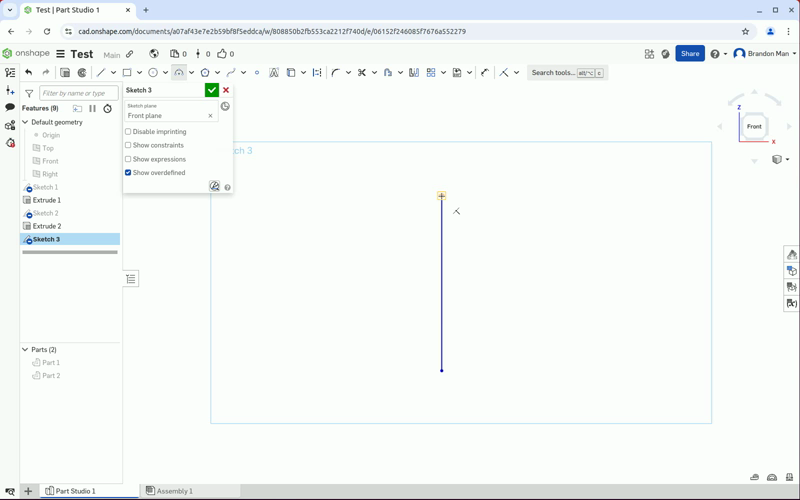
mouse_move(441, 370)
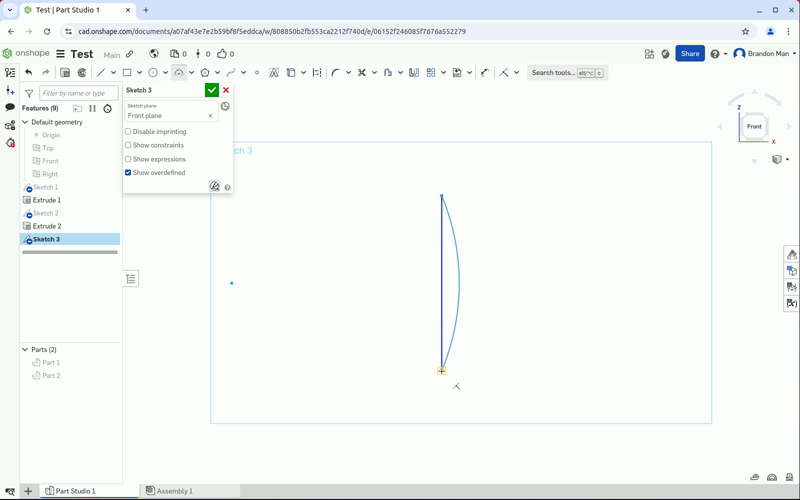
click(441, 370)
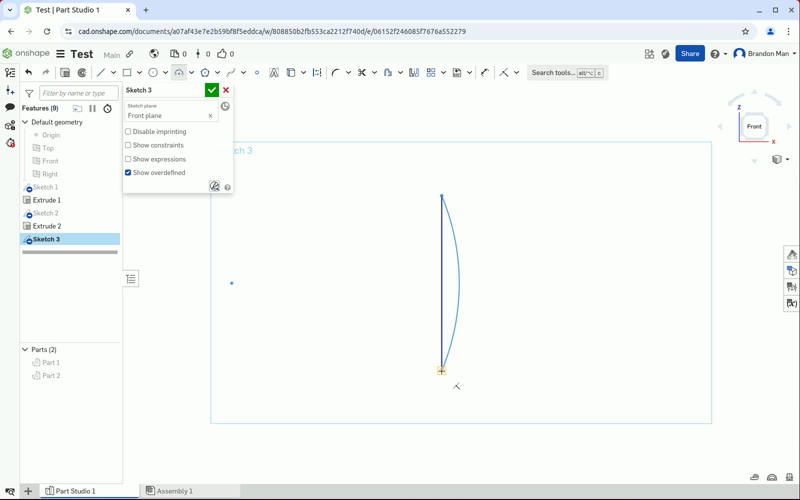
key_down(shift)
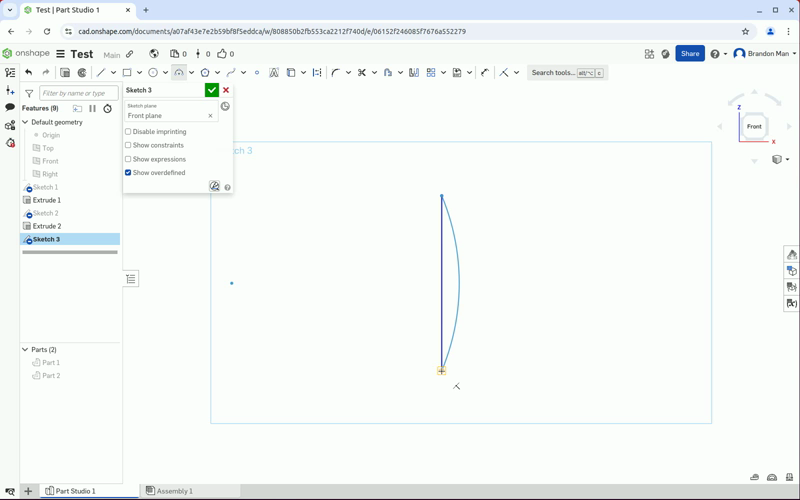
mouse_move(371, 283)
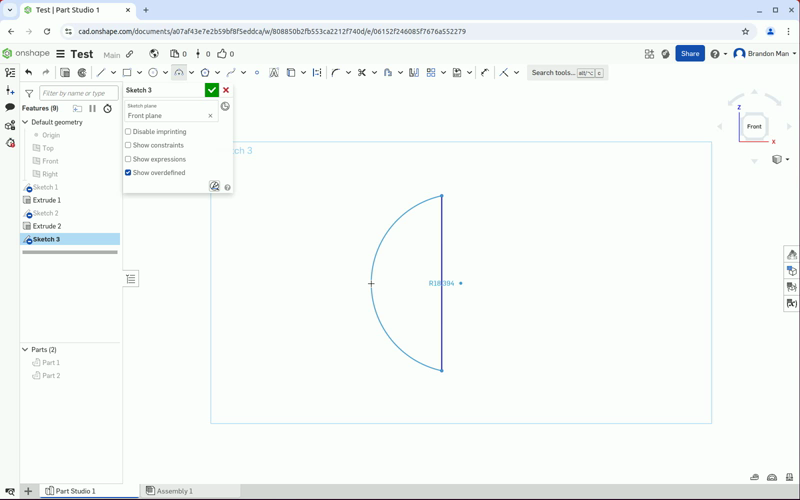
click(371, 283)
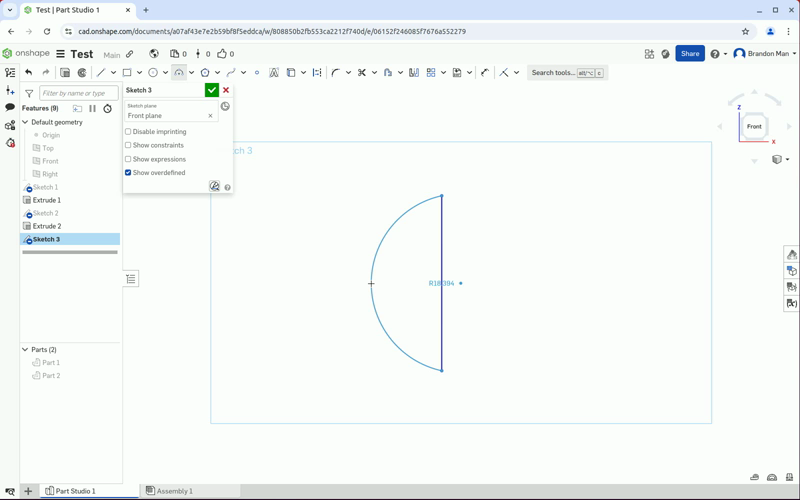
key_up(shift)
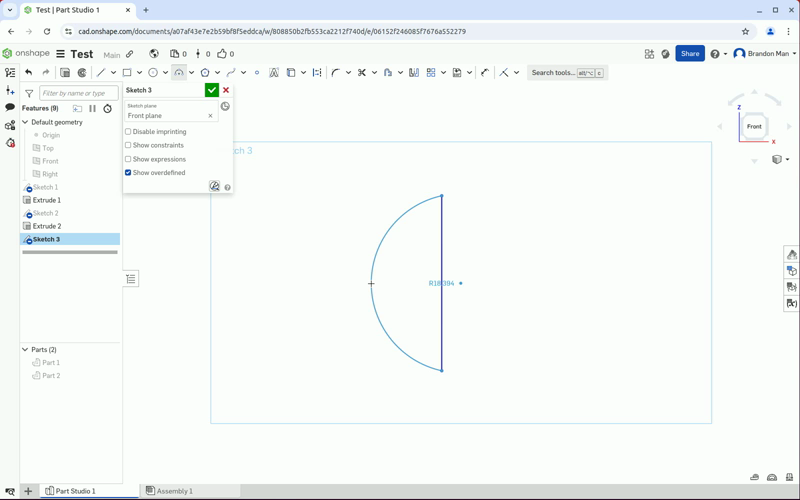
key(esc)
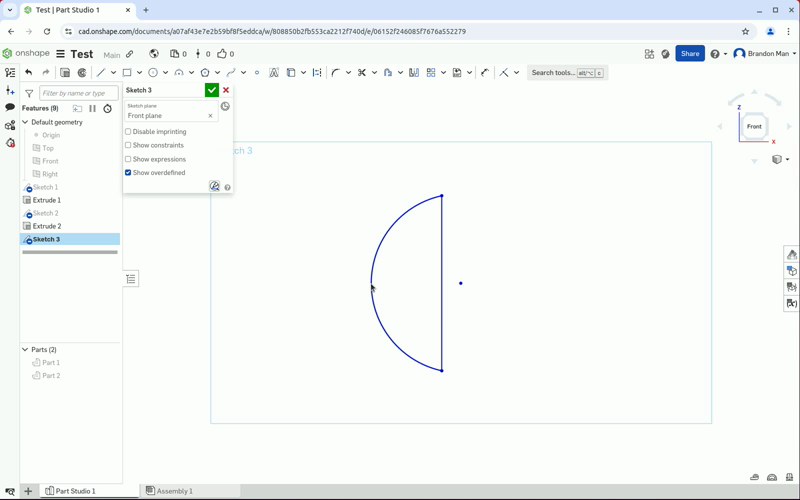
mouse_move(405, 305)
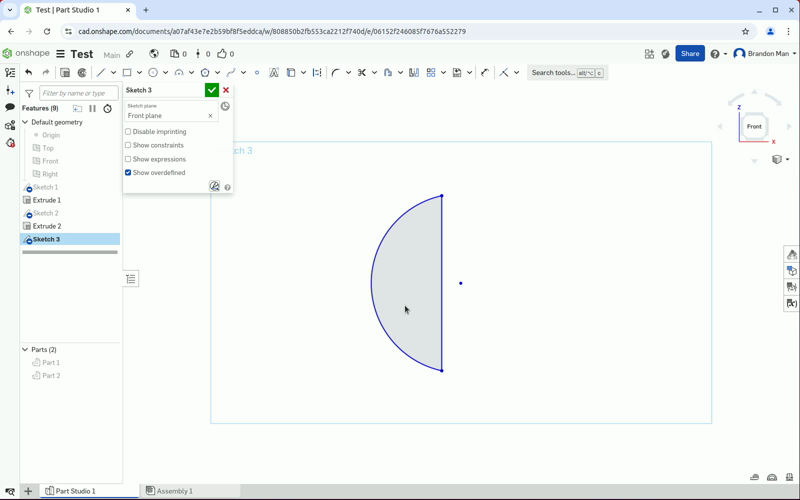
click(405, 305)
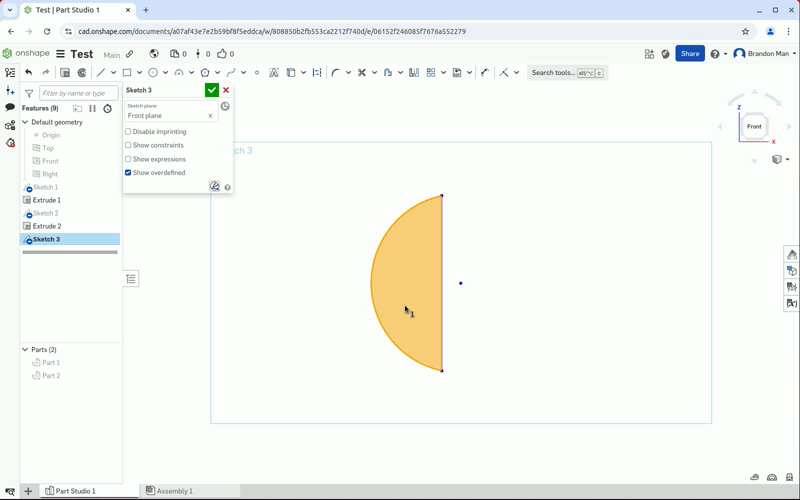
mouse_move(73, 352)
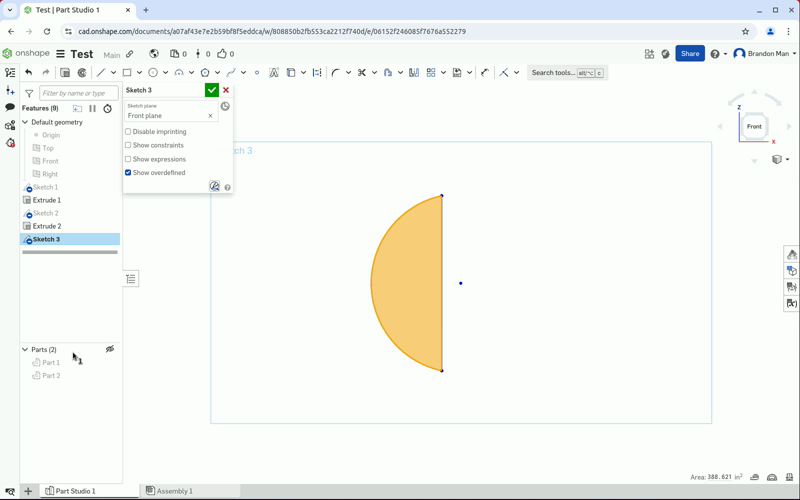
key(shift+y)
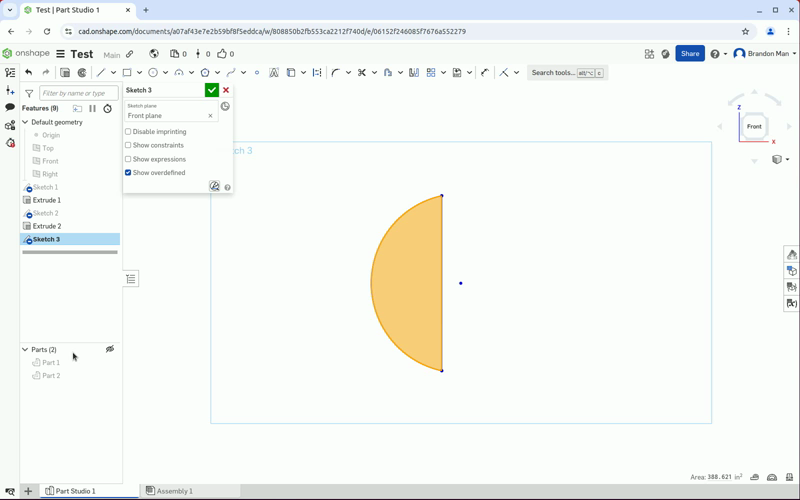
key(shift+e)
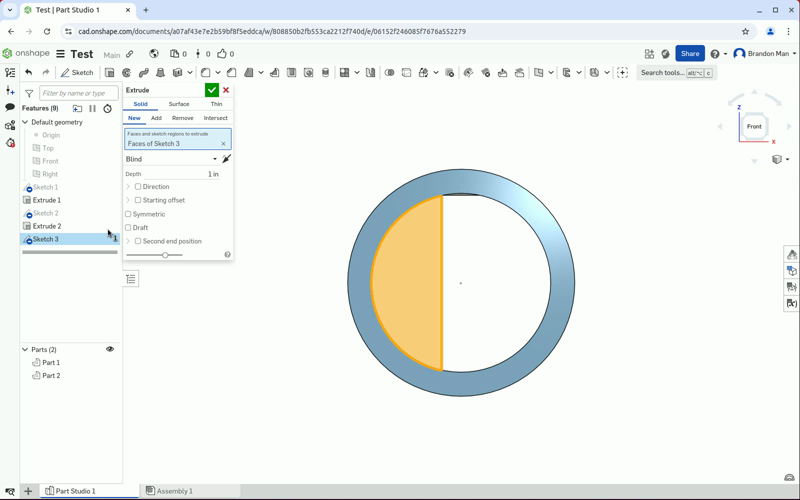
mouse_move(143, 106)
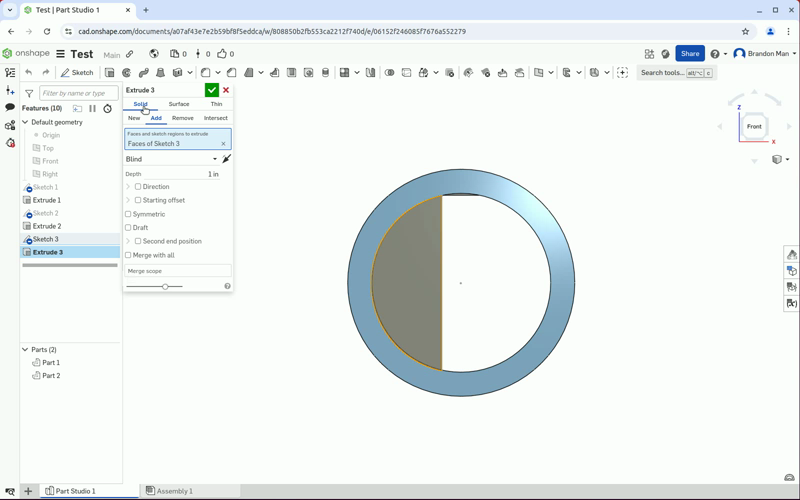
click(143, 106)
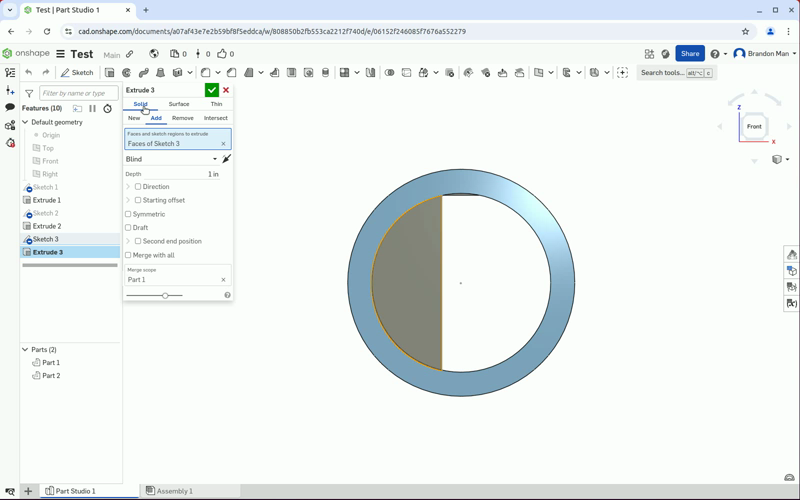
mouse_move(137, 120)
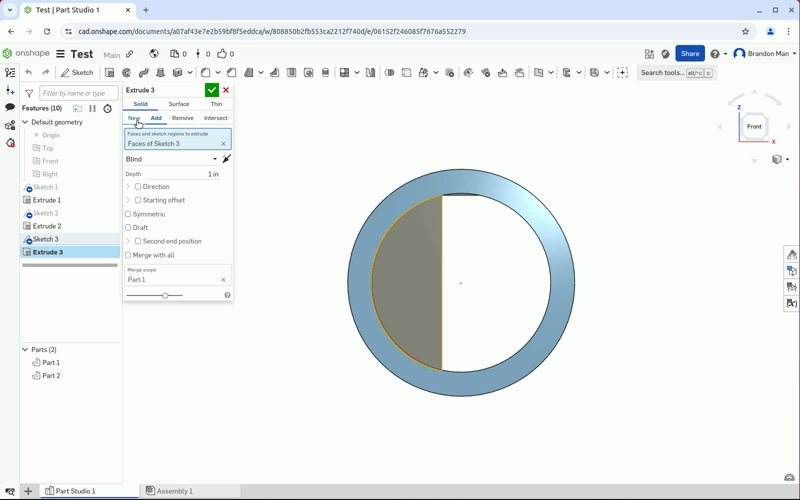
click(137, 120)
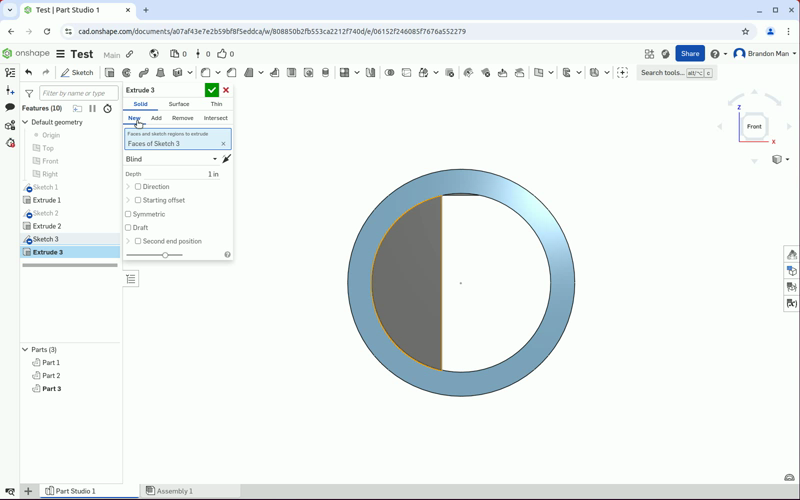
key(tab, 4)
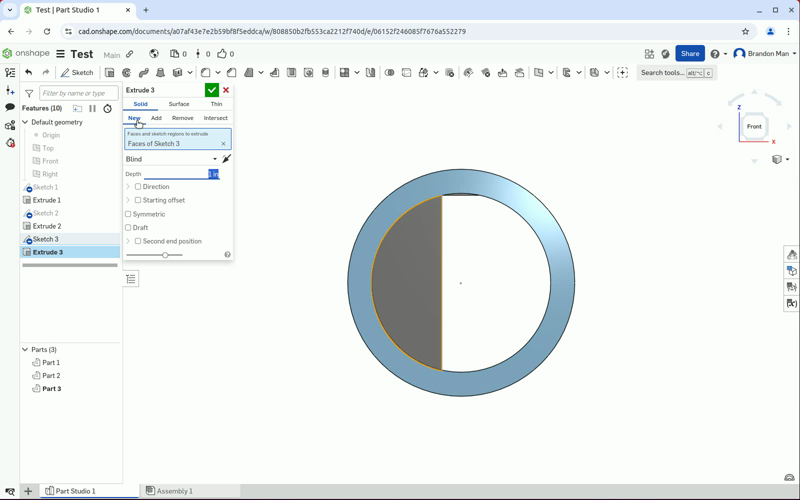
text(4.574)
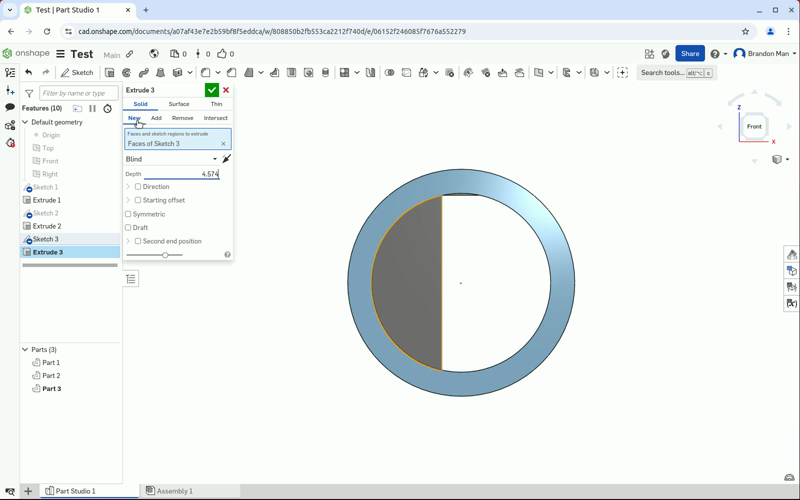
key(enter)
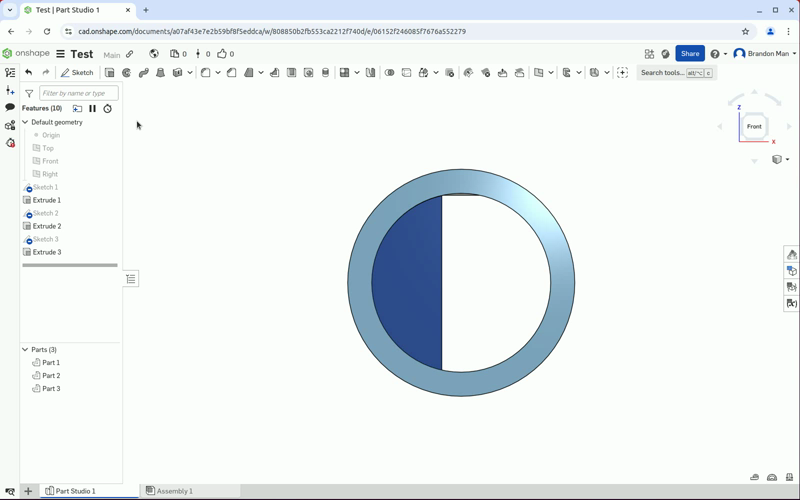
key(shift+h)
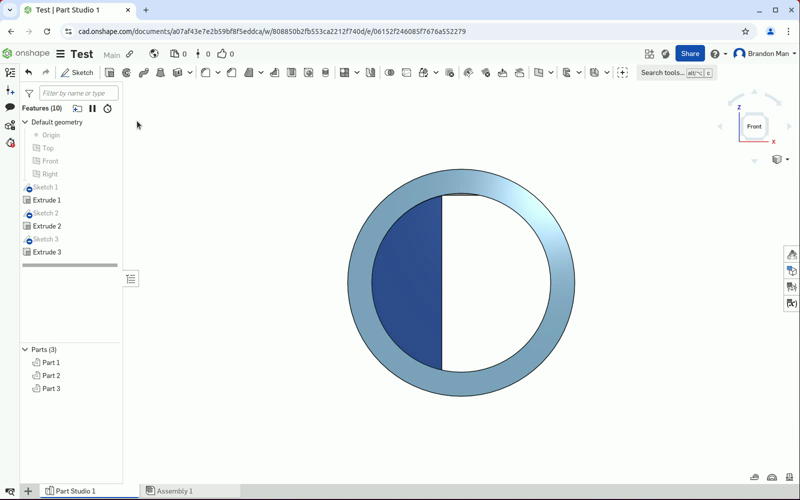
key(shift+h)
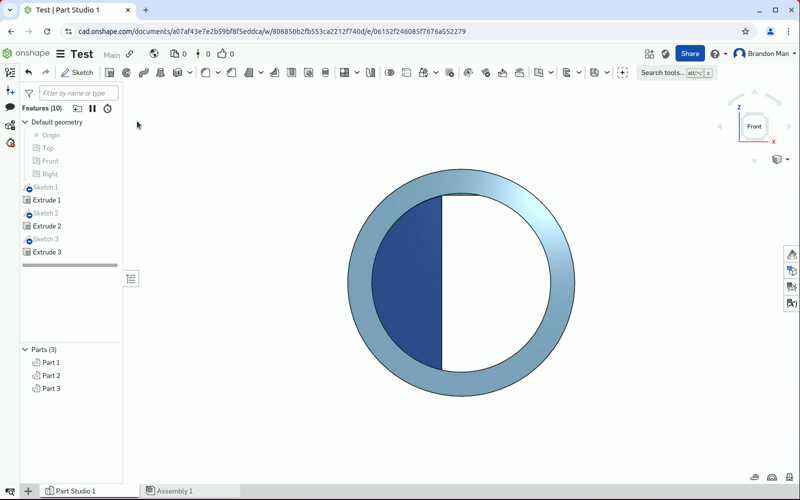
mouse_move(73, 189)
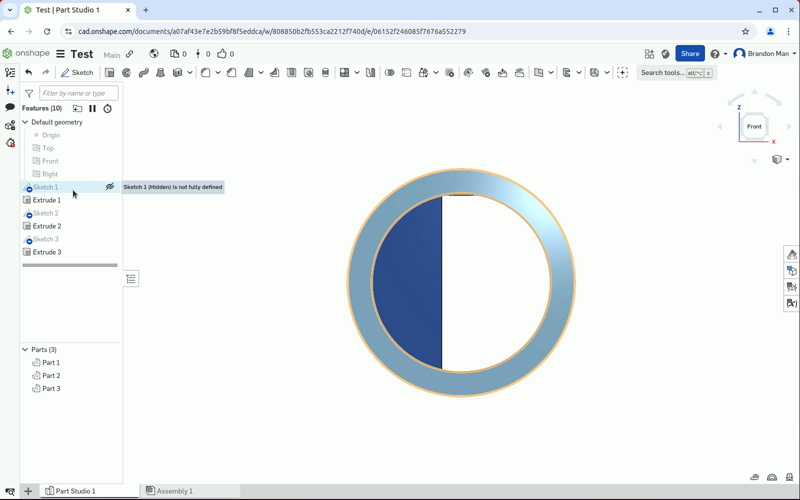
click(73, 189)
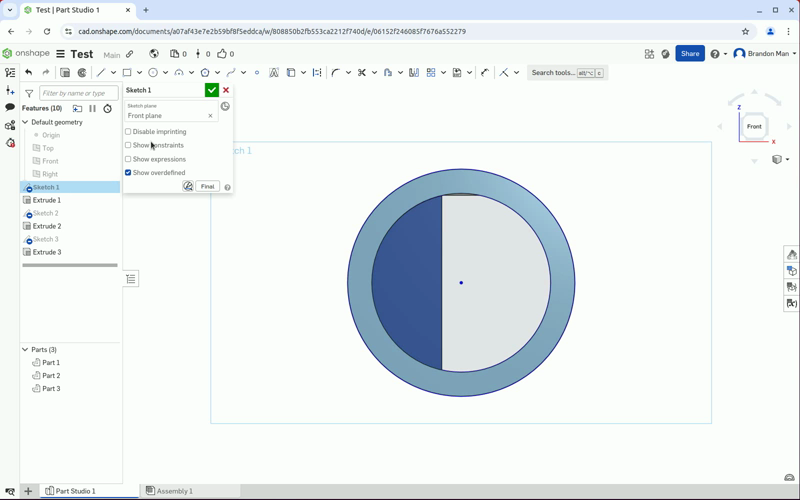
mouse_move(229, 92)
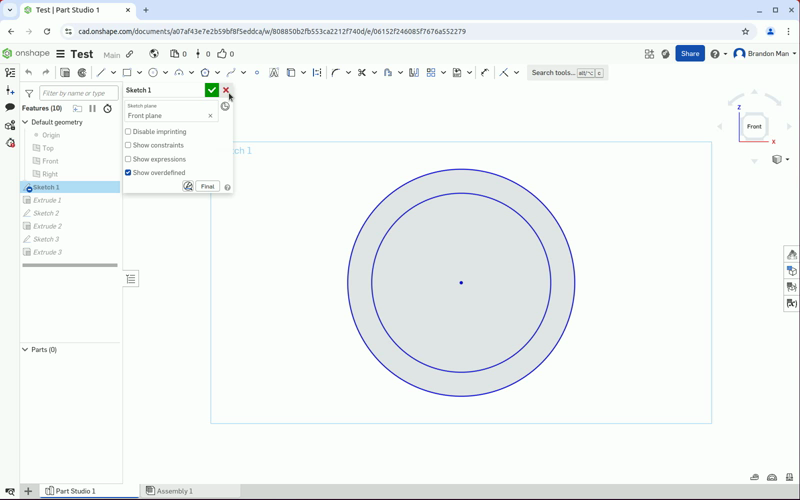
click(229, 92)
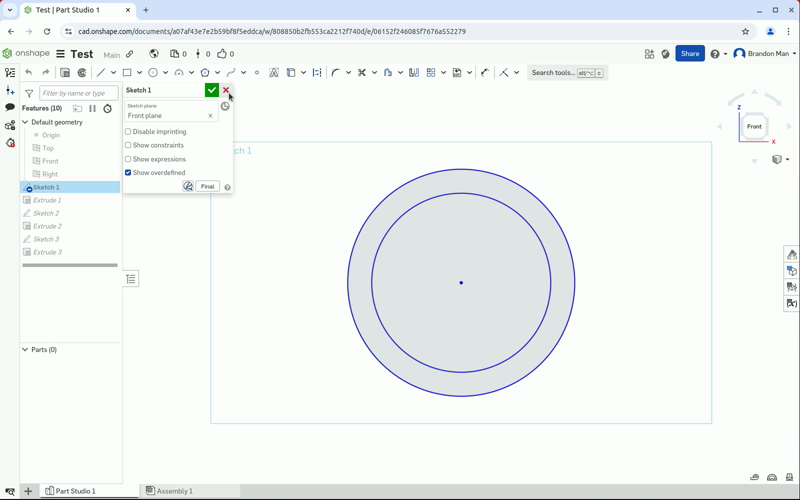
key(shift+s)
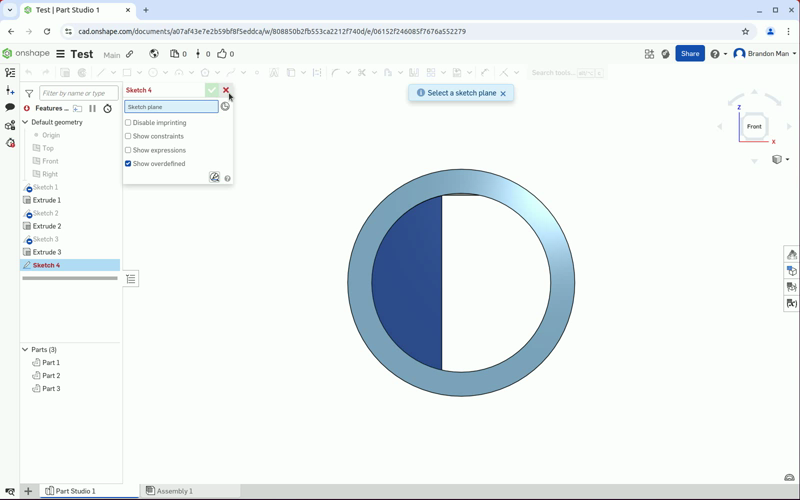
mouse_move(73, 163)
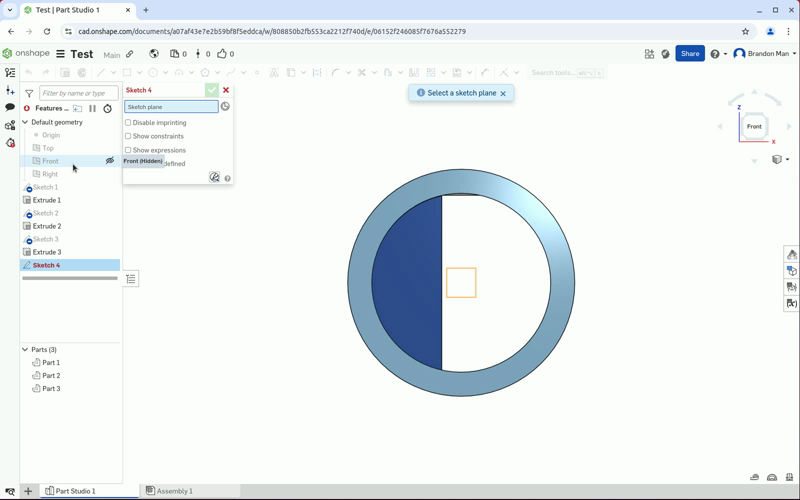
click(73, 163)
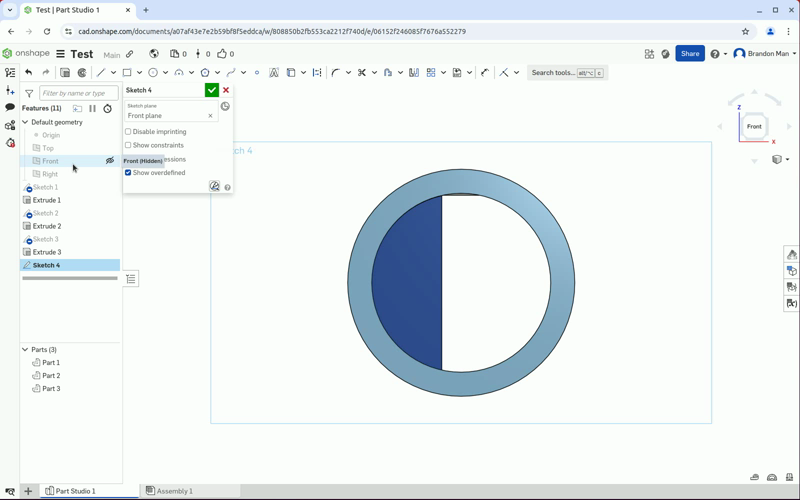
mouse_move(73, 352)
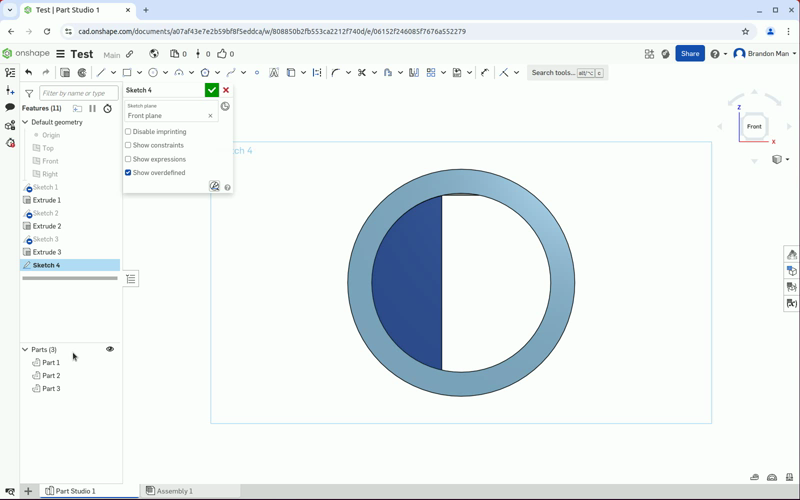
key(y)
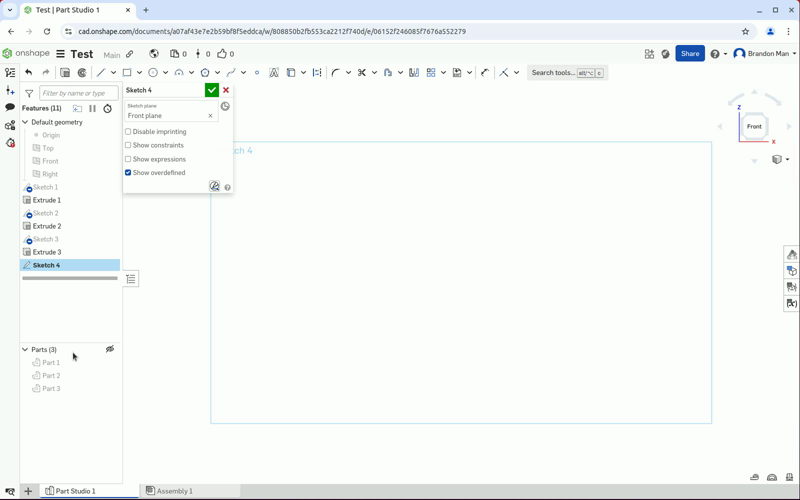
key(a)
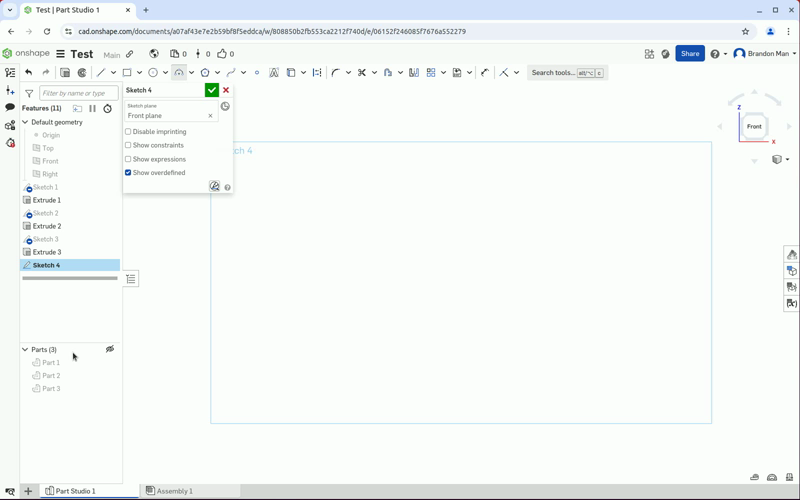
key_down(shift)
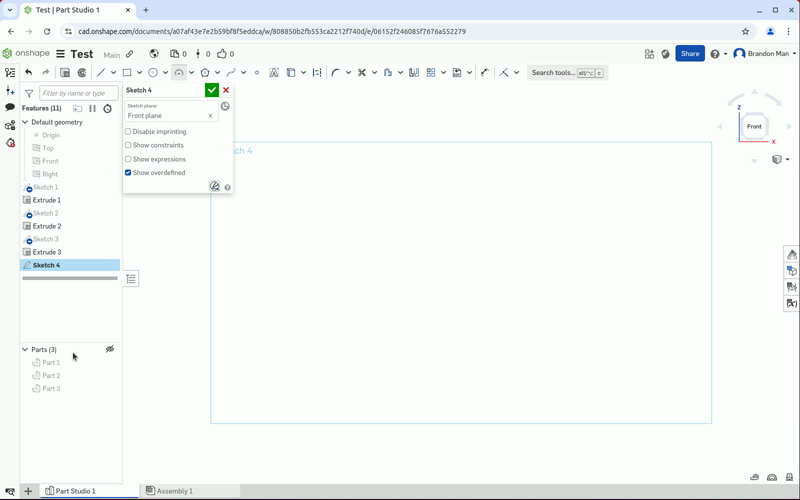
mouse_move(441, 370)
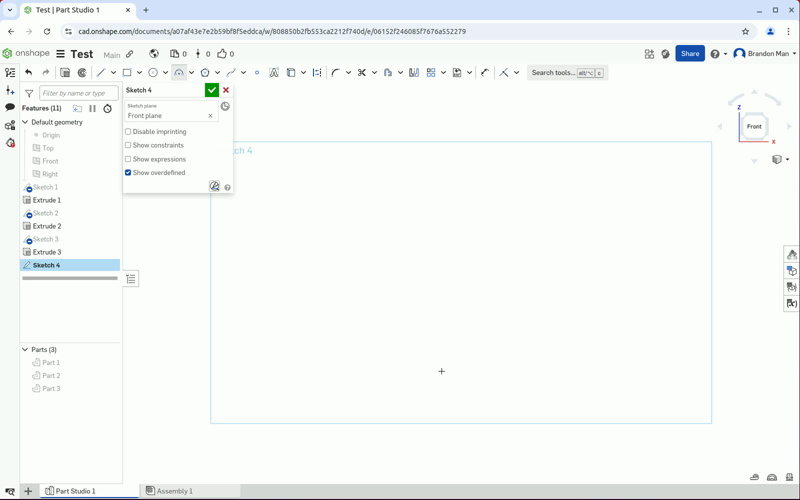
click(441, 370)
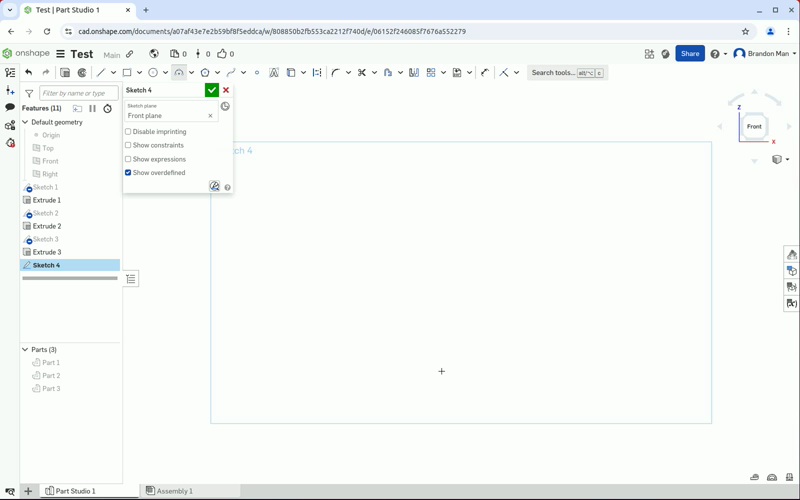
key_up(shift)
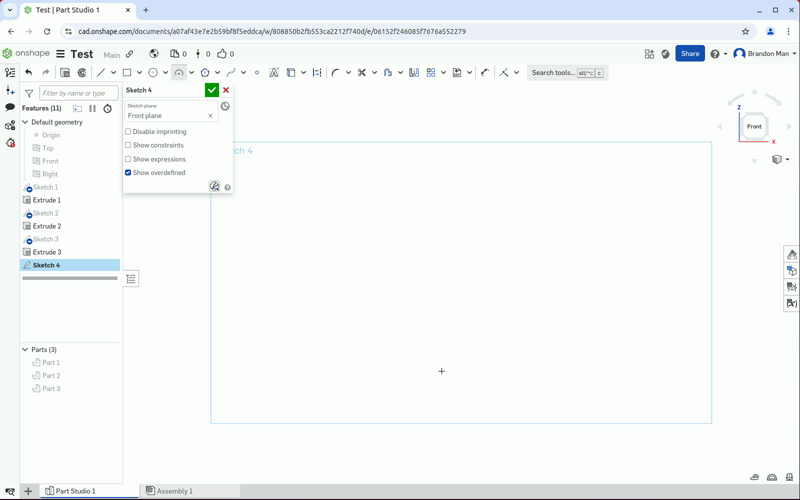
key_down(shift)
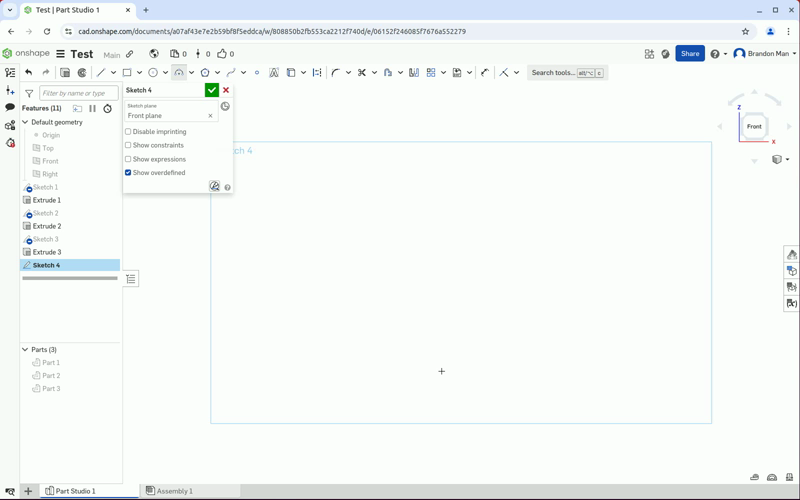
mouse_move(479, 370)
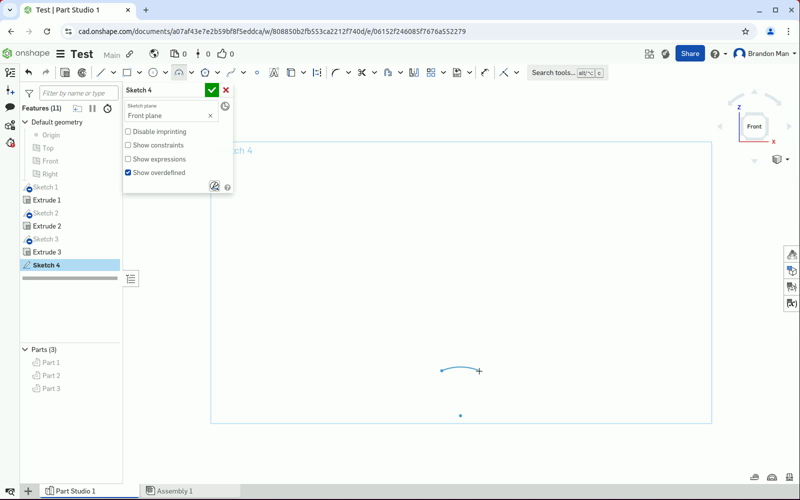
click(479, 370)
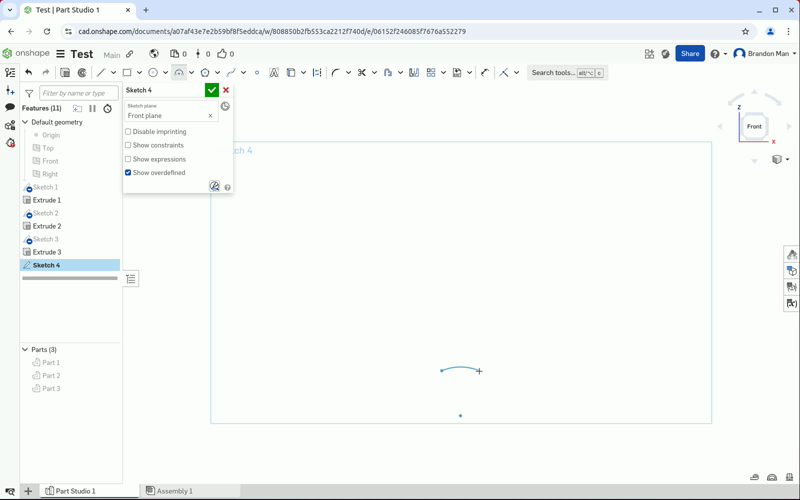
mouse_move(460, 372)
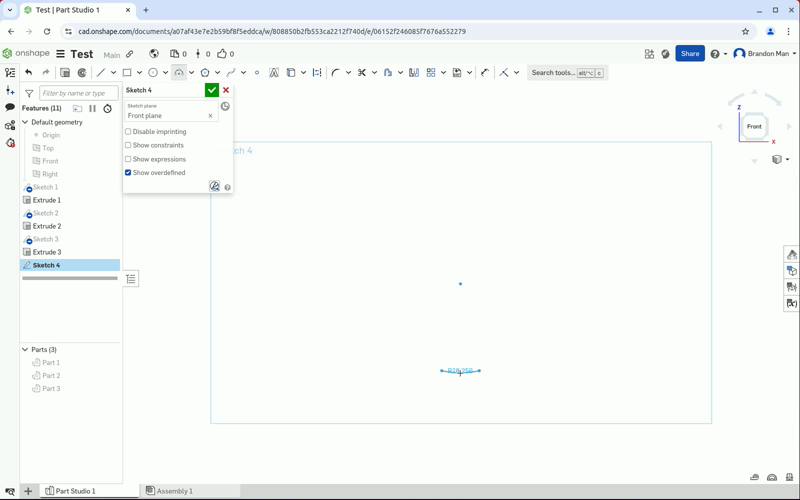
click(460, 372)
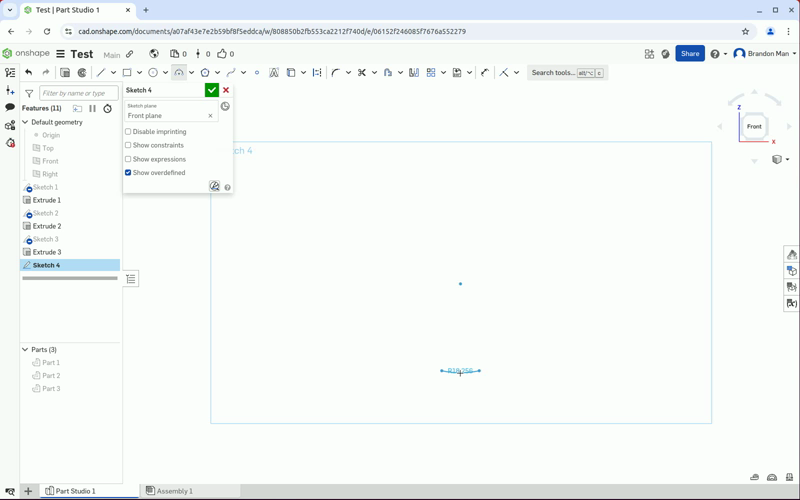
key_up(shift)
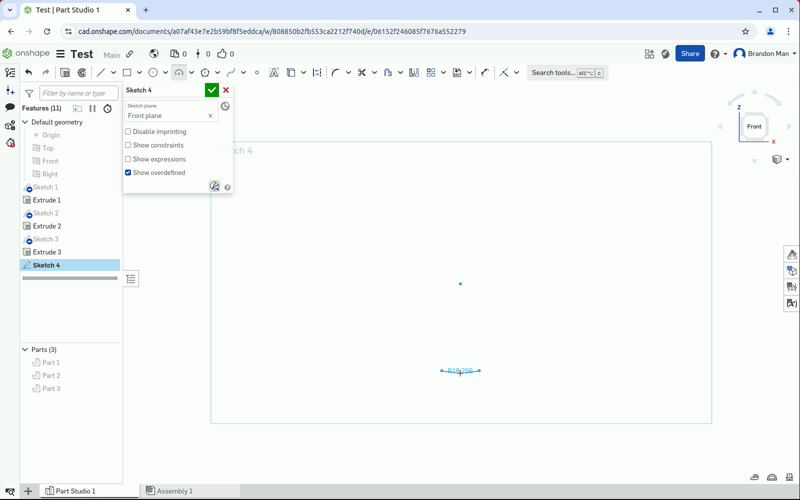
key(esc)
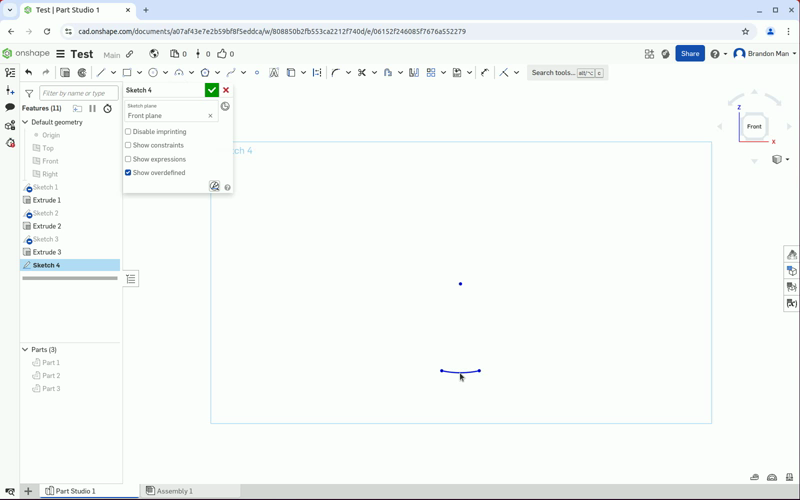
key(l)
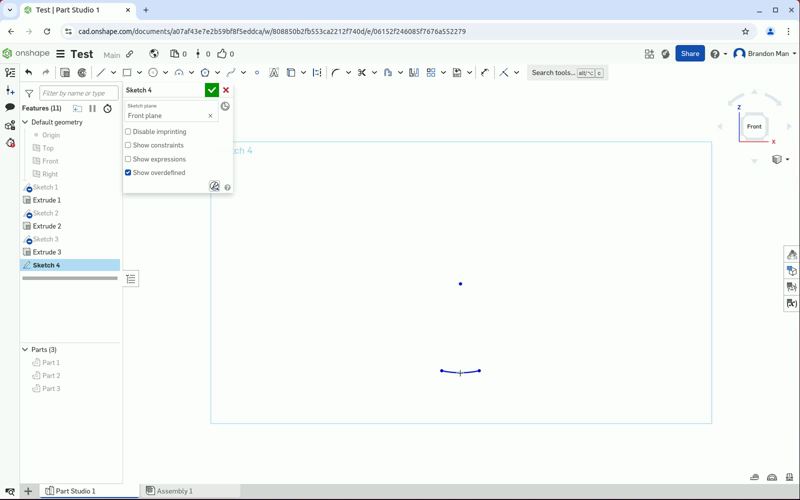
mouse_move(479, 370)
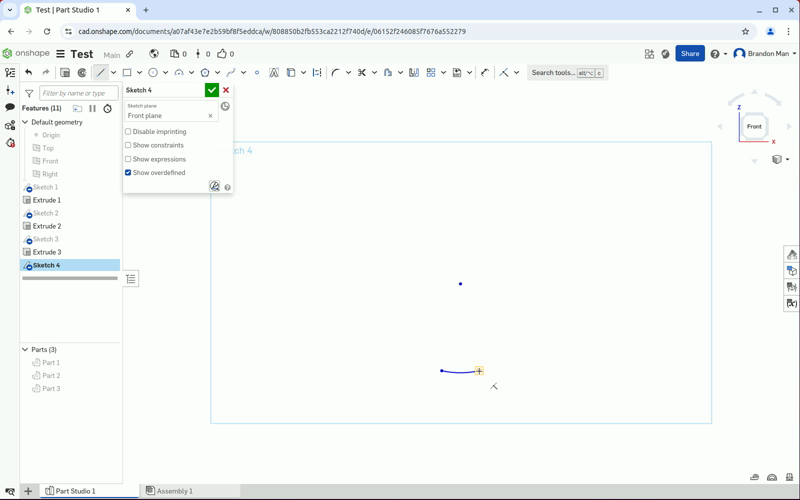
click(479, 370)
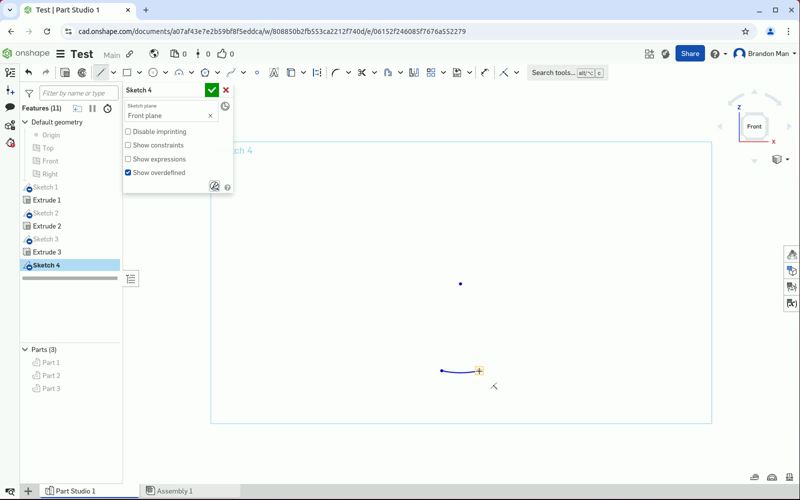
mouse_move(509, 370)
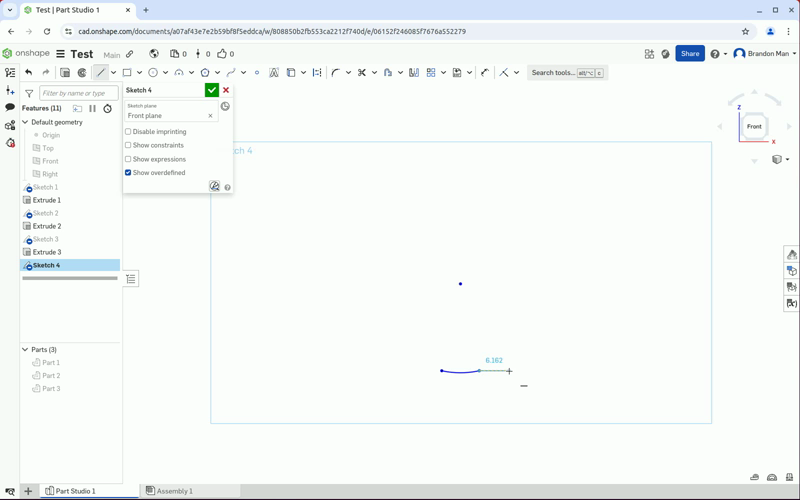
key_down(shift)
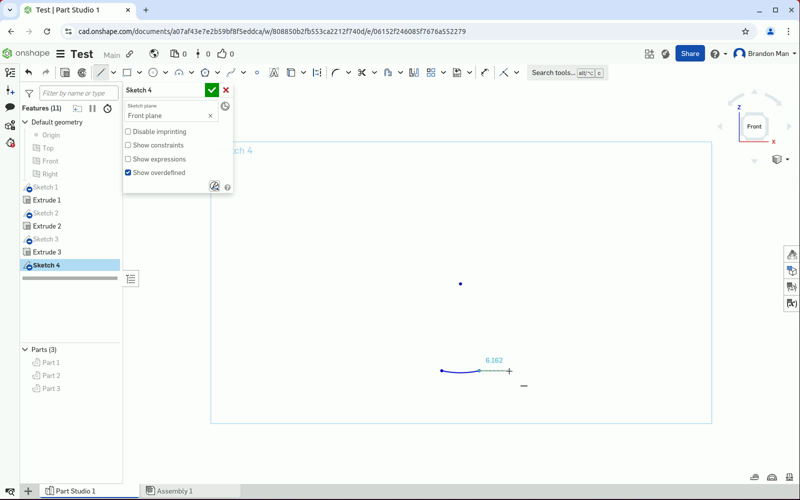
mouse_move(441, 370)
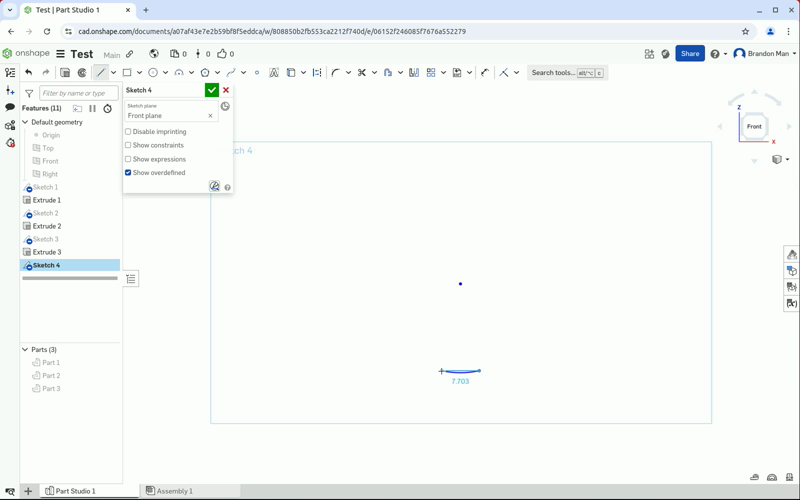
key_up(shift)
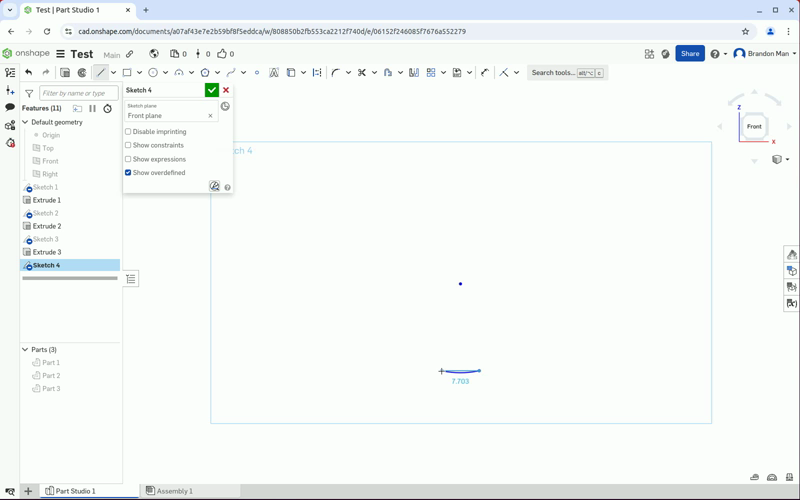
click(441, 370)
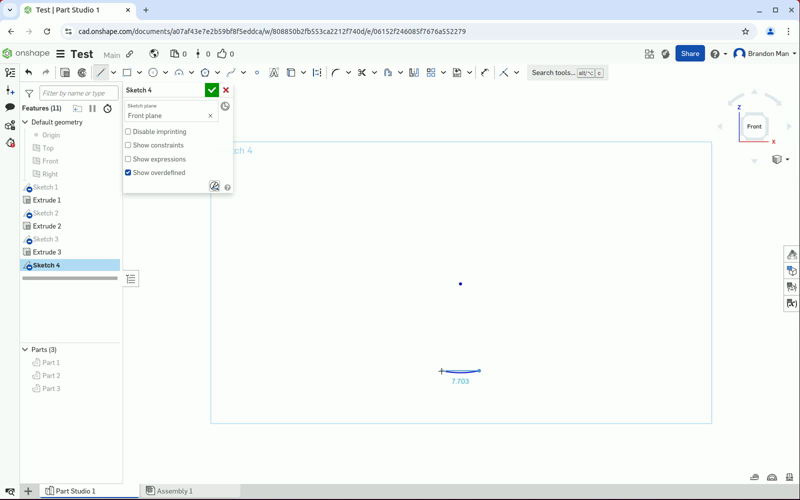
key(esc)
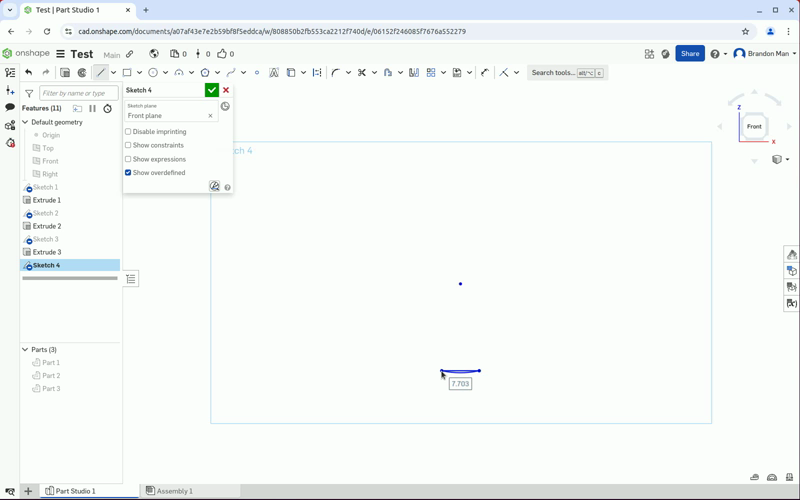
mouse_move(463, 372)
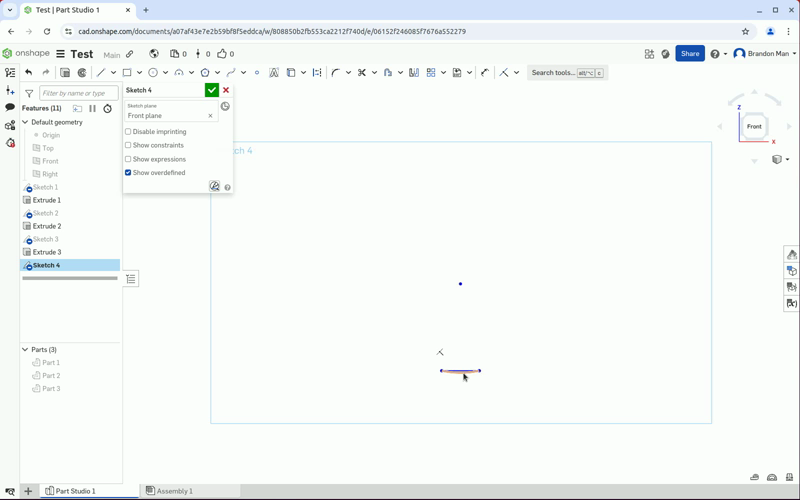
scroll(6)
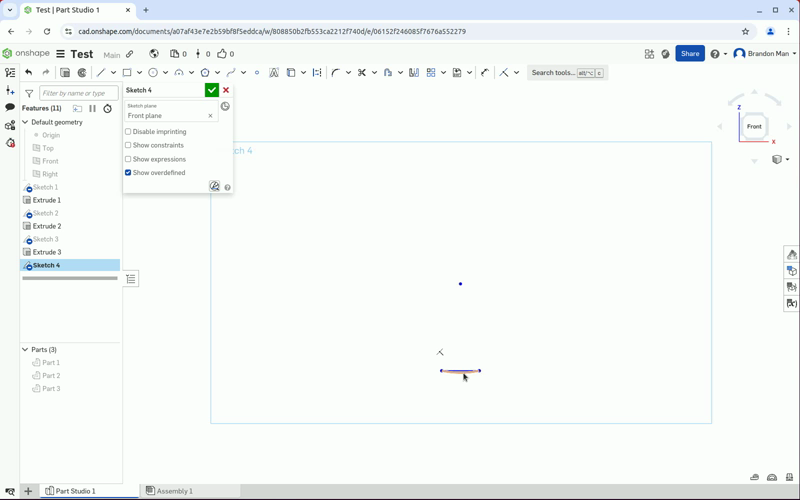
scroll(6)
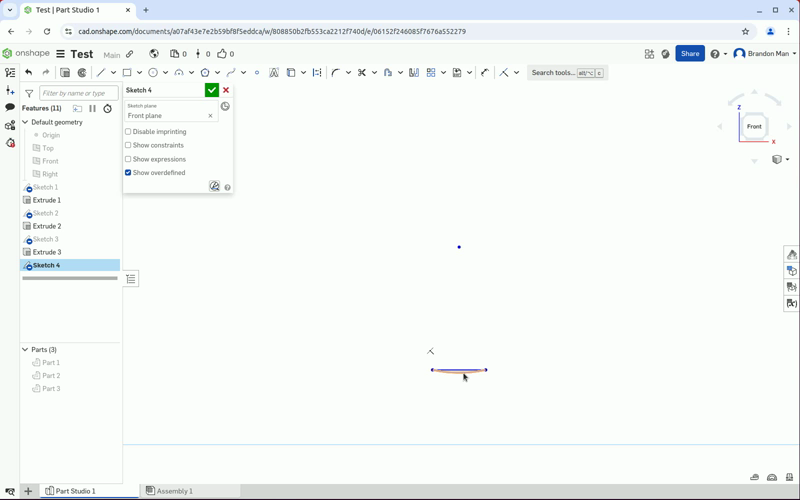
scroll(6)
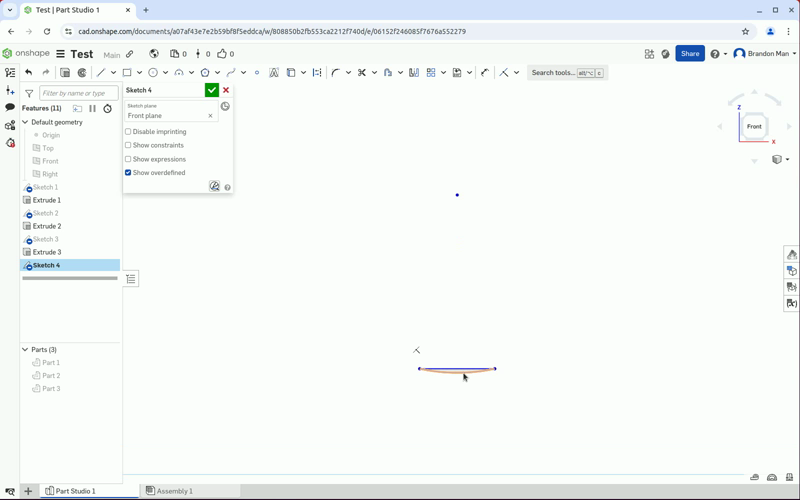
scroll(6)
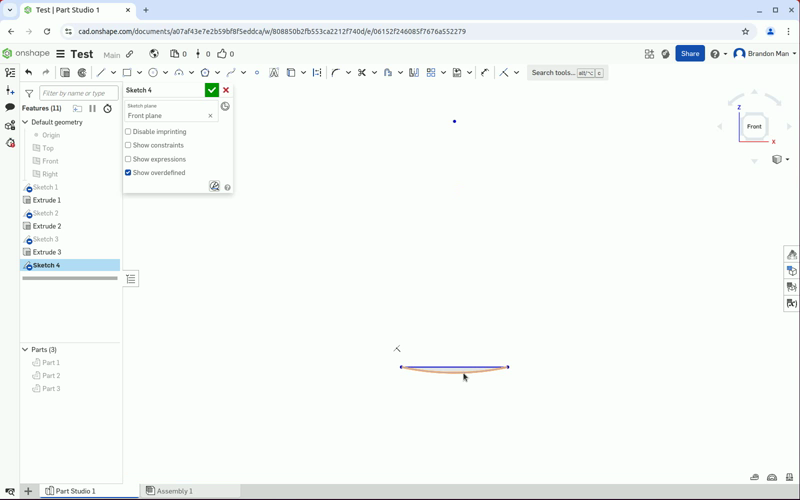
scroll(6)
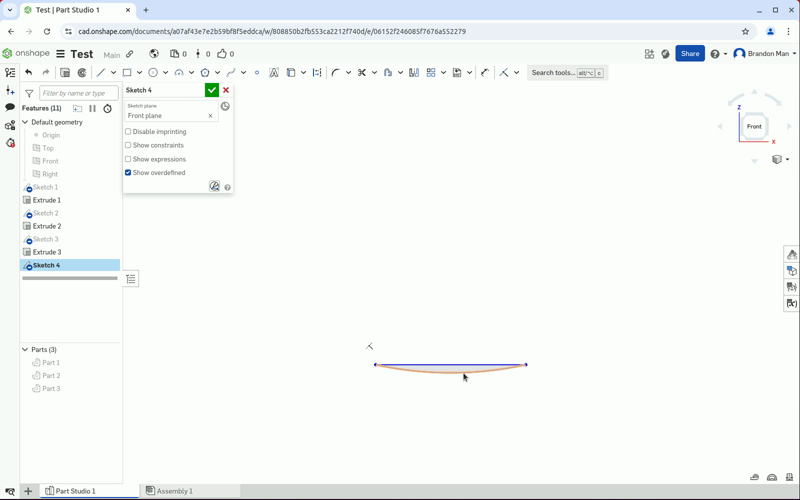
scroll(6)
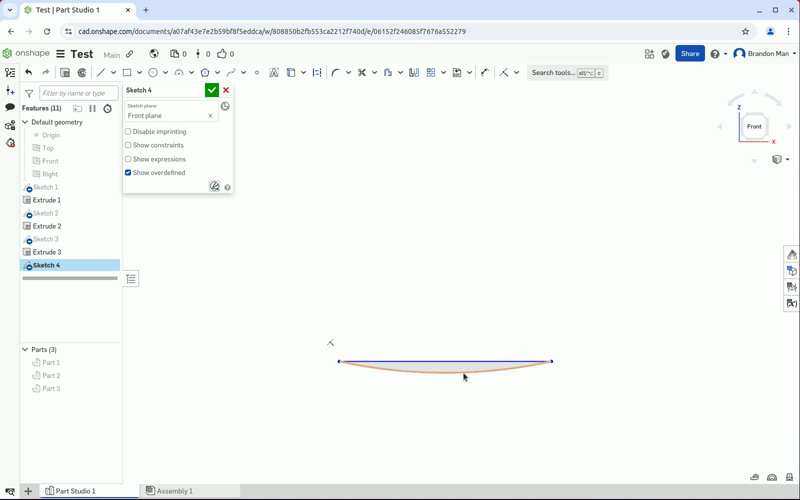
scroll(6)
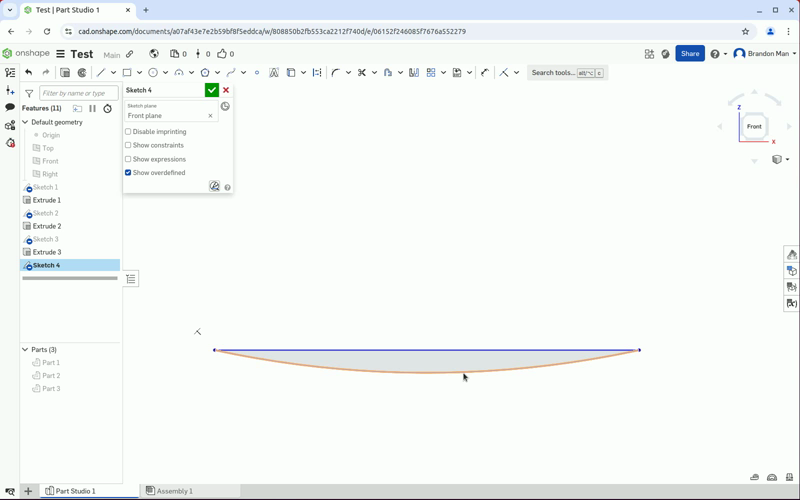
click(463, 372)
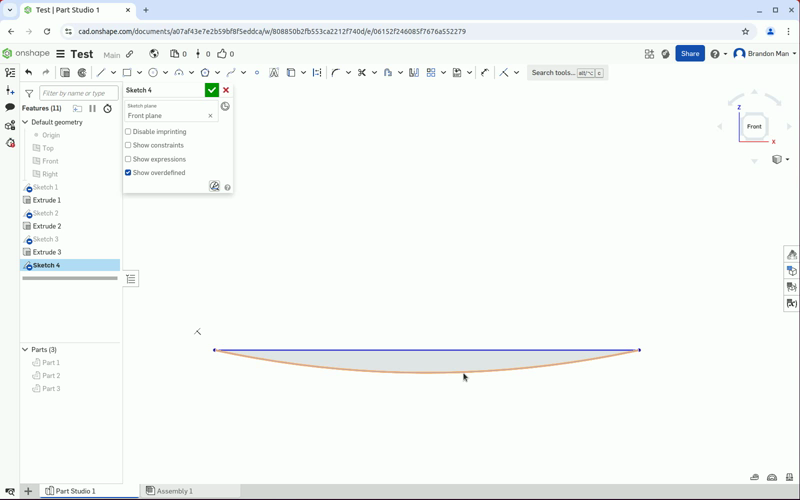
scroll(-6)
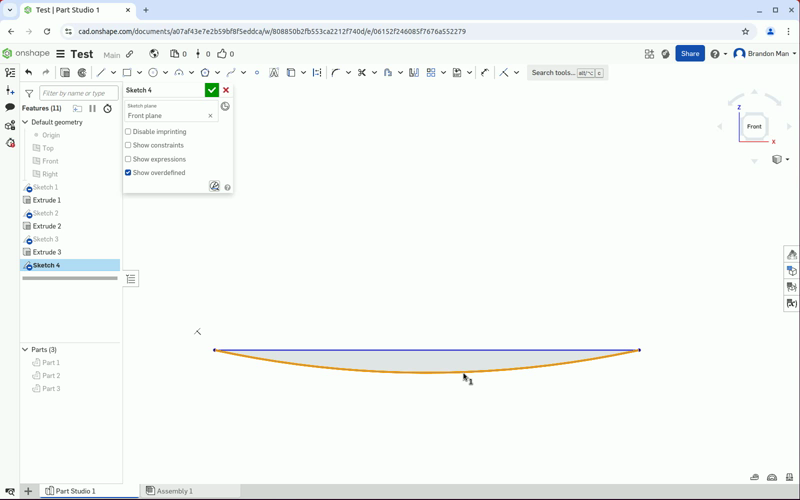
scroll(-6)
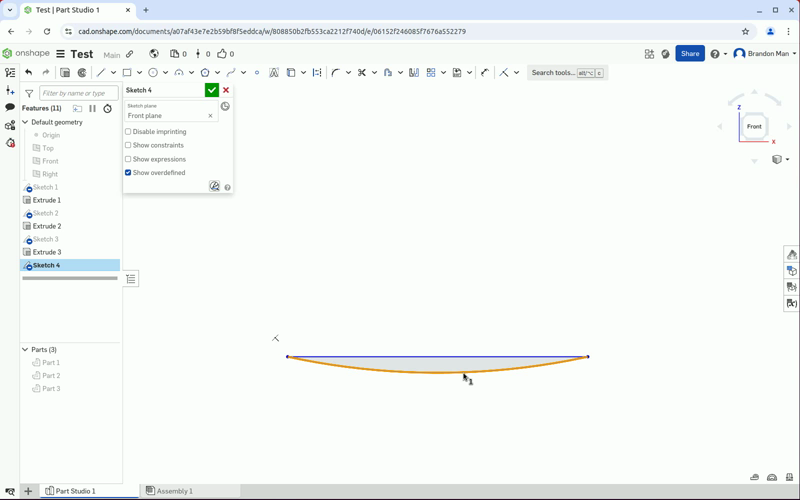
scroll(-6)
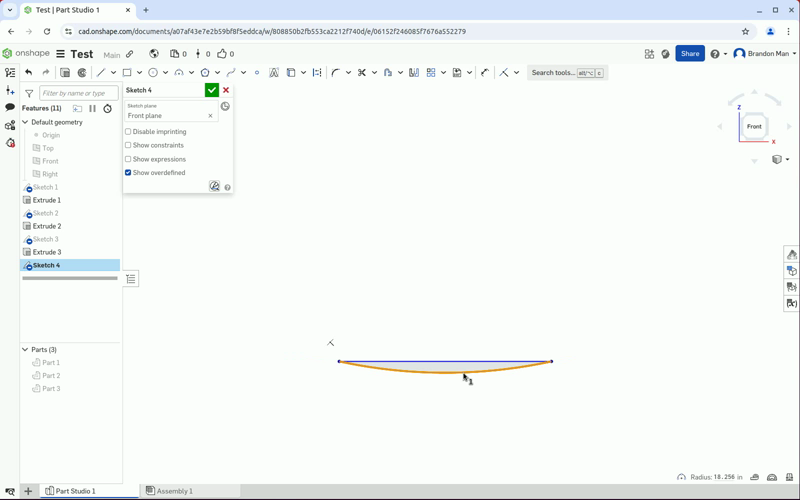
scroll(-6)
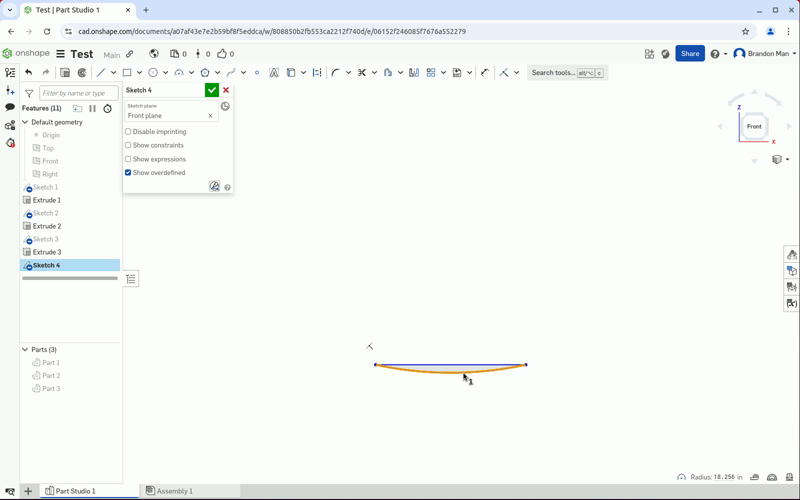
scroll(-6)
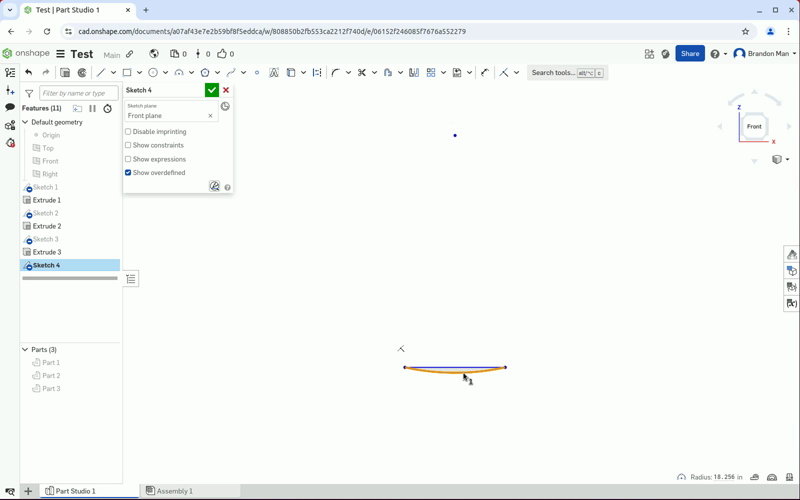
scroll(-6)
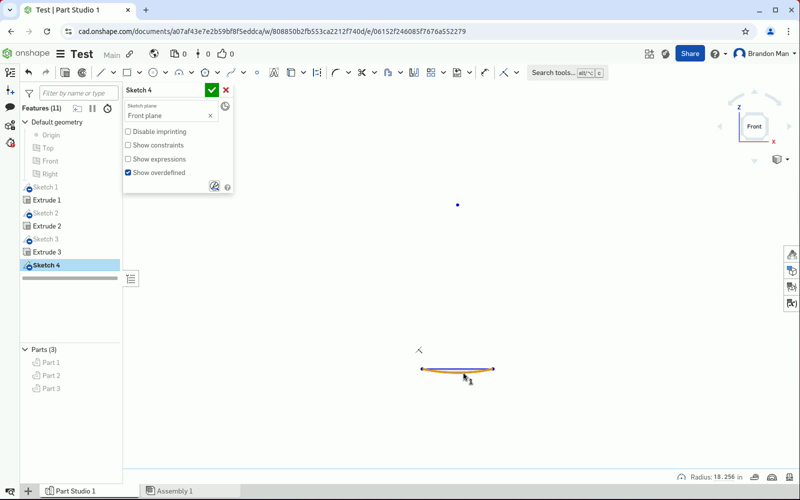
scroll(-6)
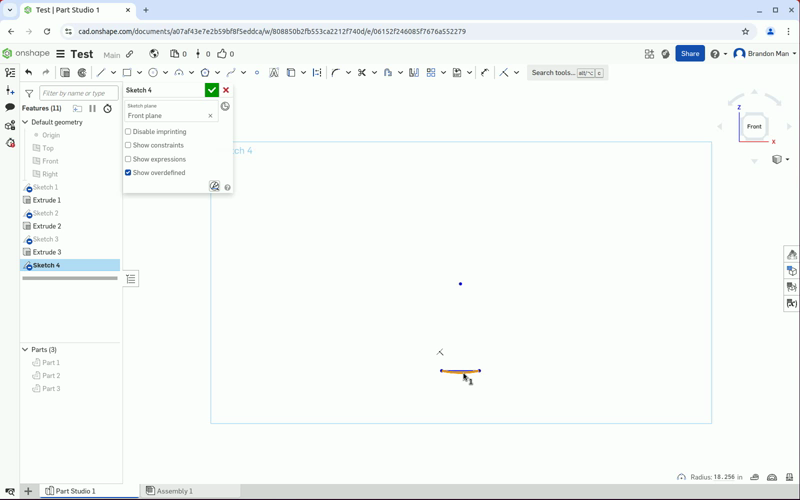
mouse_move(73, 352)
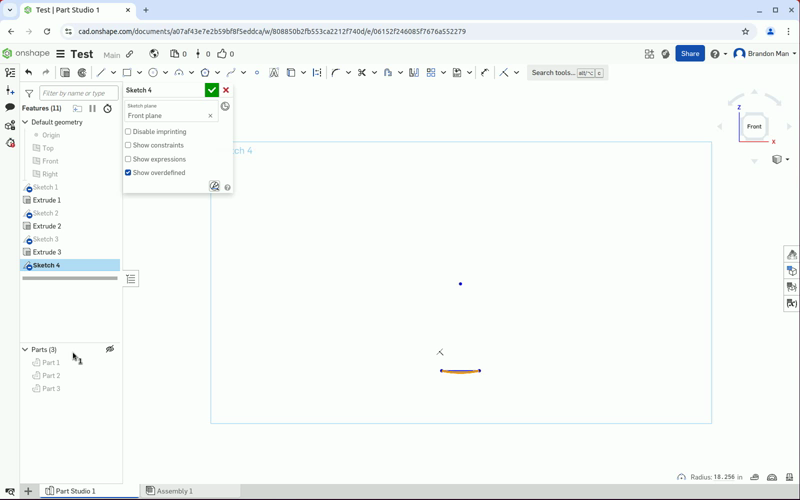
key(shift+y)
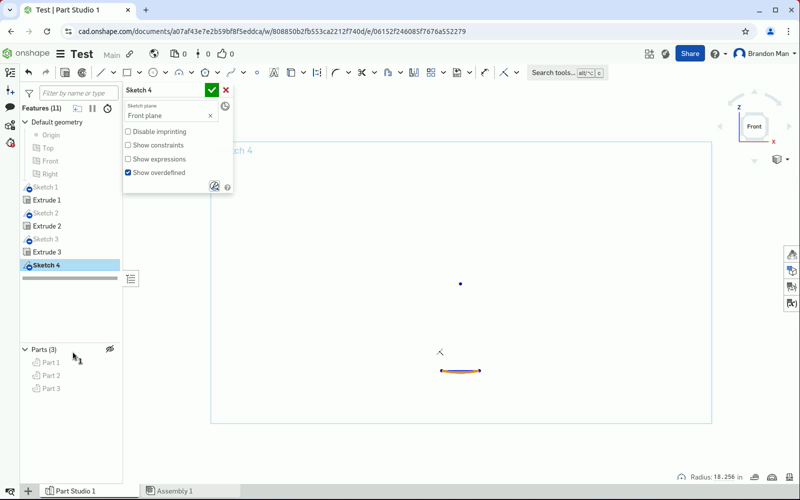
key(shift+e)
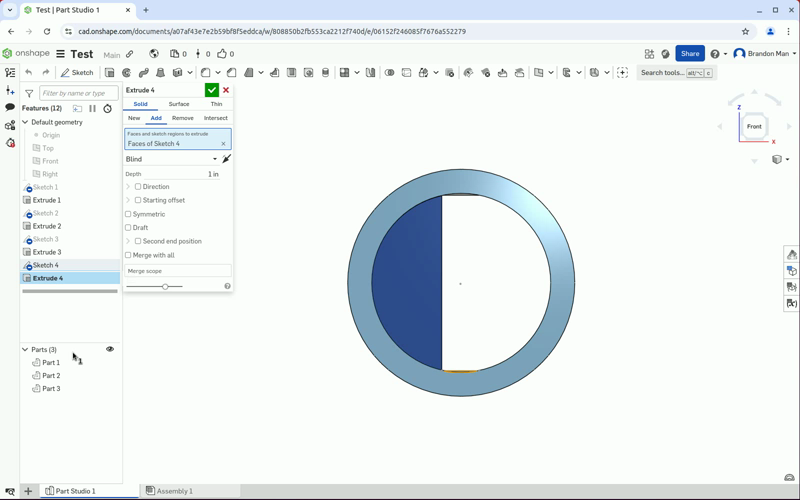
mouse_move(143, 106)
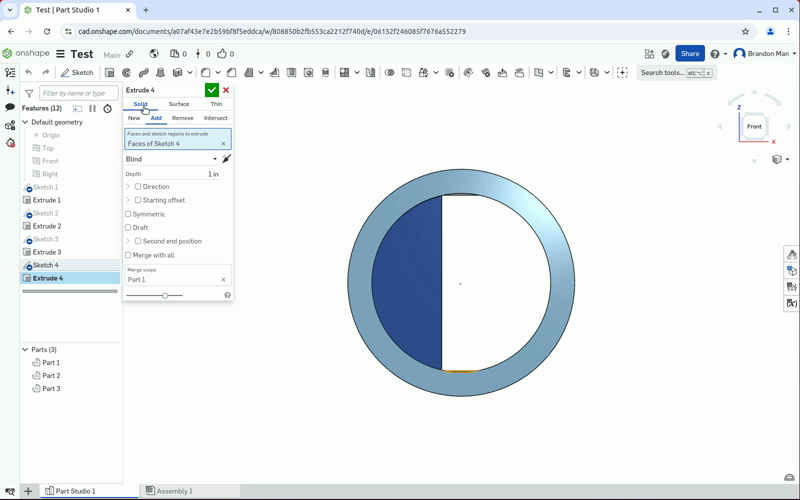
click(143, 106)
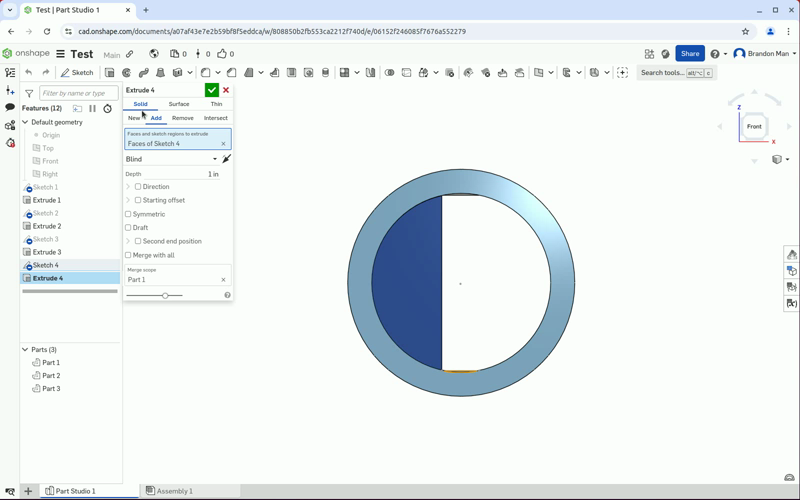
mouse_move(137, 120)
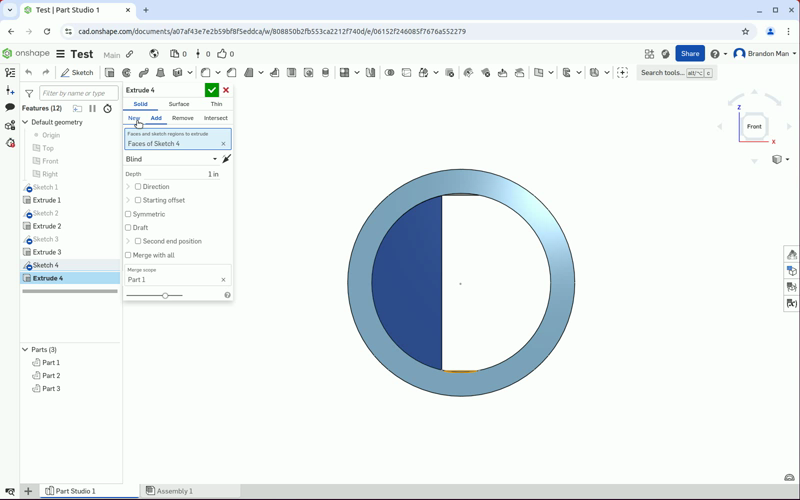
click(137, 120)
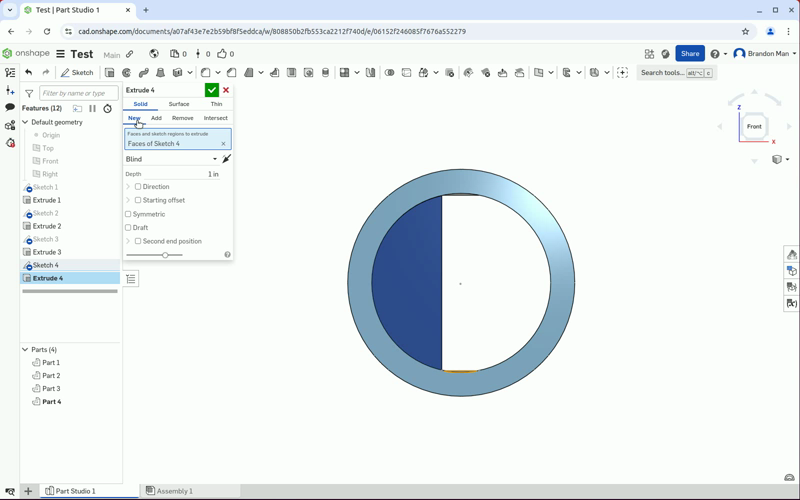
key(tab, 4)
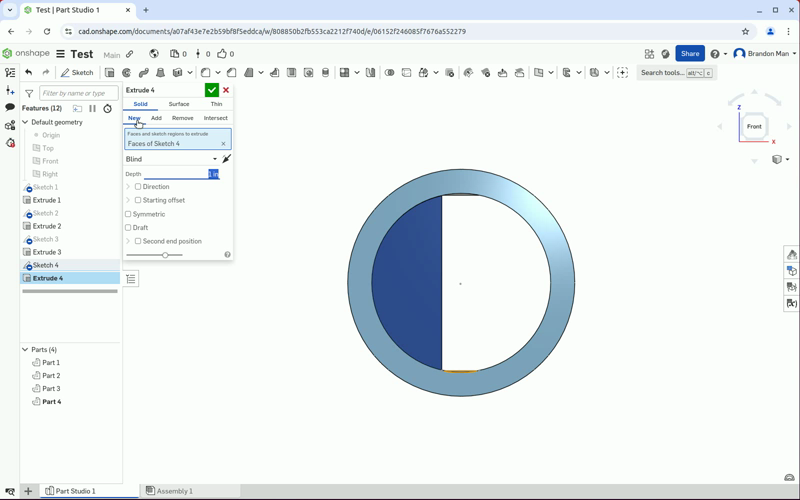
text(4.574)
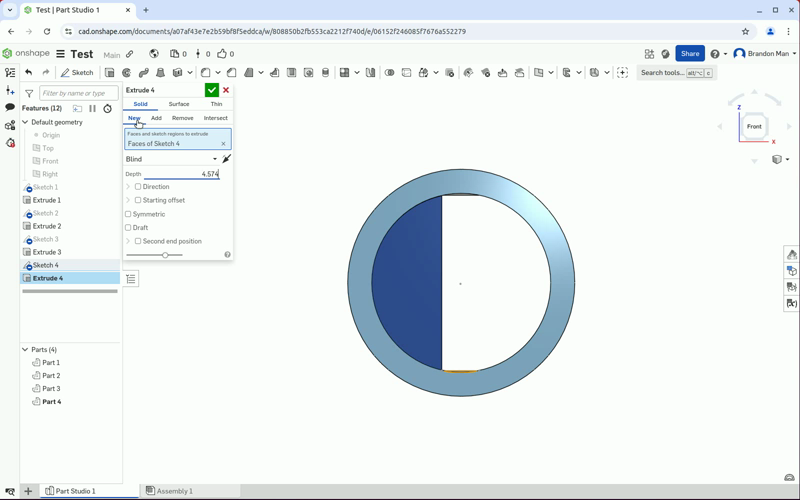
key(enter)
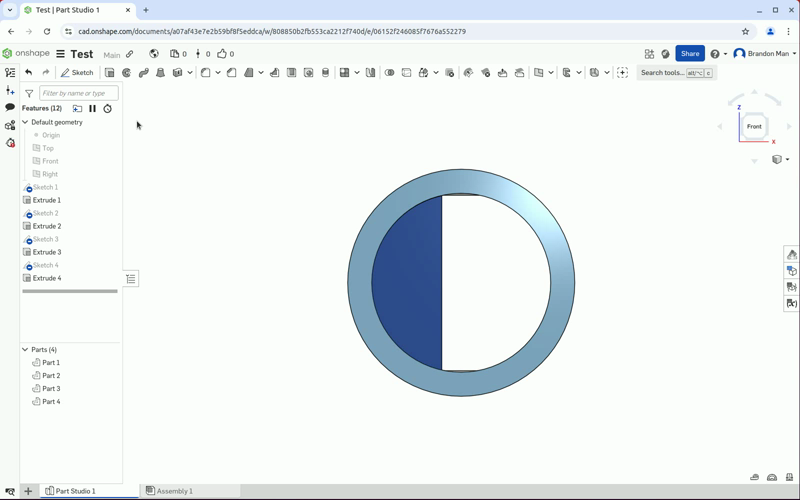
key(shift+h)
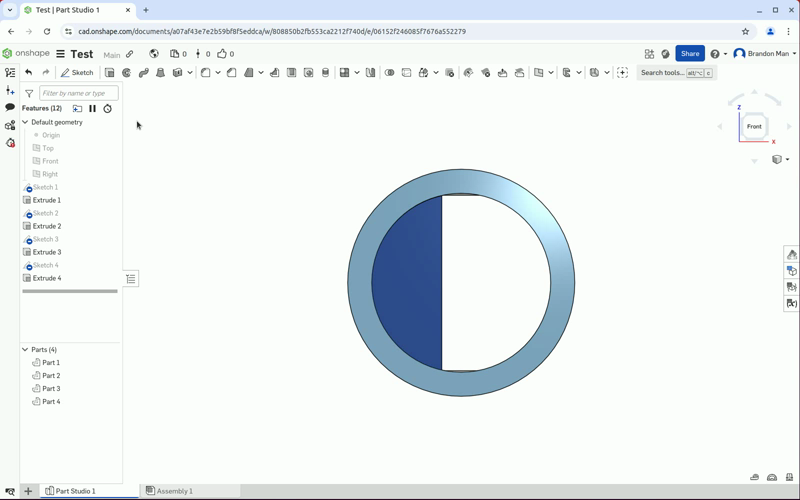
key(shift+h)
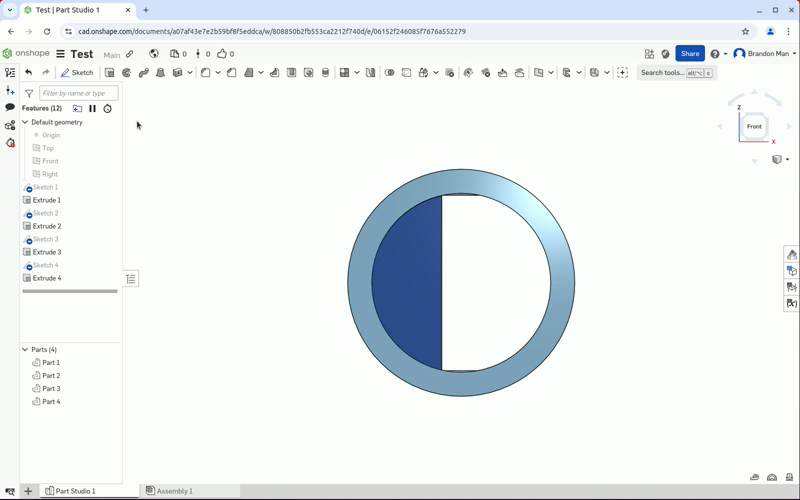
mouse_move(73, 189)
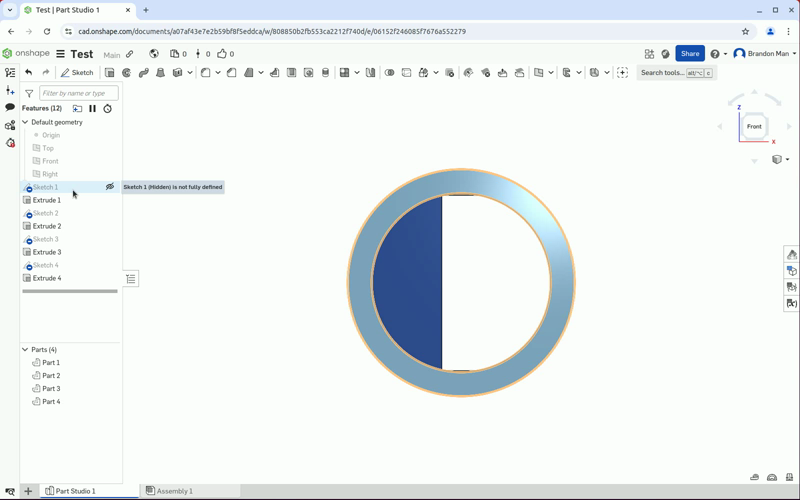
click(73, 189)
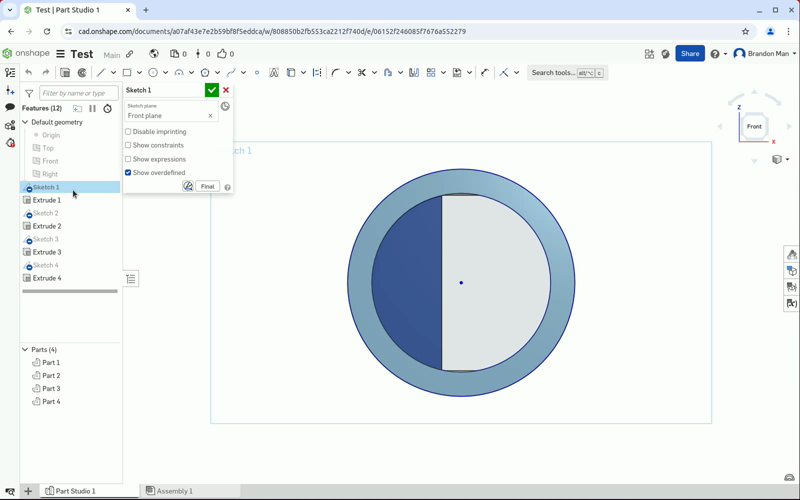
mouse_move(229, 92)
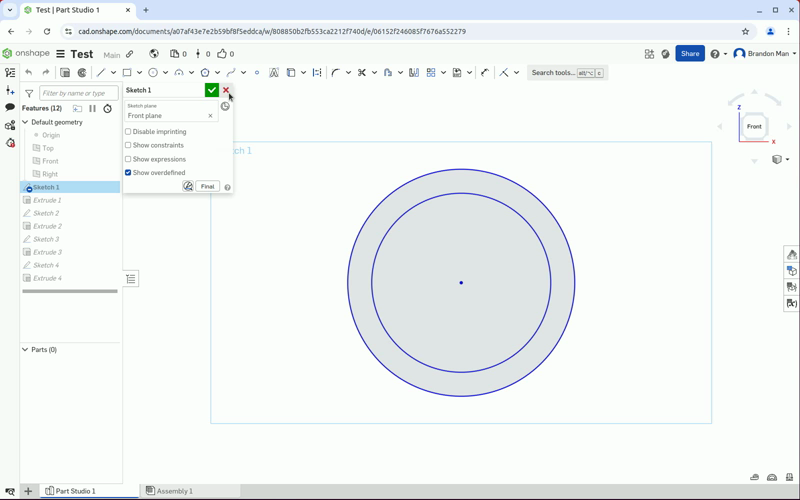
click(229, 92)
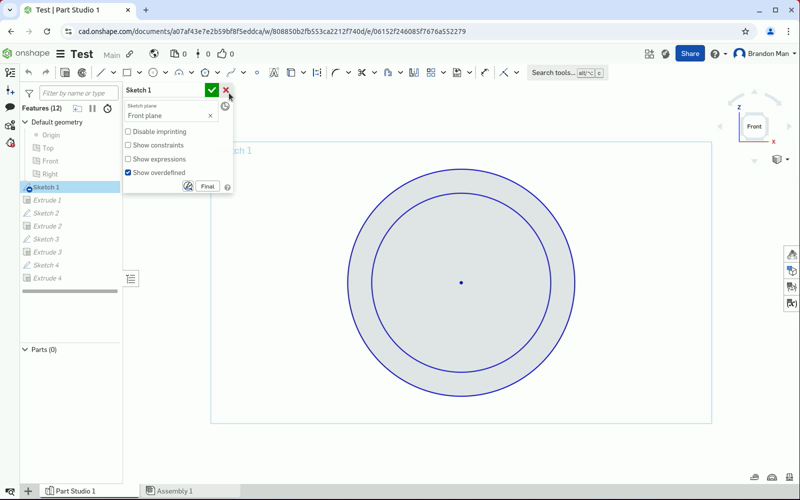
key(shift+s)
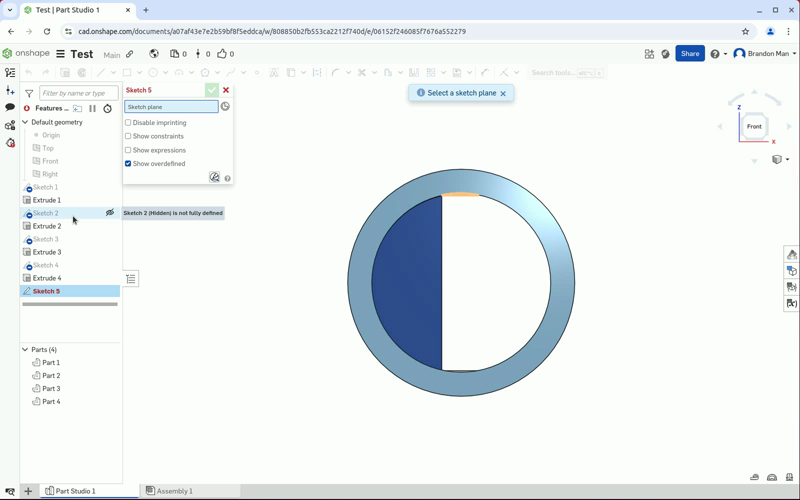
scroll(3)
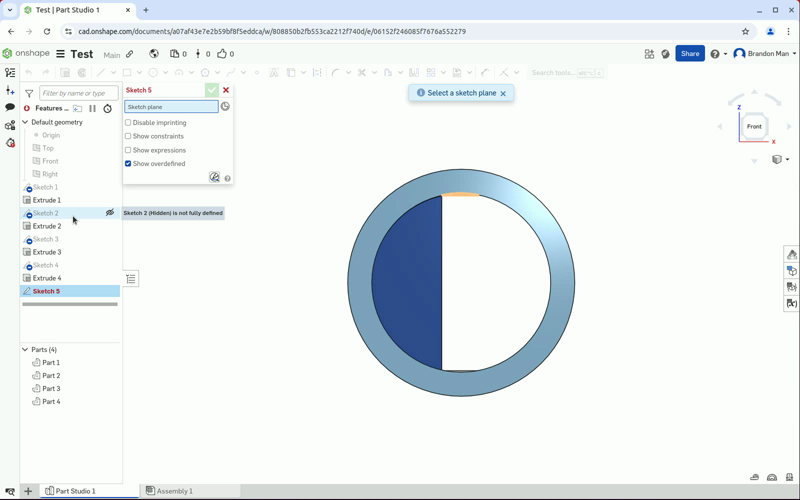
mouse_move(73, 163)
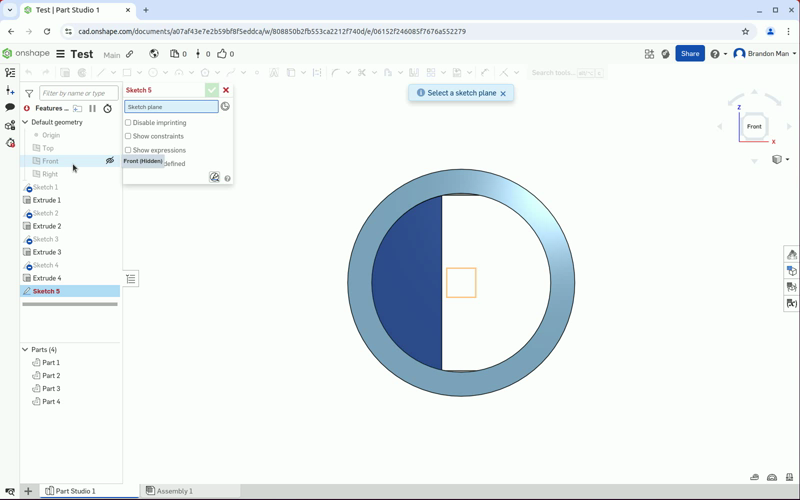
click(73, 163)
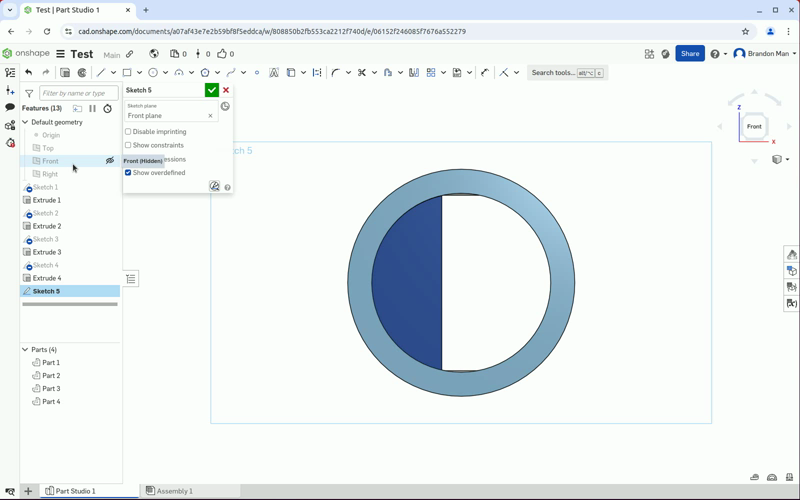
mouse_move(73, 352)
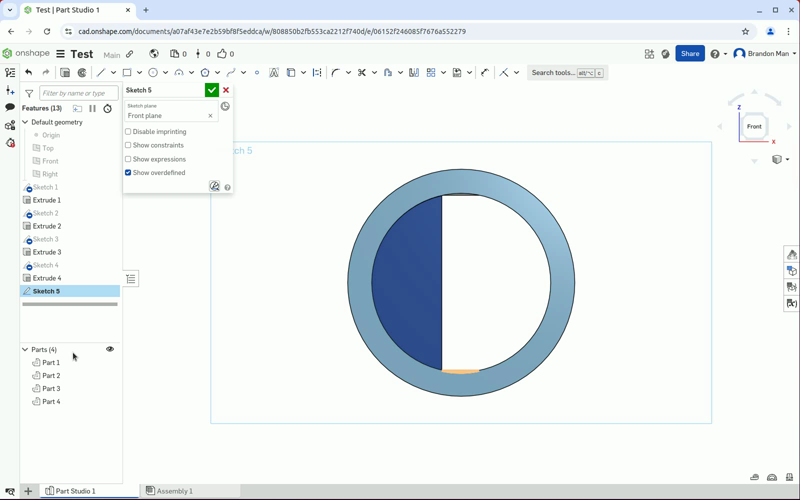
key(y)
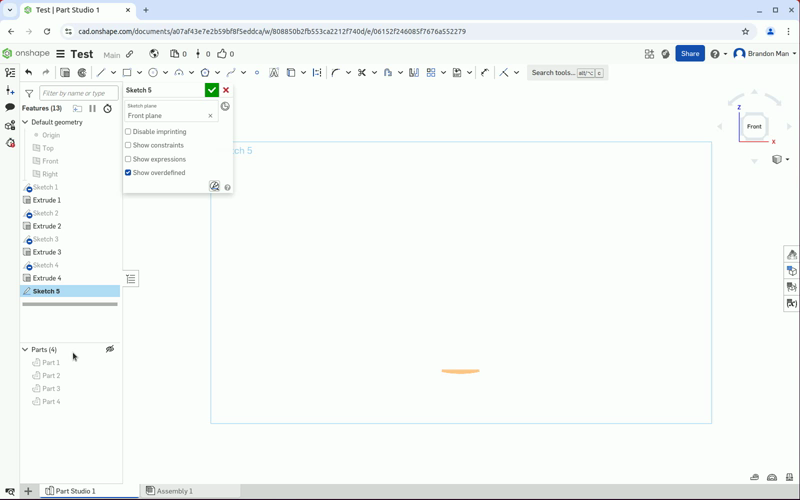
key(a)
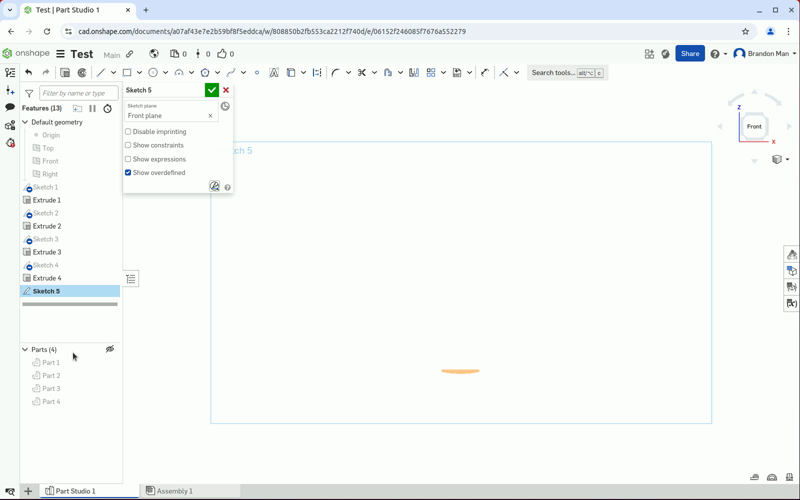
key_down(shift)
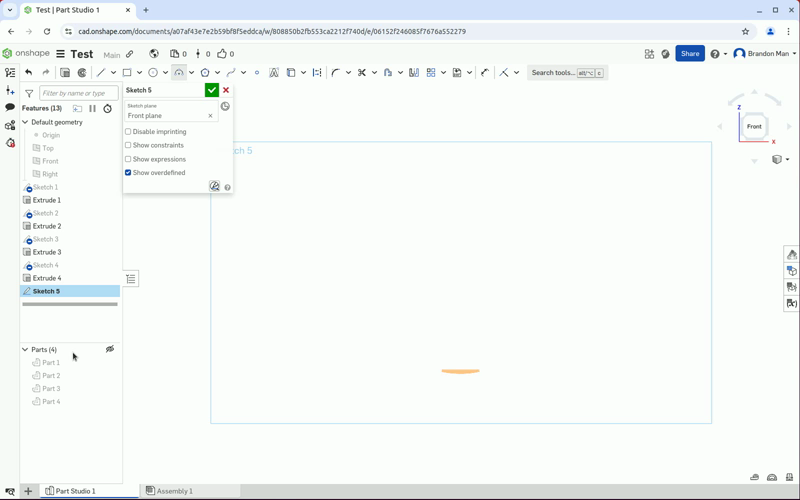
mouse_move(479, 370)
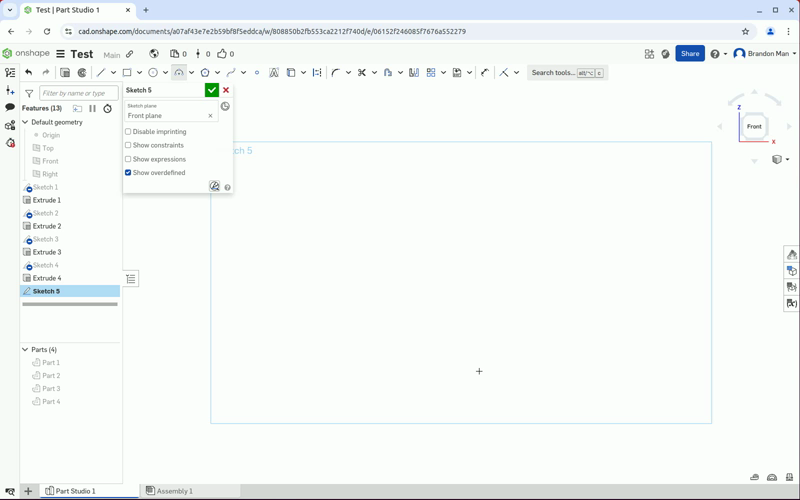
click(479, 370)
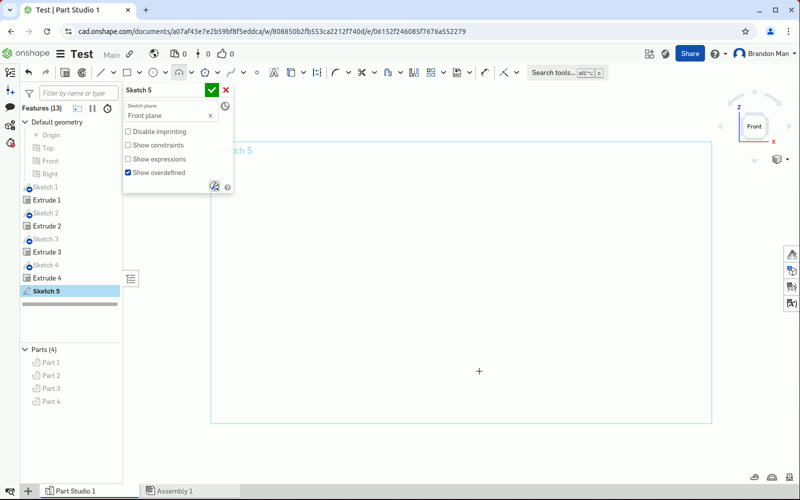
key_up(shift)
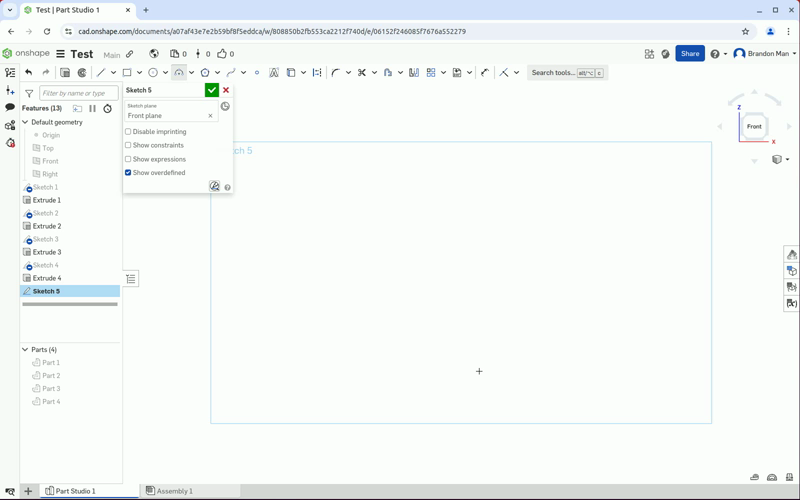
key_down(shift)
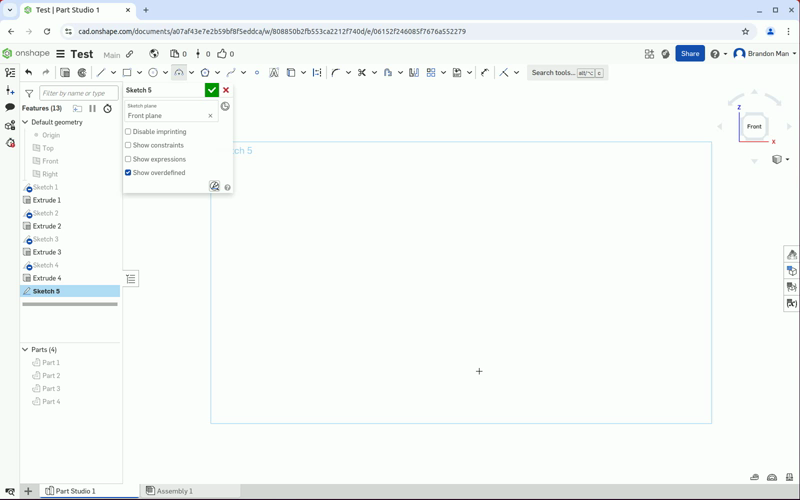
mouse_move(479, 195)
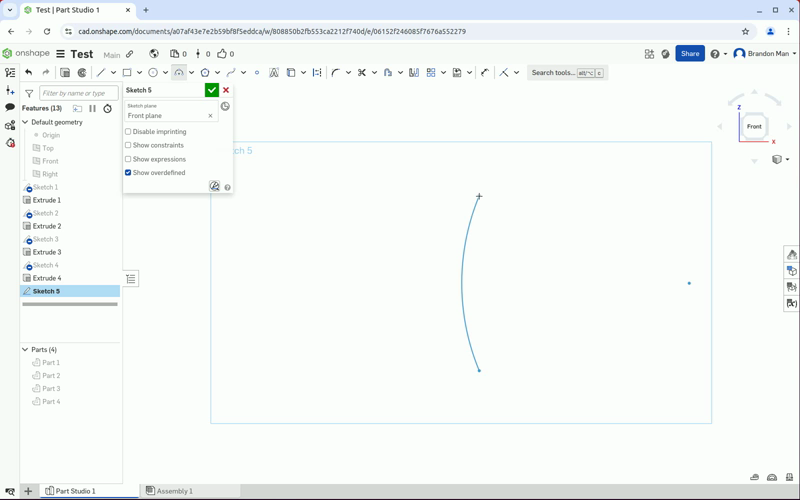
click(479, 195)
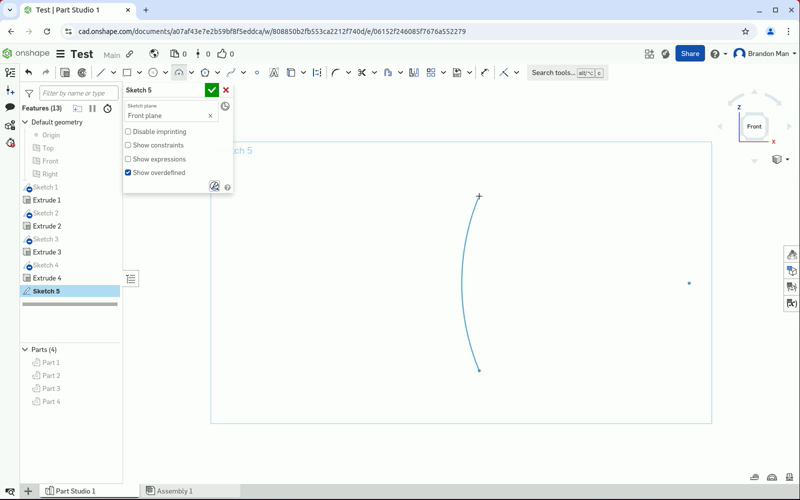
mouse_move(550, 283)
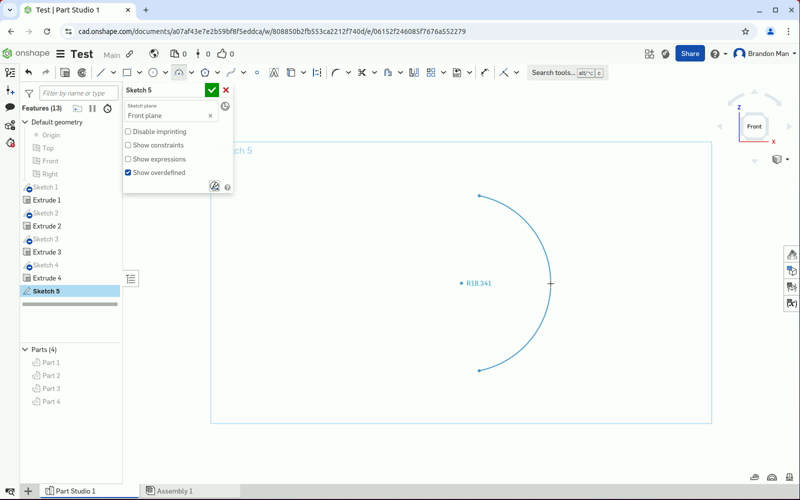
click(550, 283)
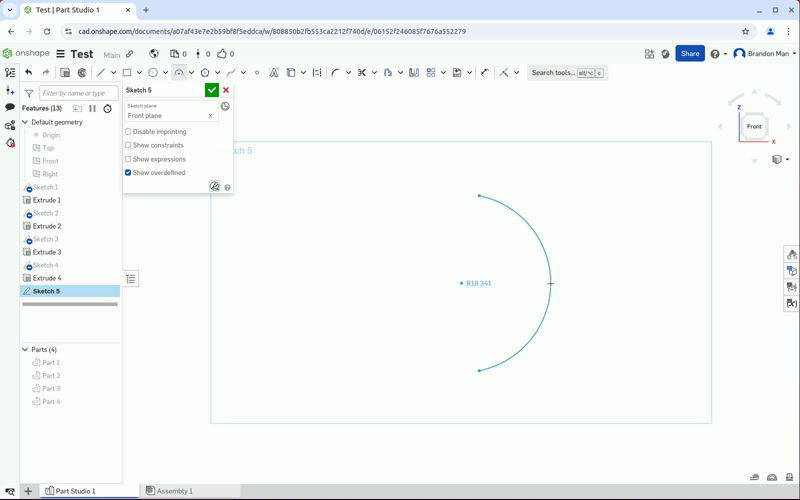
key_up(shift)
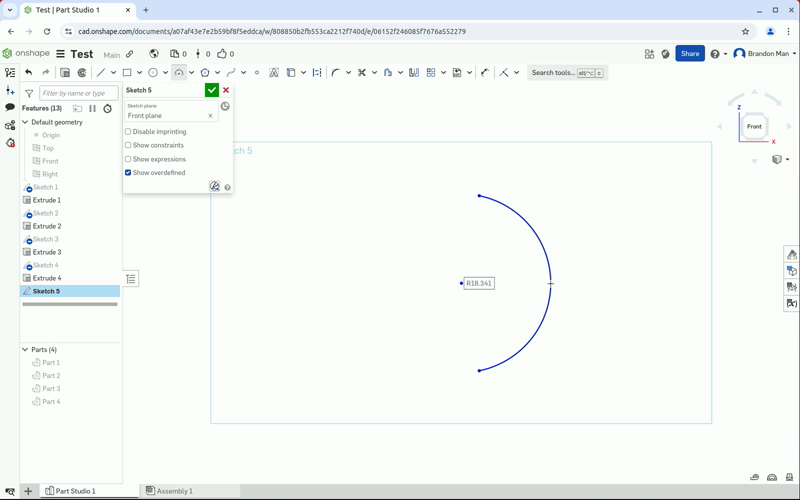
key(esc)
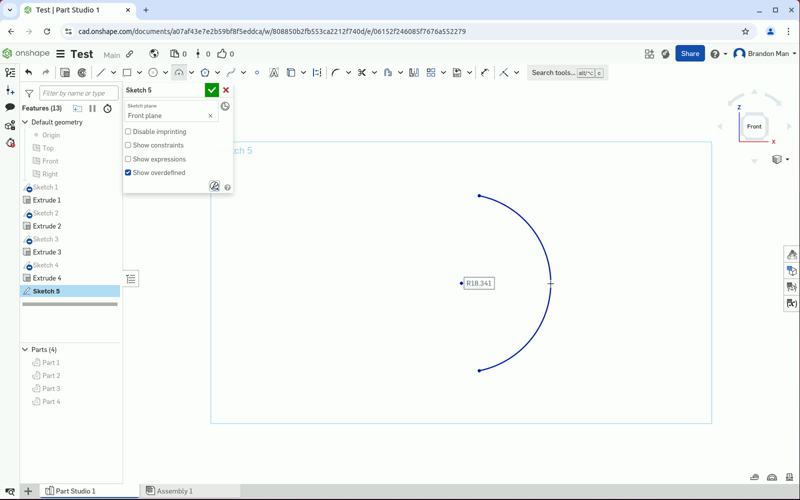
key(l)
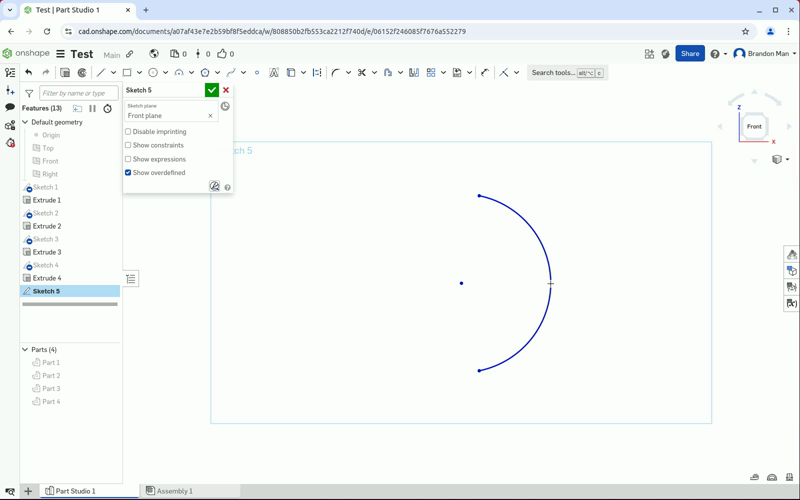
mouse_move(479, 195)
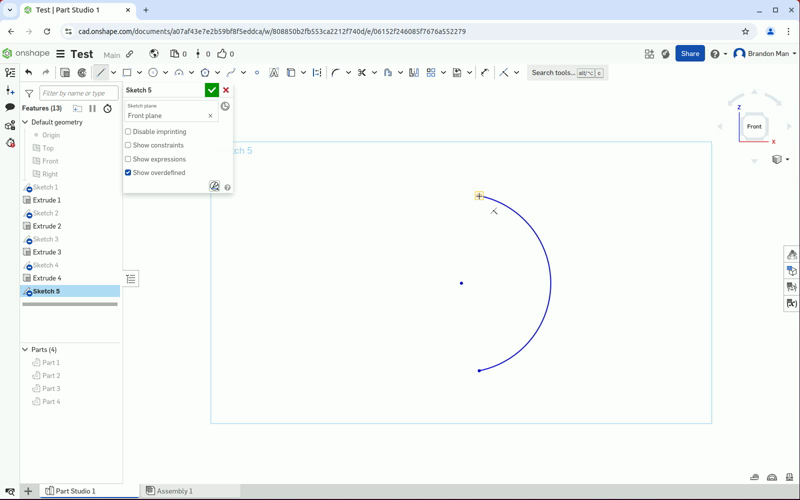
click(479, 195)
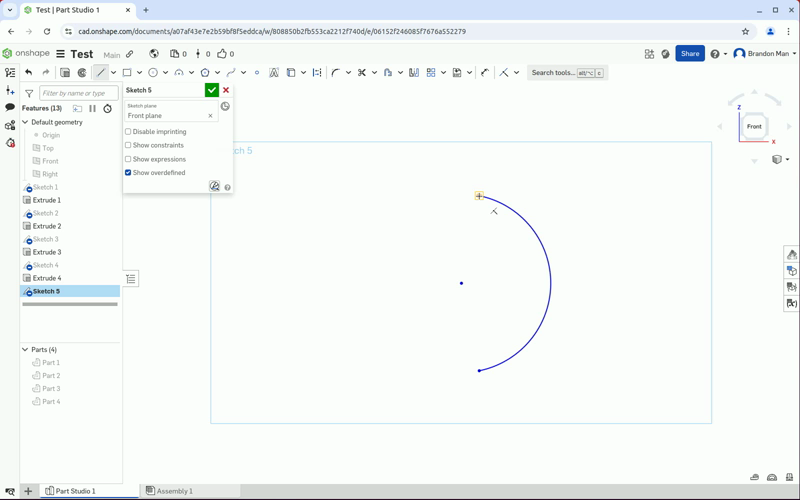
key_down(shift)
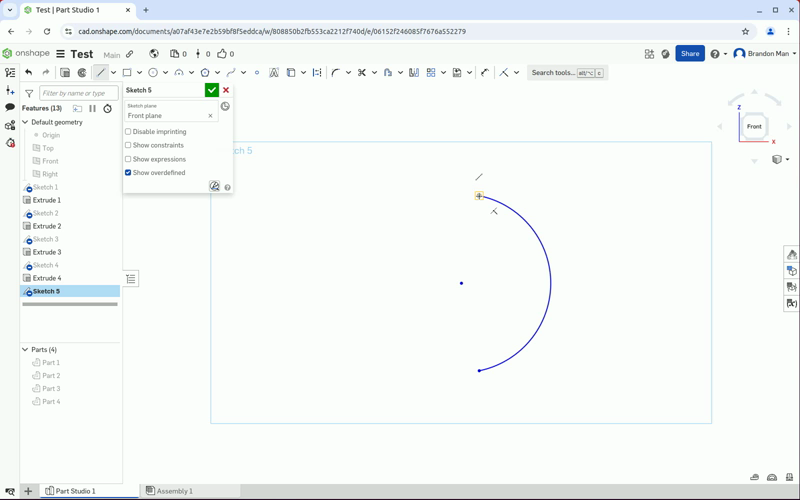
mouse_move(479, 370)
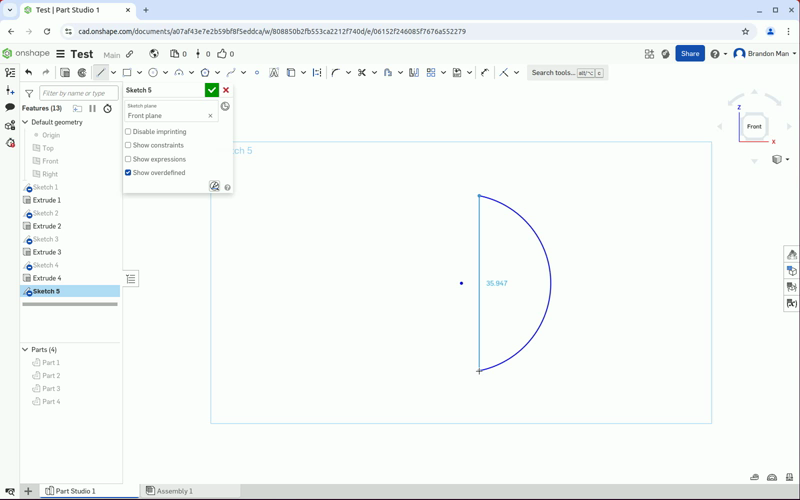
key_up(shift)
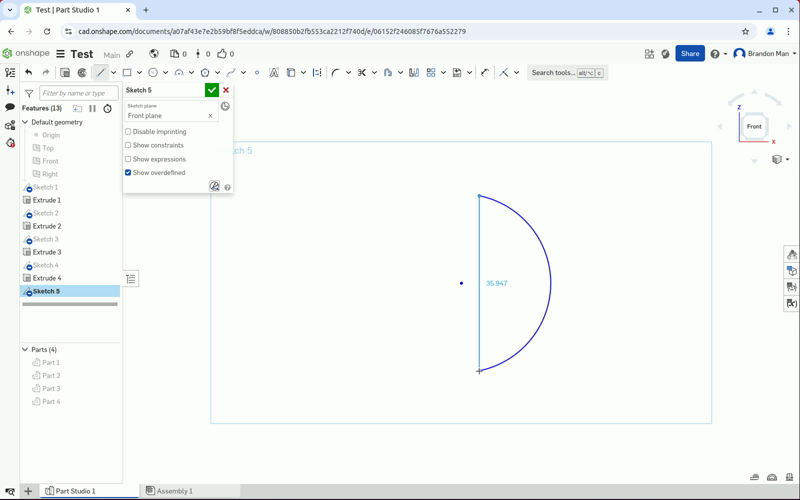
click(479, 370)
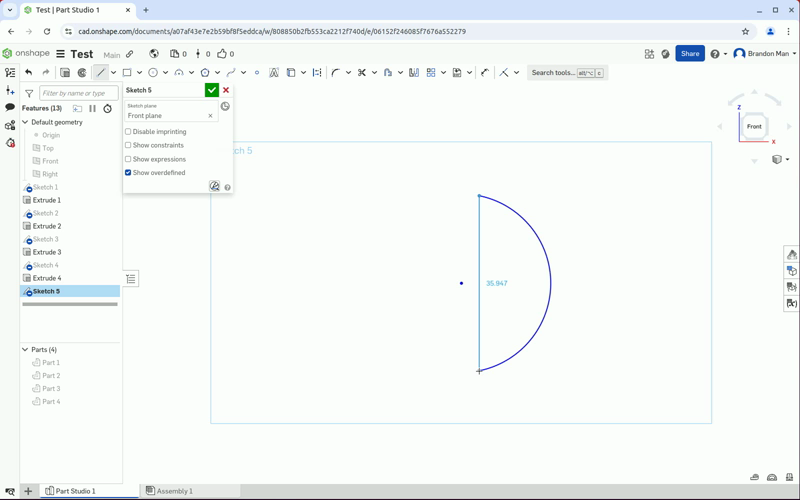
key(esc)
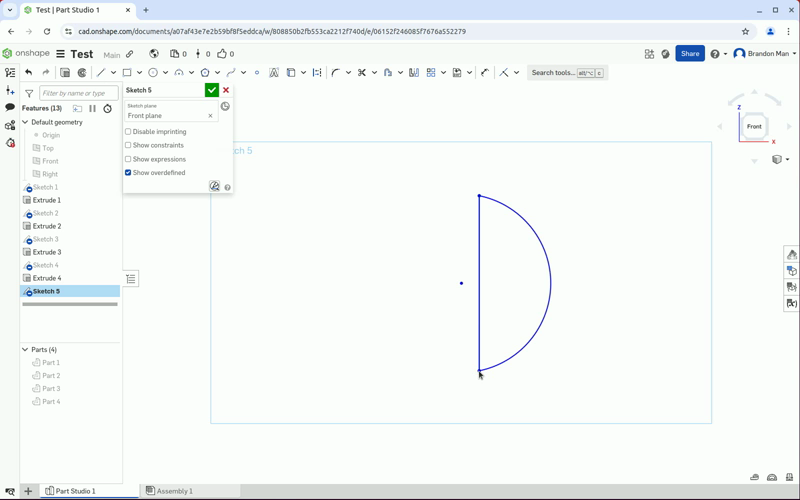
mouse_move(492, 243)
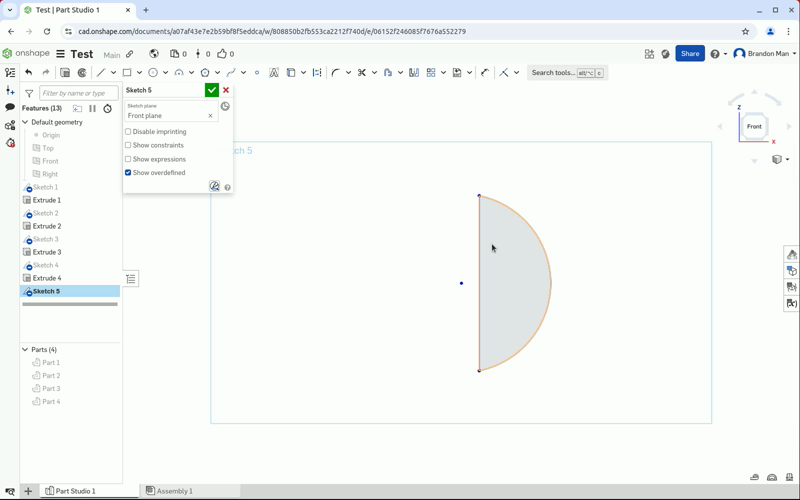
click(492, 243)
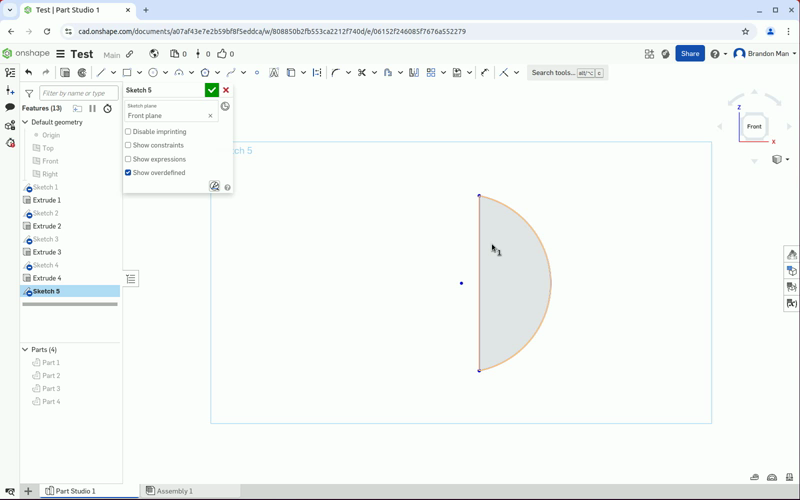
mouse_move(73, 352)
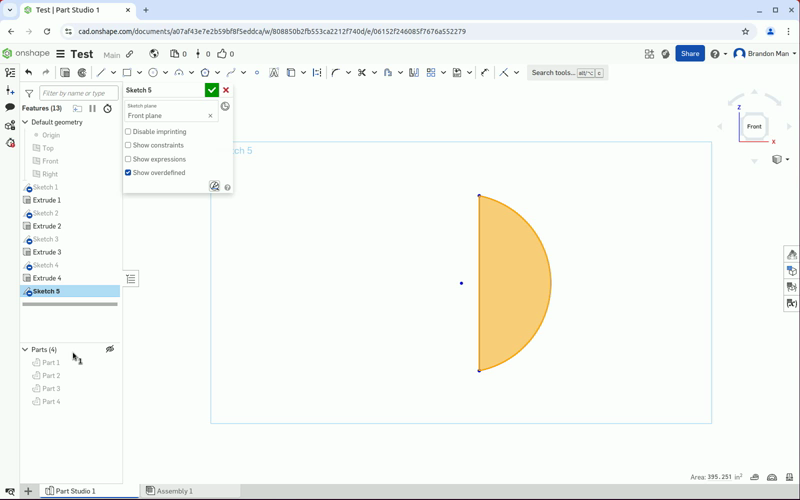
key(shift+y)
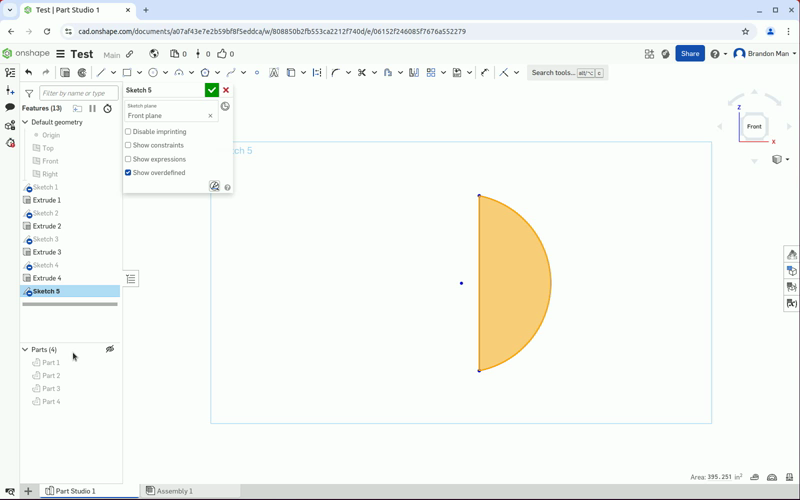
key(shift+e)
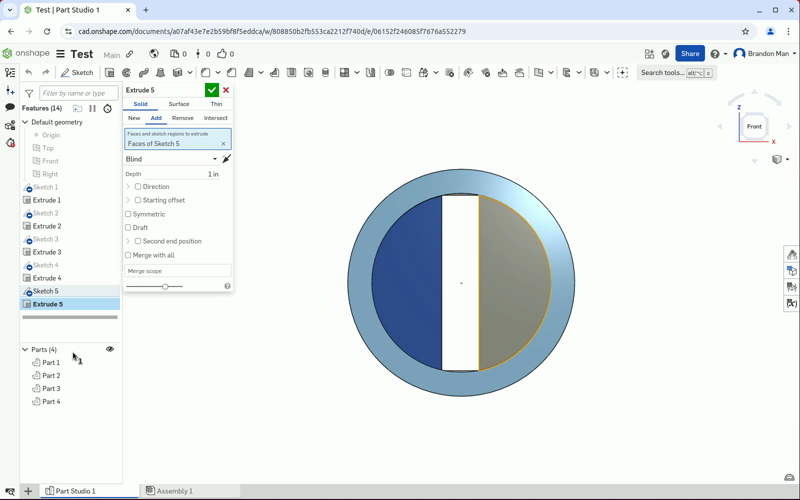
mouse_move(143, 106)
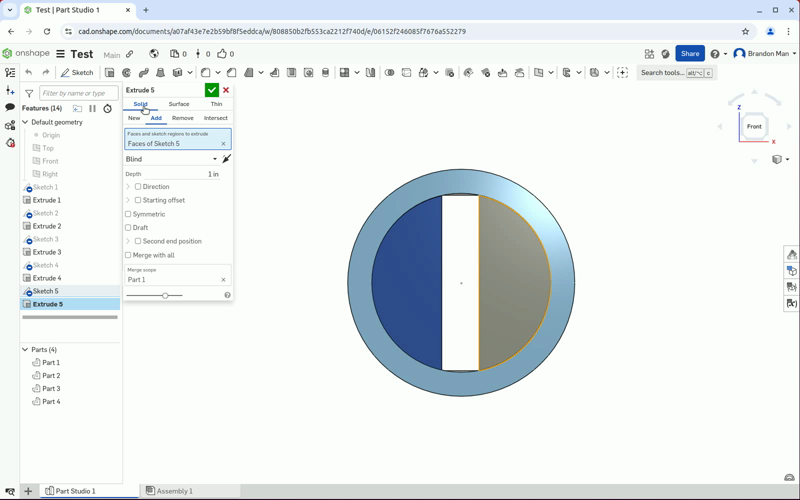
click(143, 106)
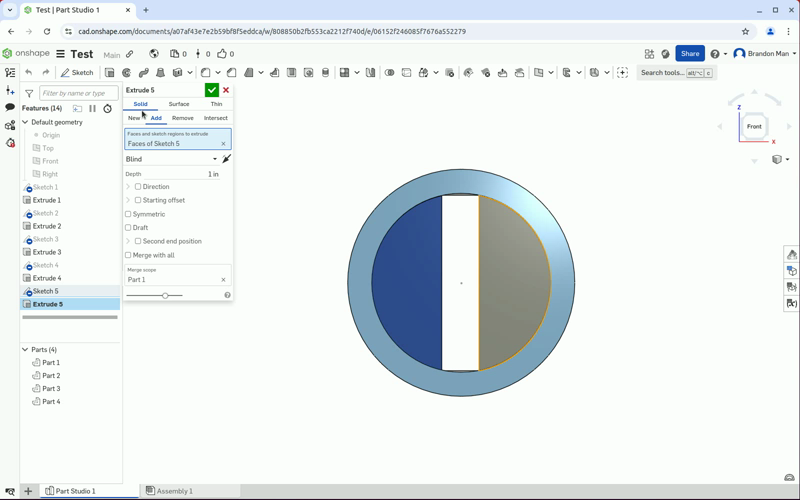
mouse_move(137, 120)
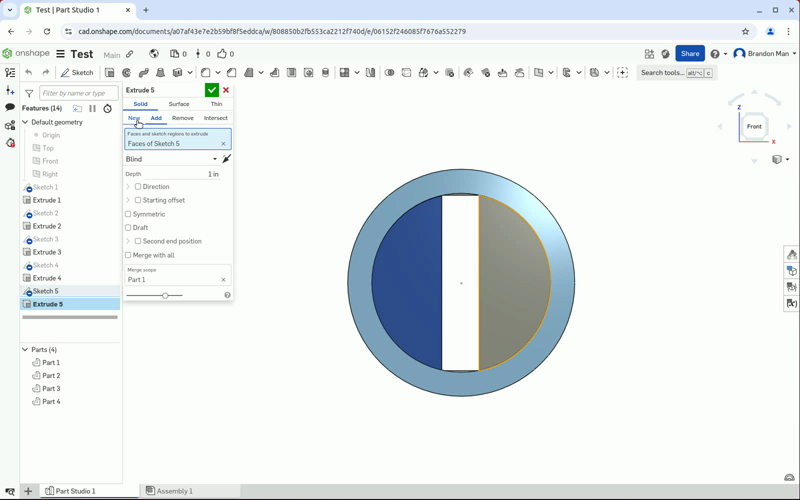
click(137, 120)
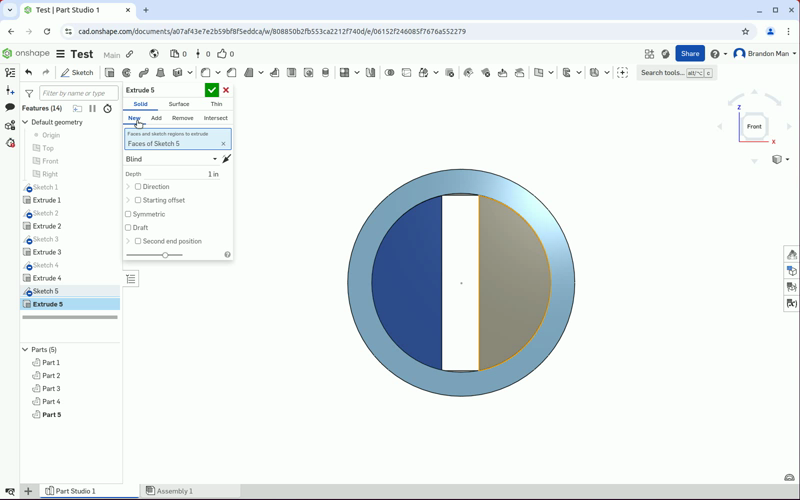
key(tab, 4)
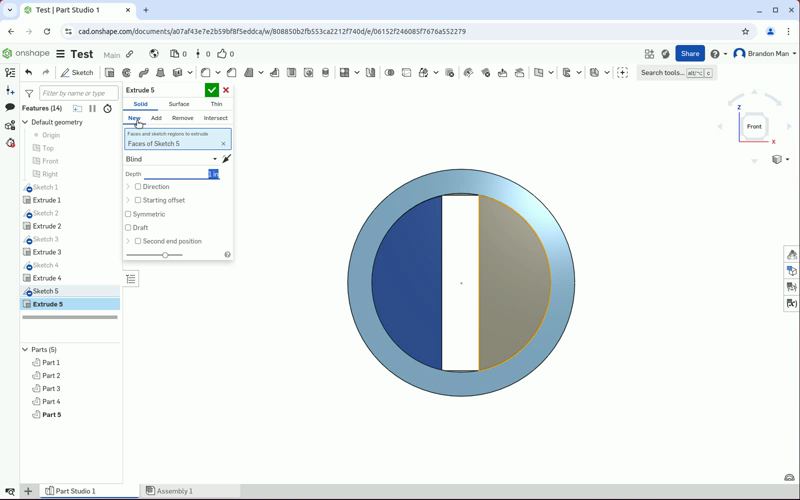
text(4.574)
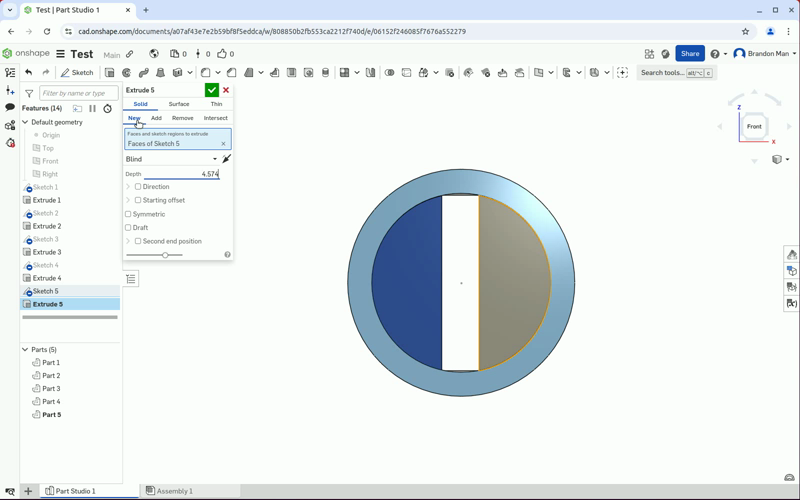
key(enter)
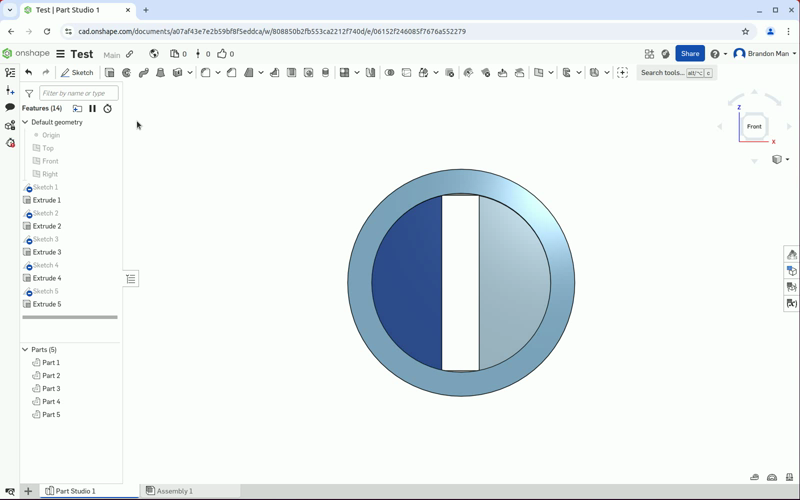
key(shift+h)
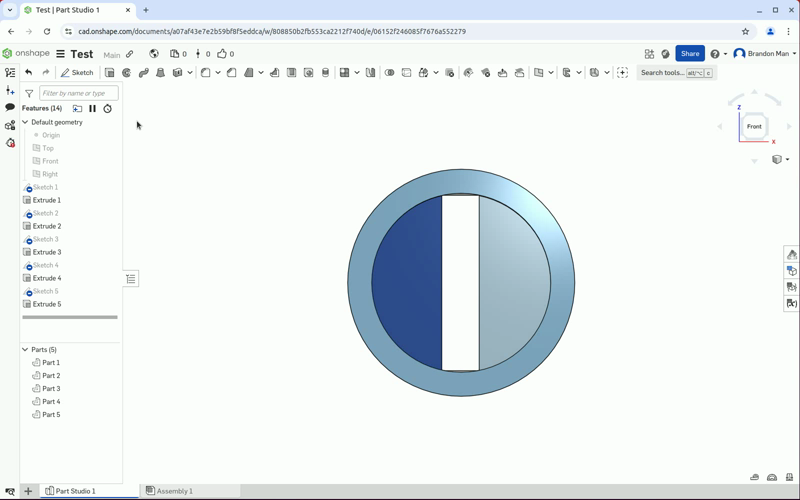
key(shift+h)
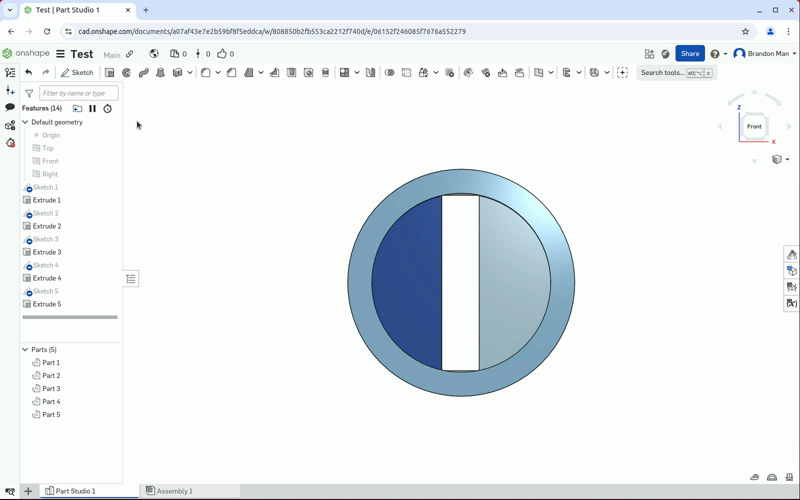
mouse_move(73, 189)
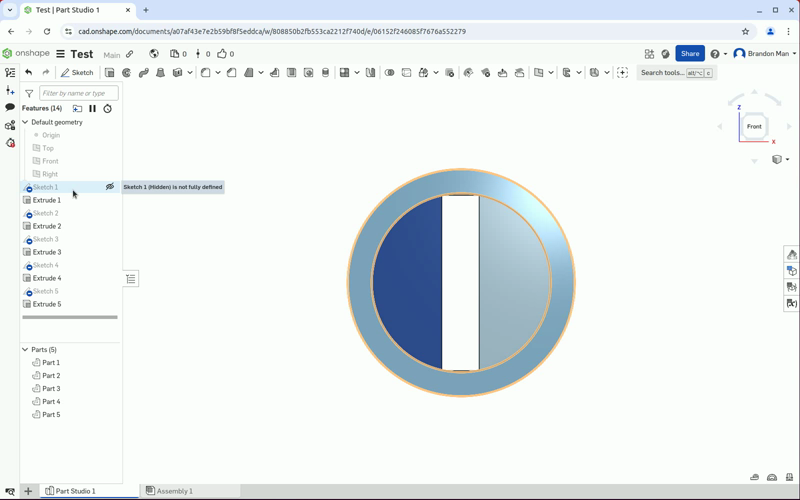
click(73, 189)
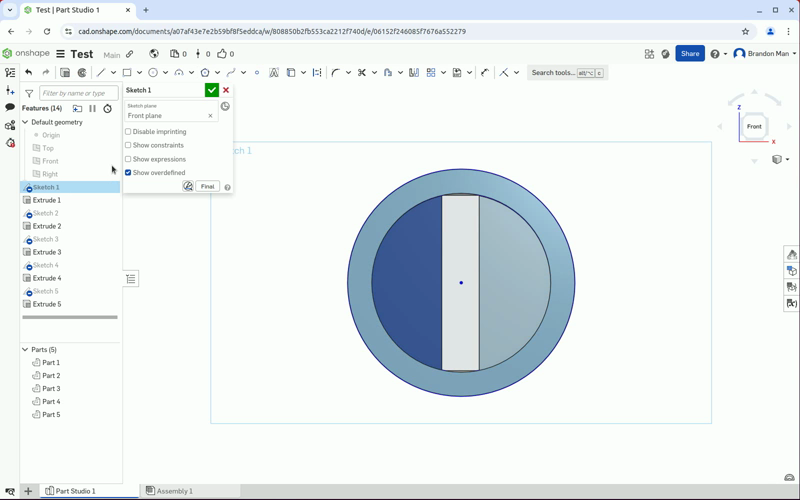
mouse_move(229, 92)
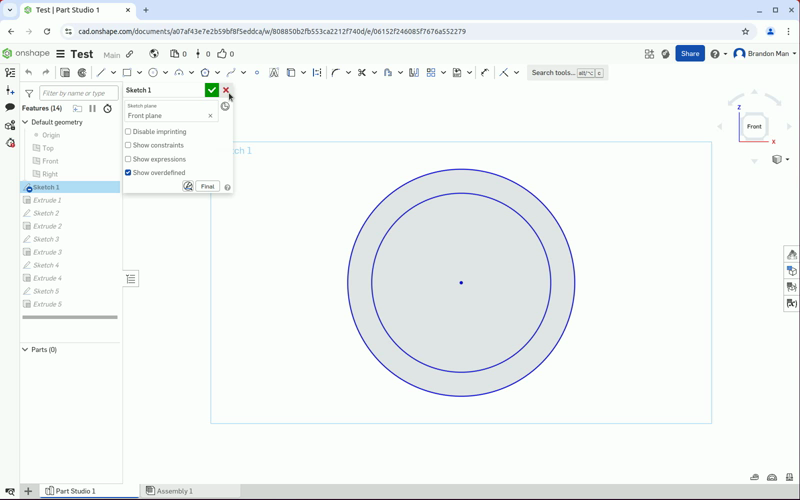
click(229, 92)
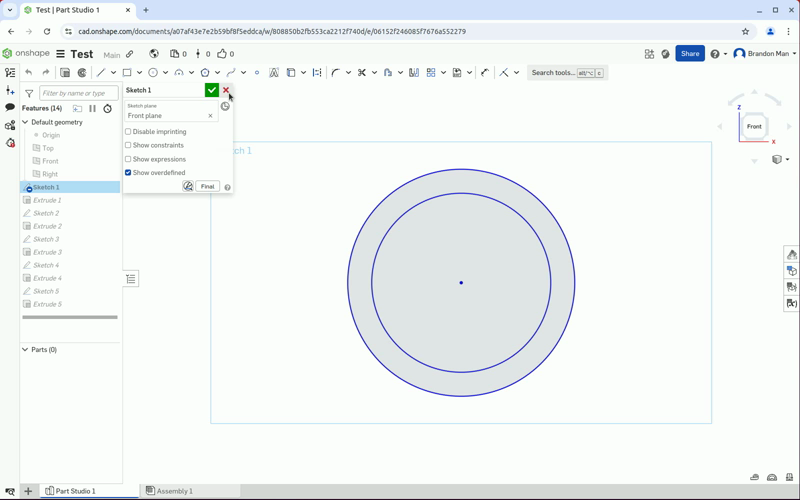
key(shift+s)
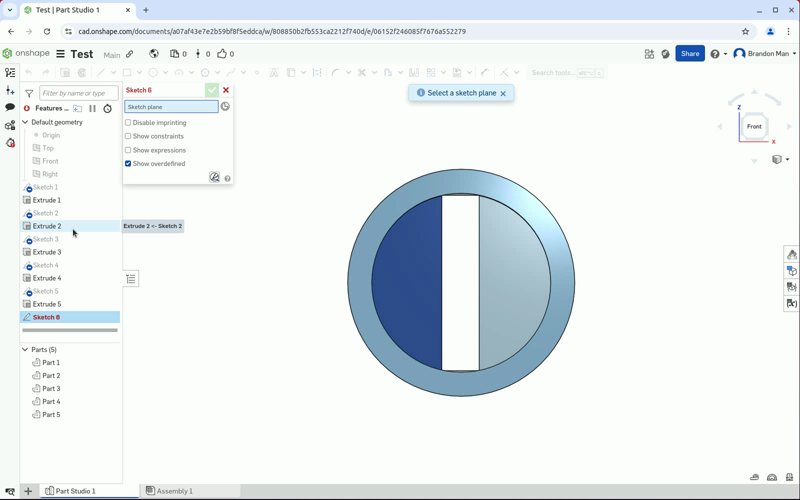
scroll(3)
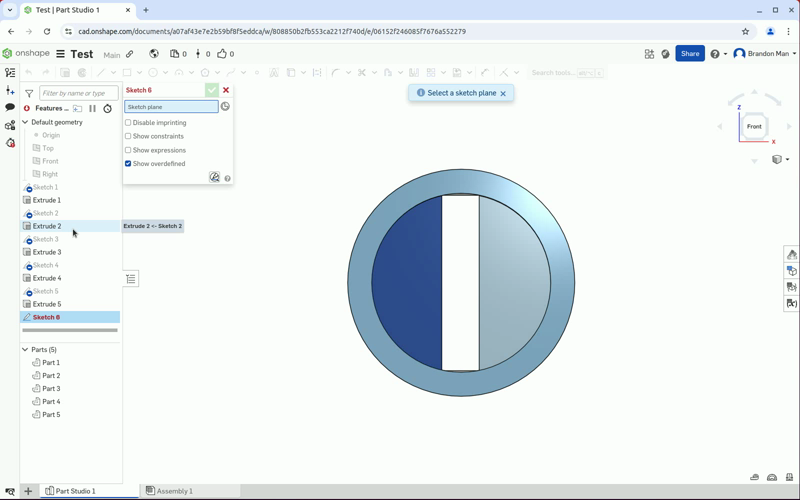
mouse_move(73, 163)
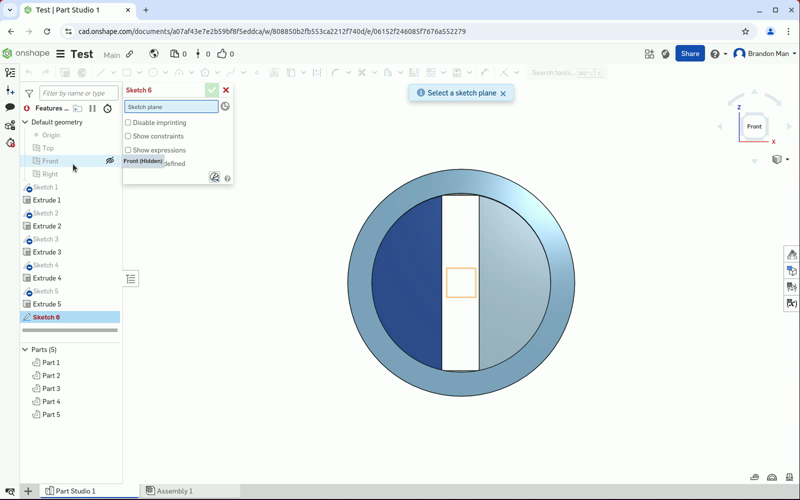
click(73, 163)
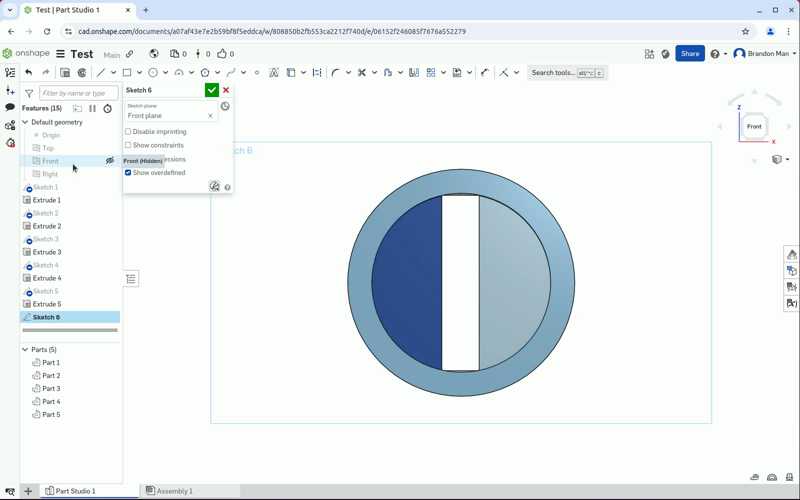
mouse_move(73, 352)
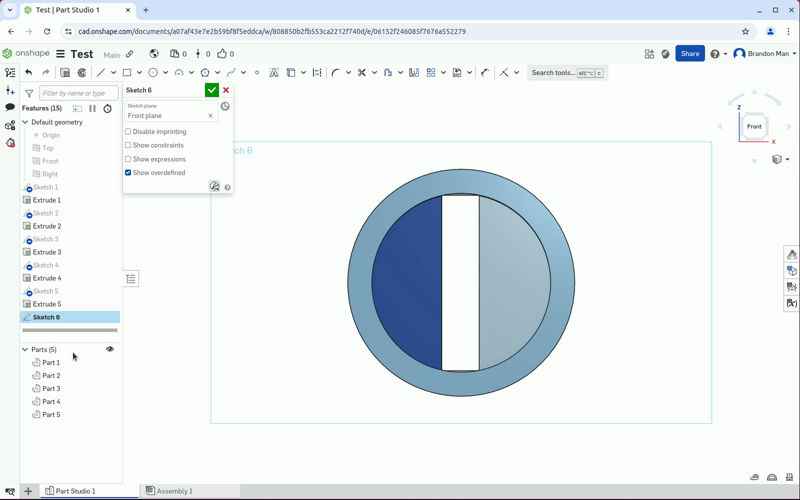
key(y)
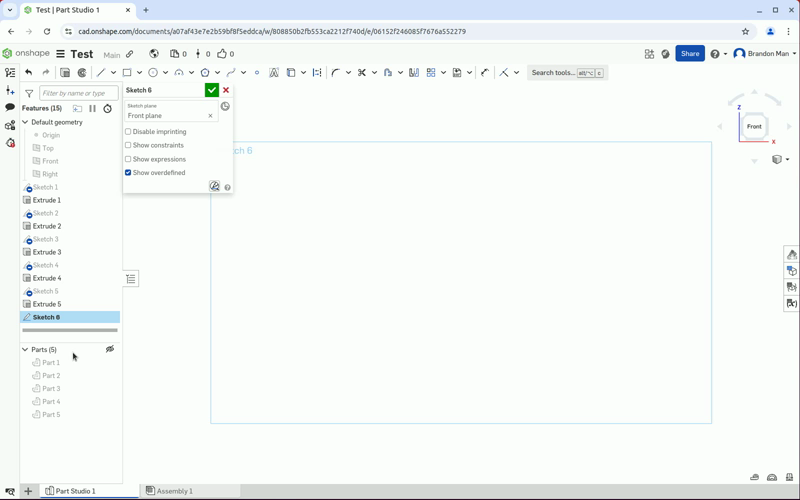
key(l)
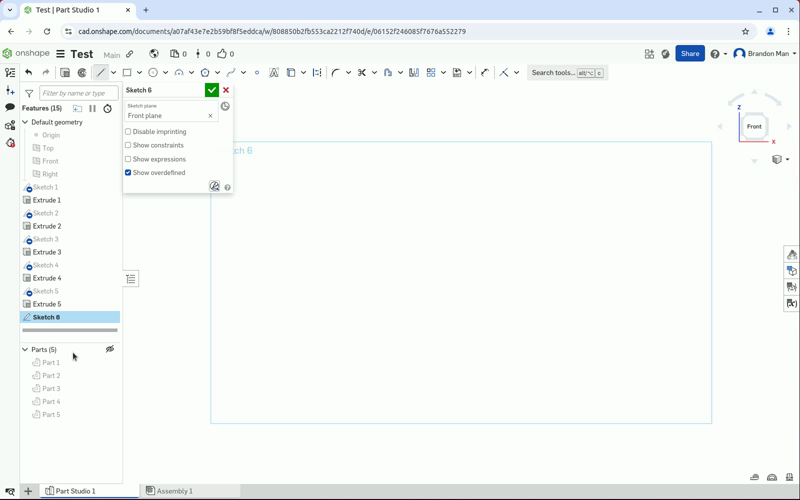
key_down(shift)
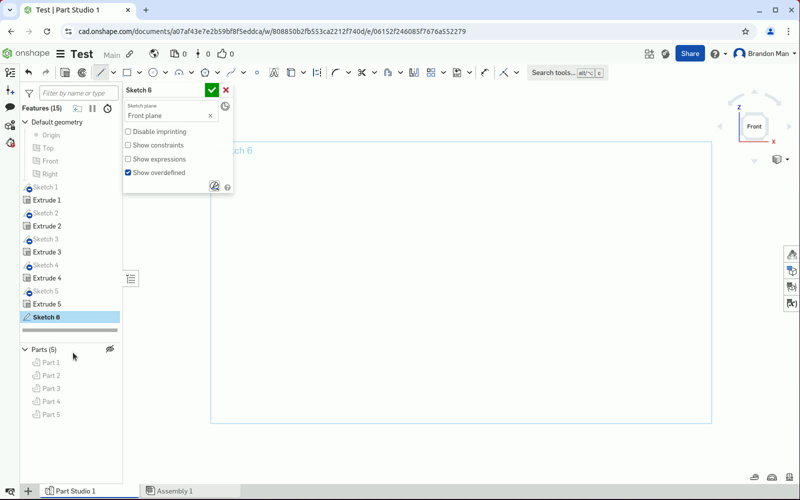
mouse_move(441, 370)
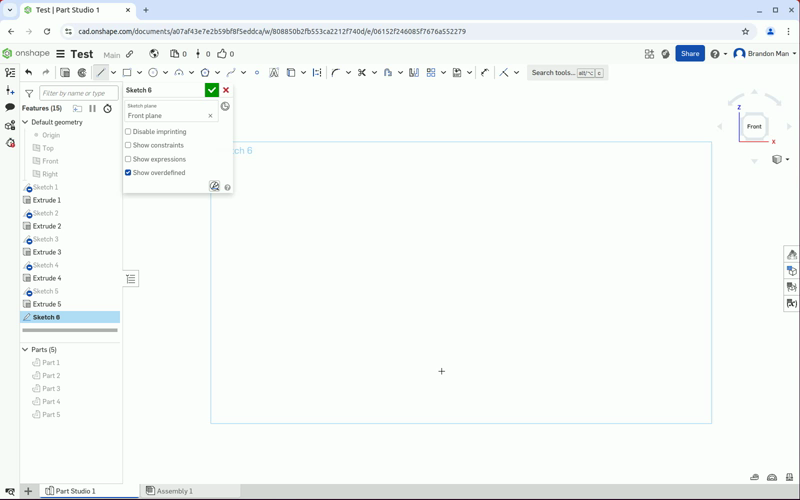
click(441, 370)
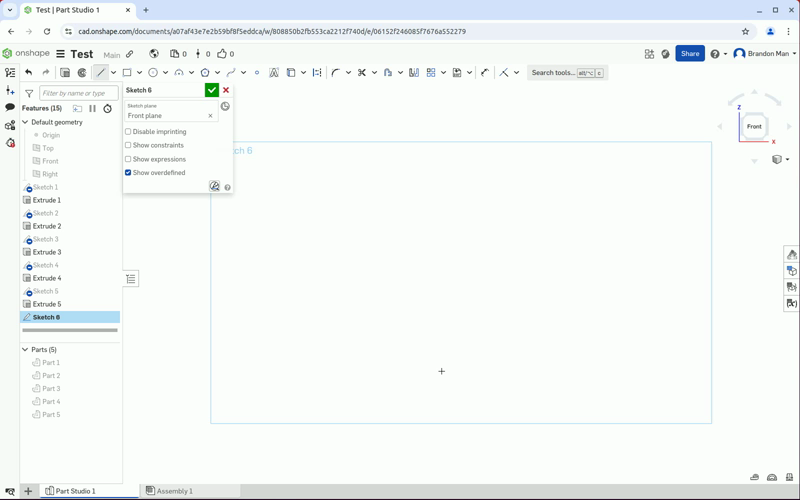
key_up(shift)
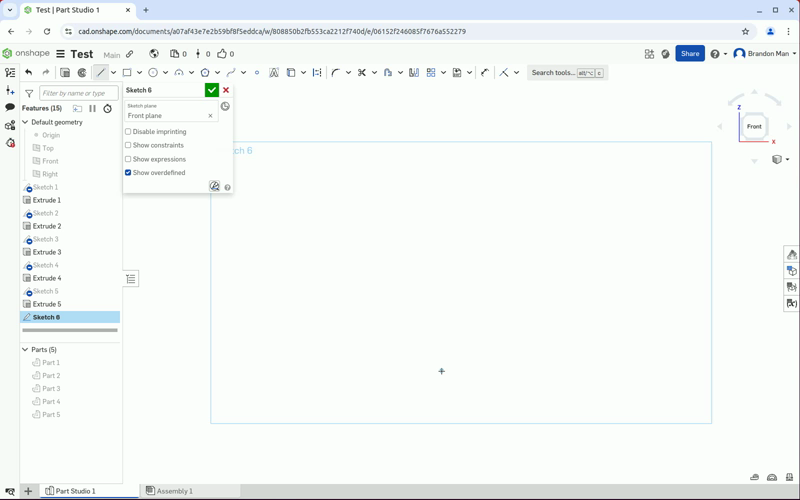
key_down(shift)
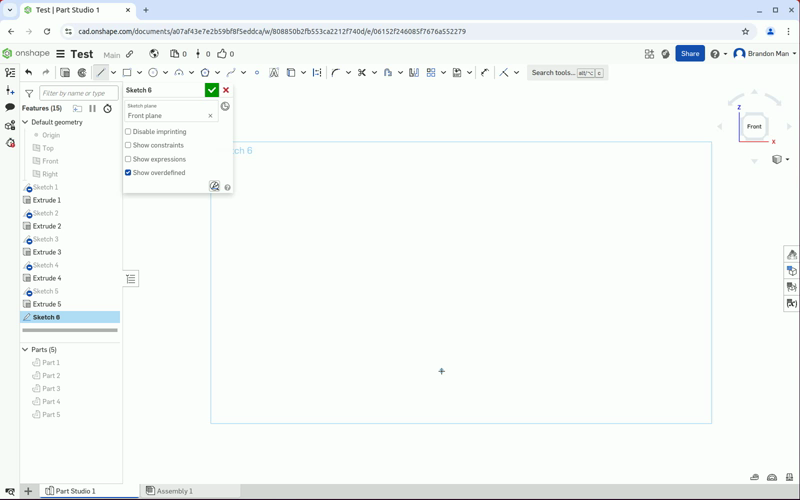
mouse_move(471, 370)
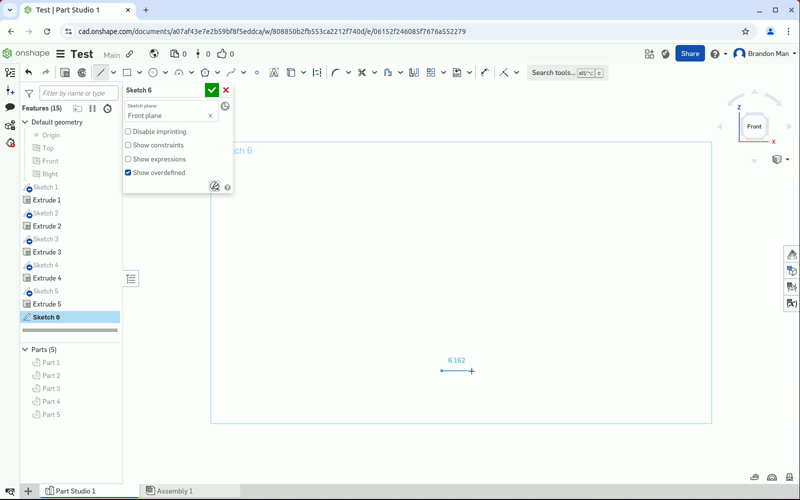
mouse_move(478, 370)
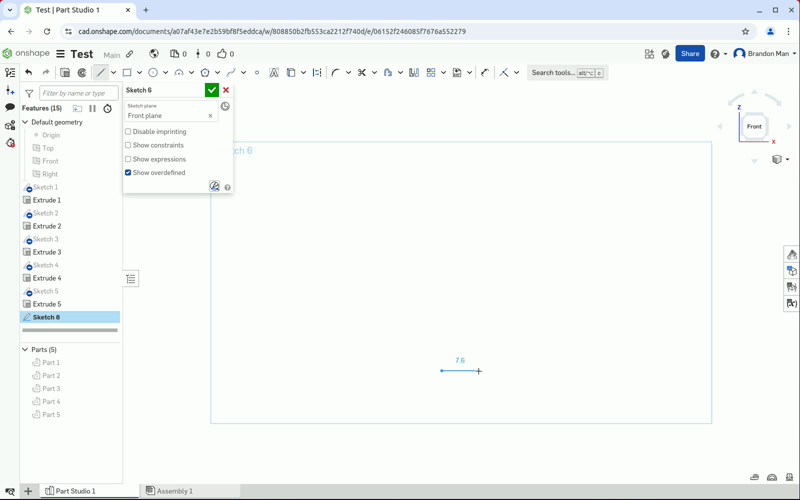
click(478, 370)
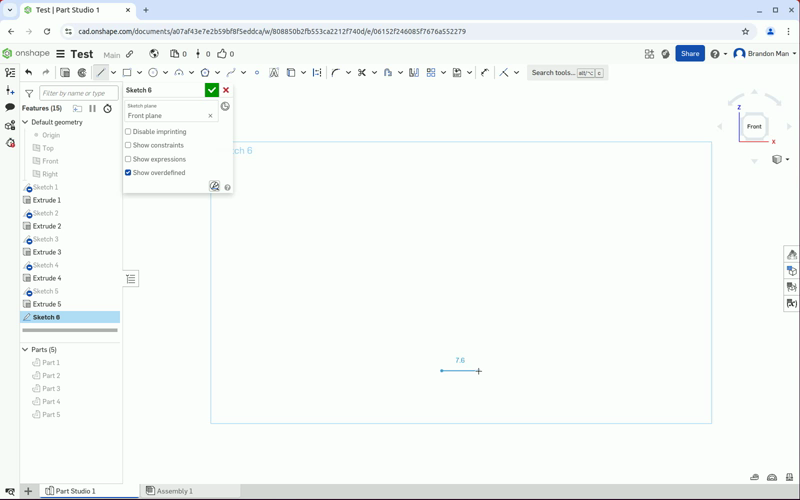
key_up(shift)
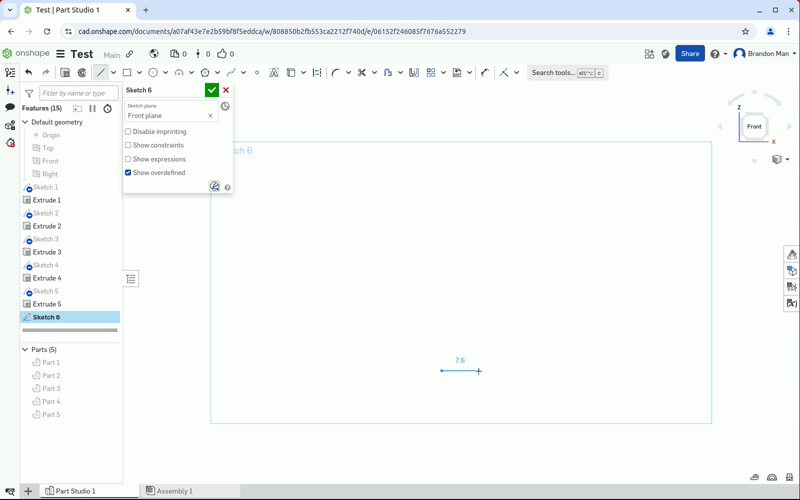
key_down(shift)
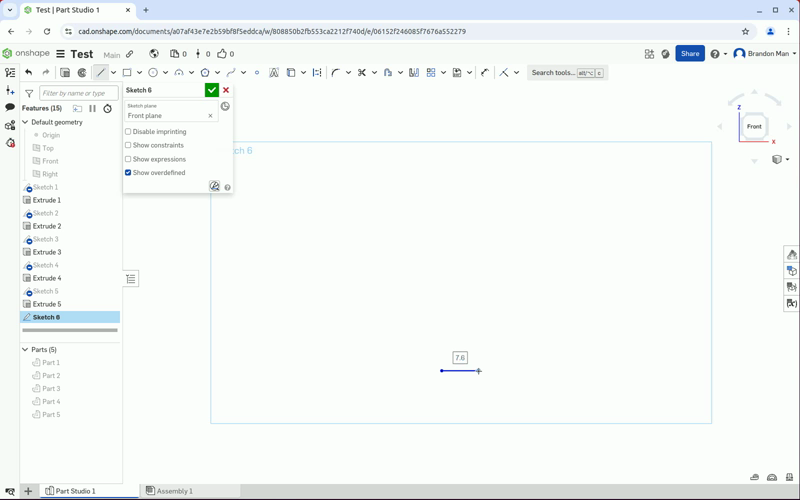
mouse_move(478, 195)
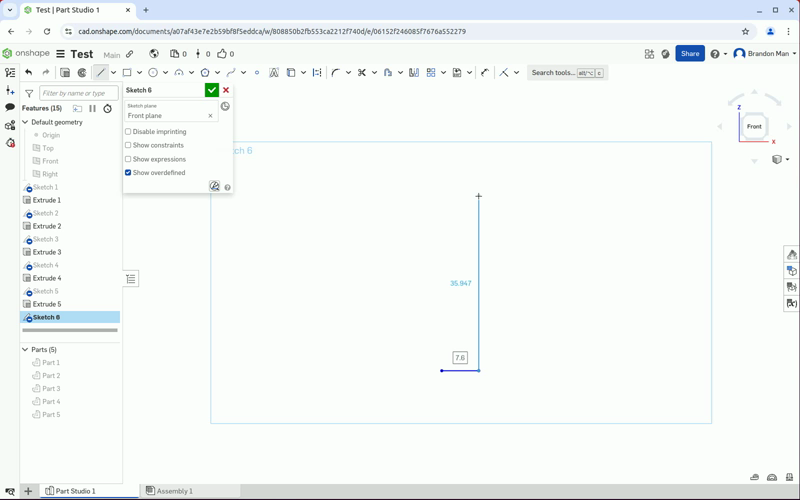
click(478, 195)
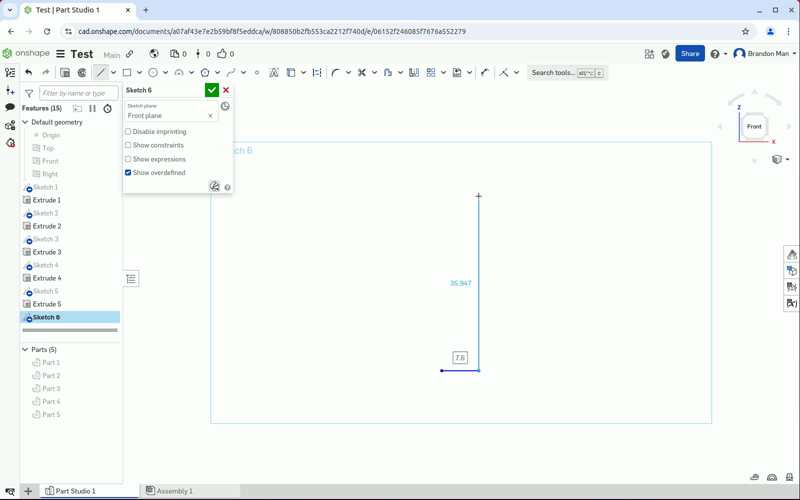
key_up(shift)
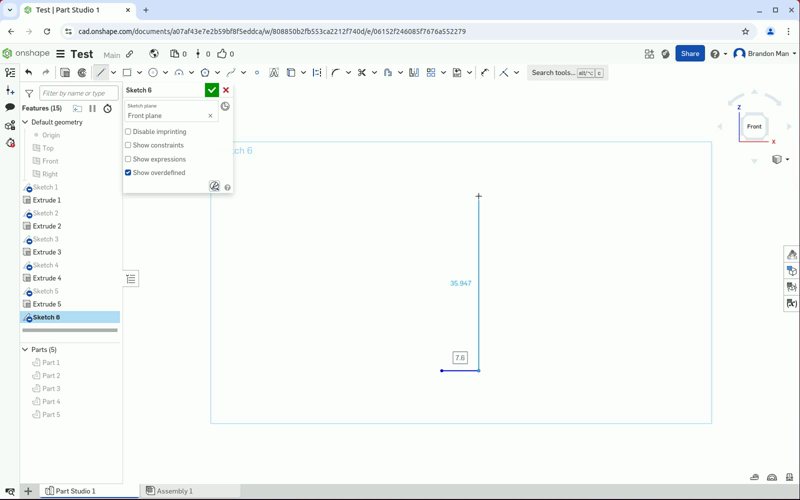
key_down(shift)
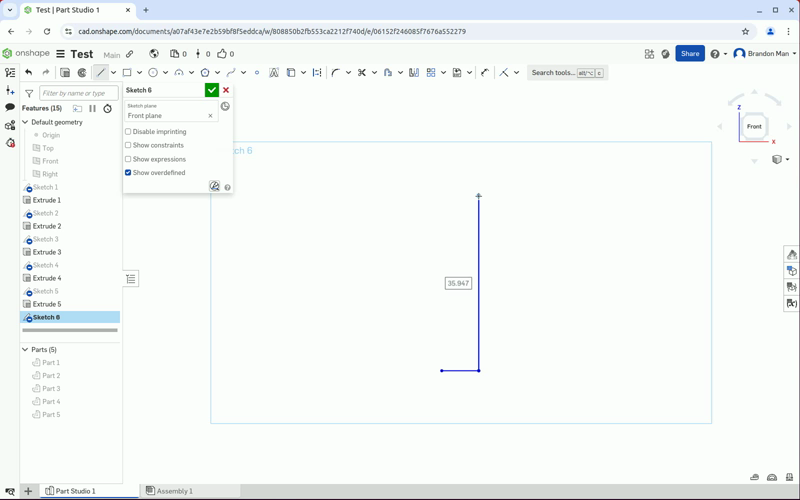
mouse_move(508, 195)
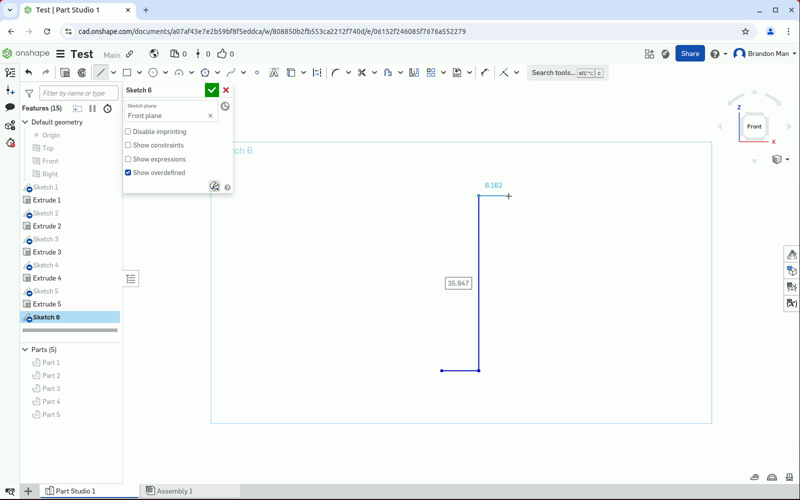
mouse_move(441, 195)
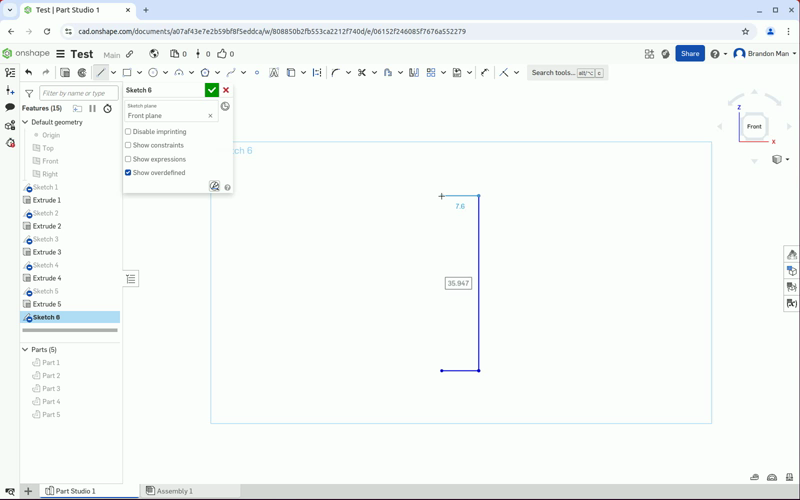
click(441, 195)
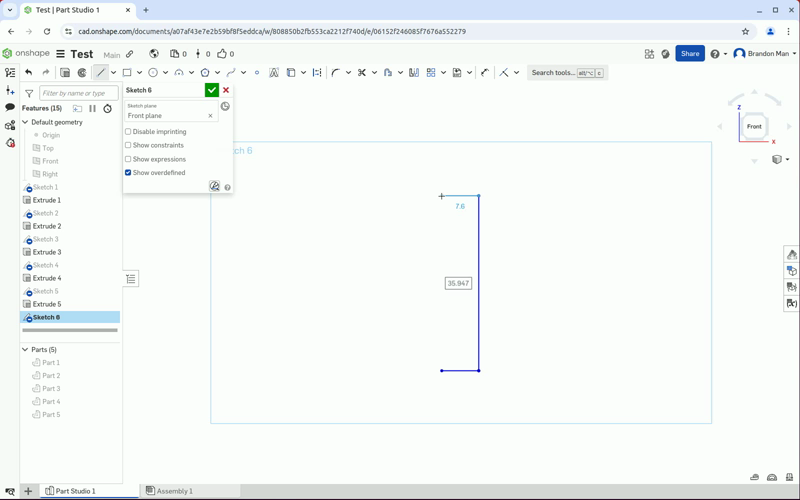
key_up(shift)
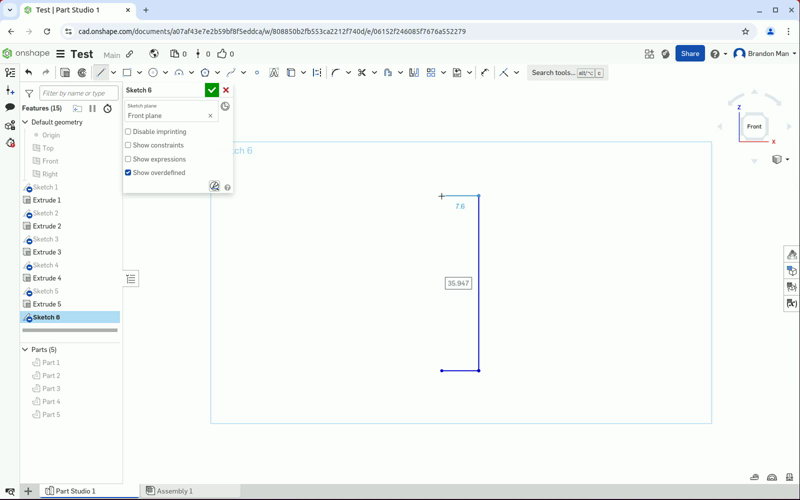
key_down(shift)
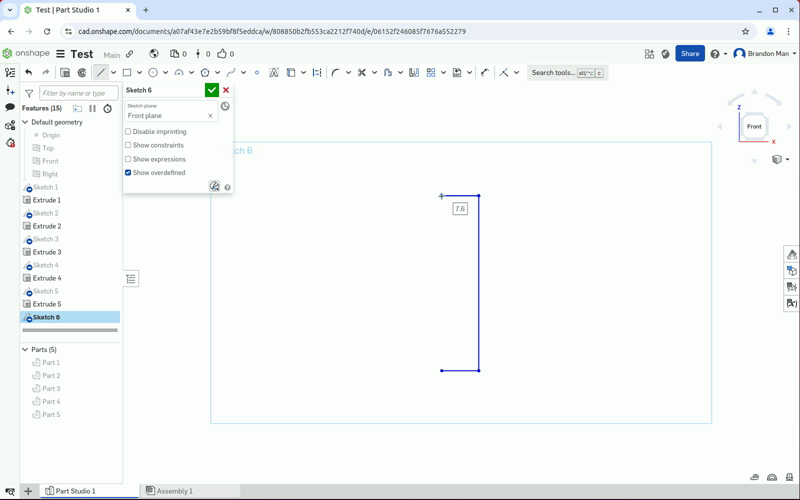
mouse_move(441, 370)
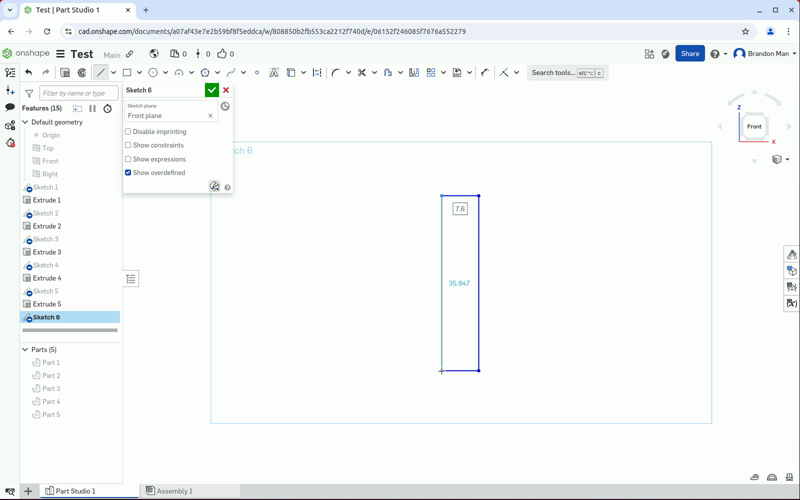
key_up(shift)
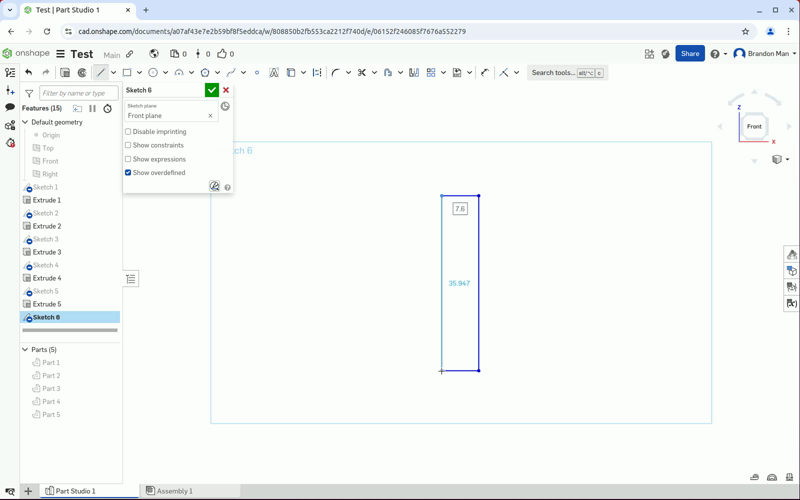
click(441, 370)
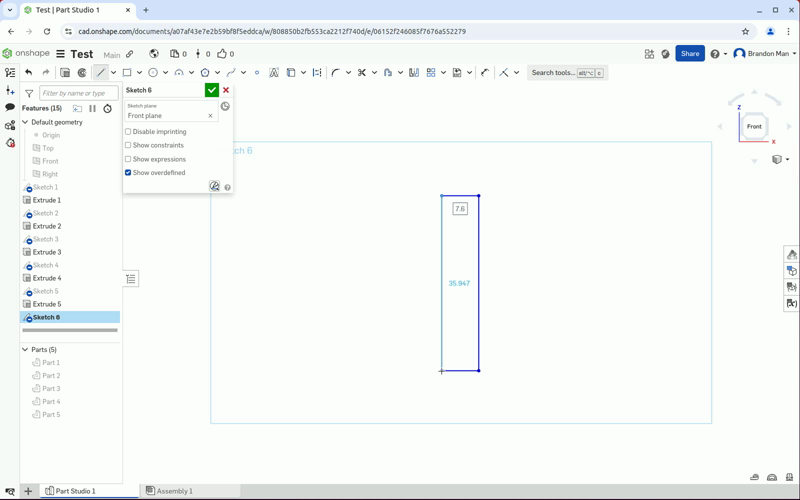
key(esc)
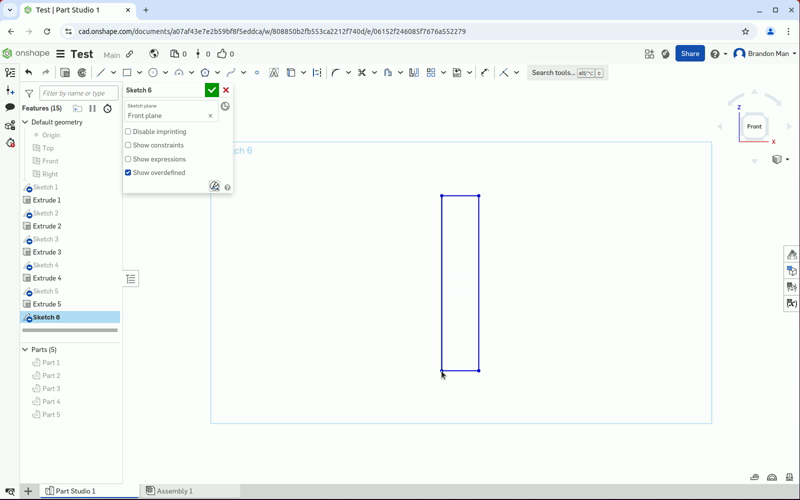
mouse_move(468, 359)
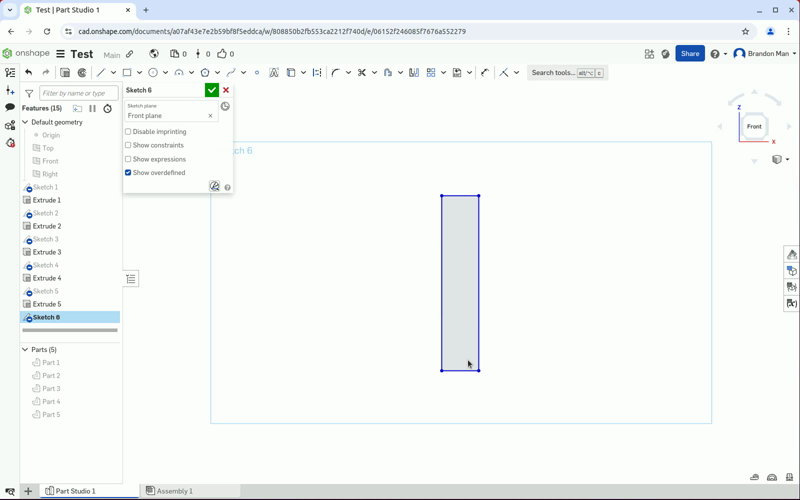
click(468, 359)
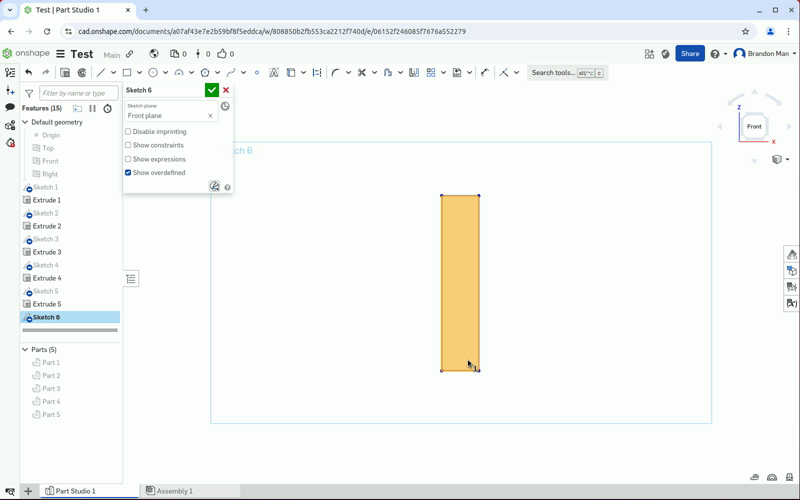
mouse_move(73, 352)
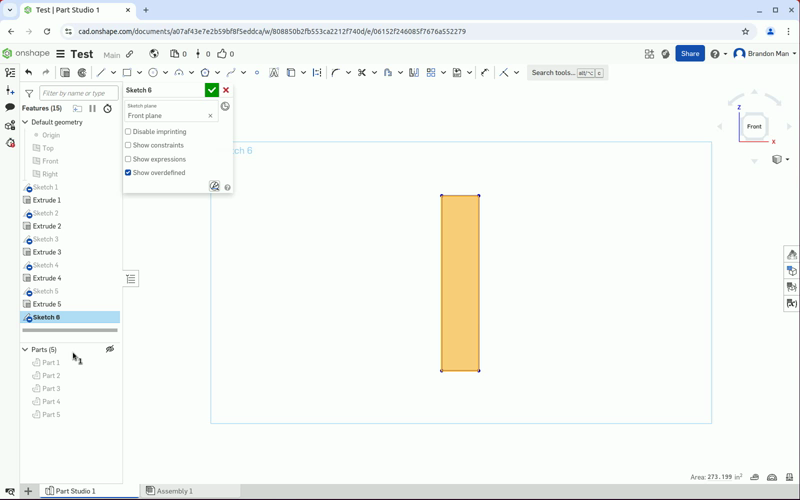
key(shift+y)
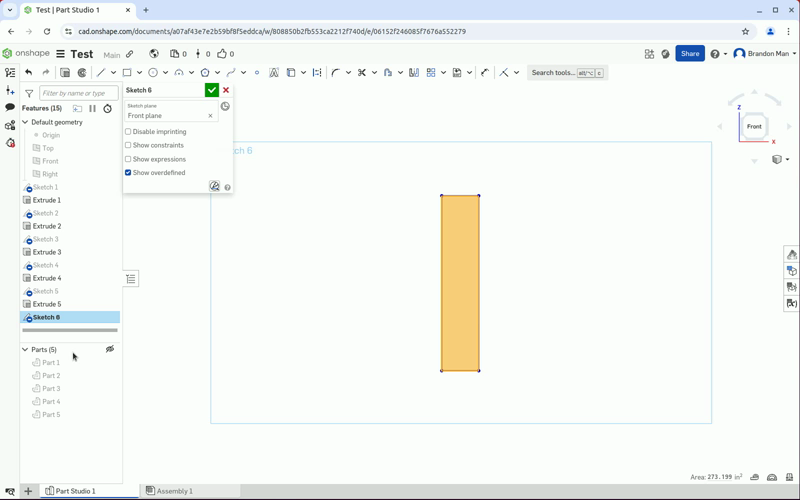
key(shift+e)
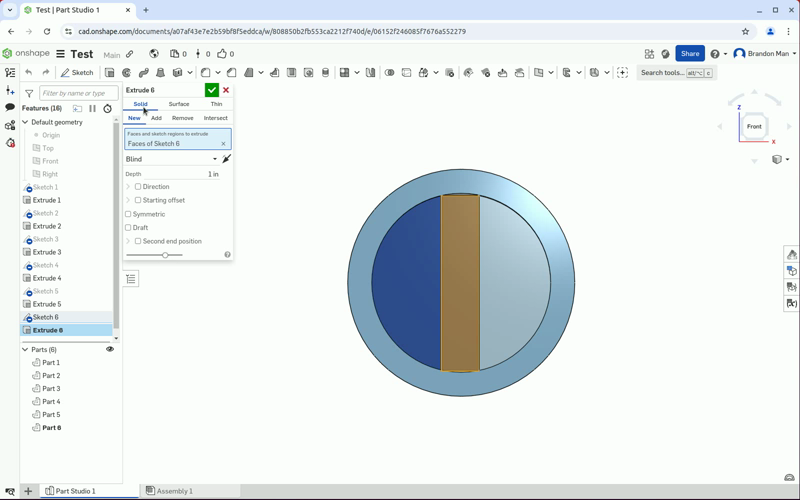
mouse_move(143, 106)
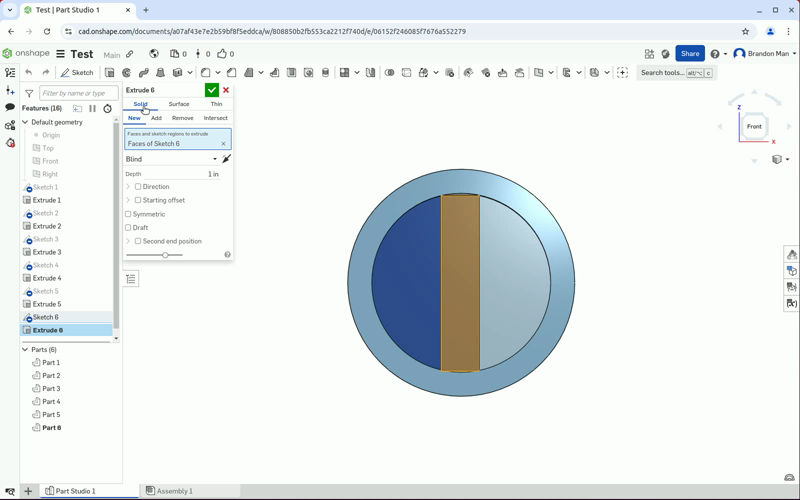
click(143, 106)
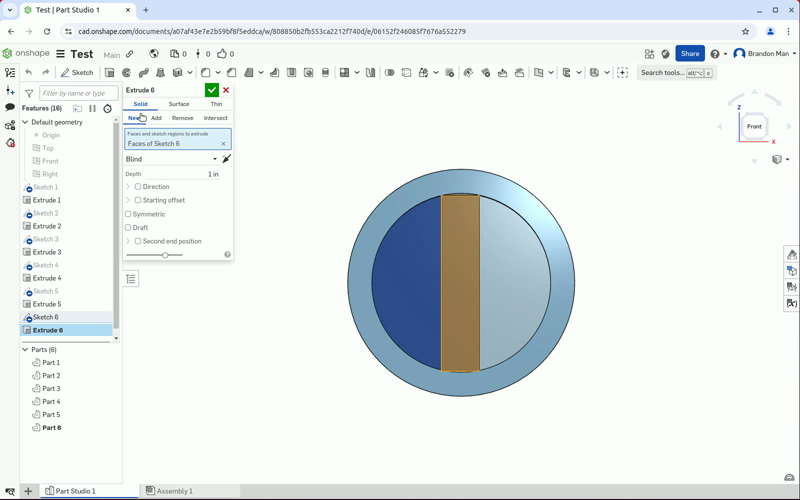
mouse_move(137, 120)
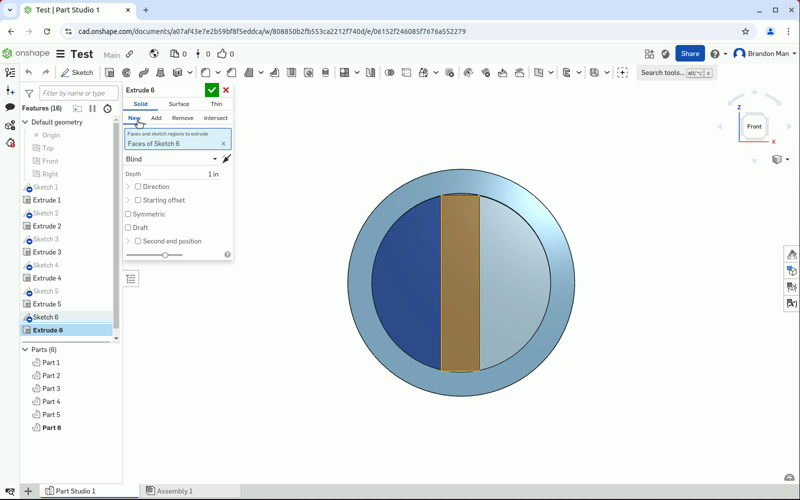
click(137, 120)
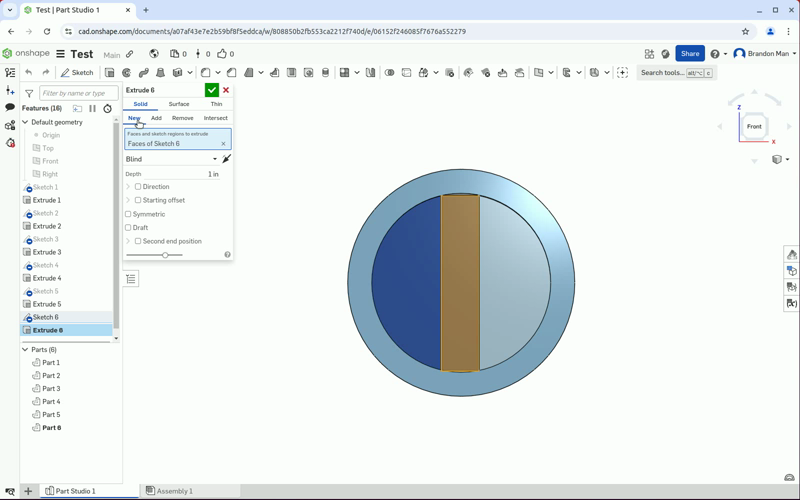
key(tab, 4)
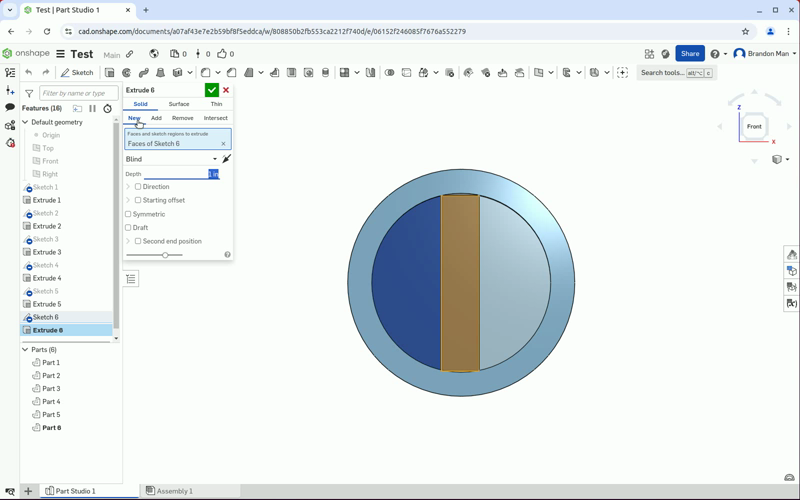
text(18.535)
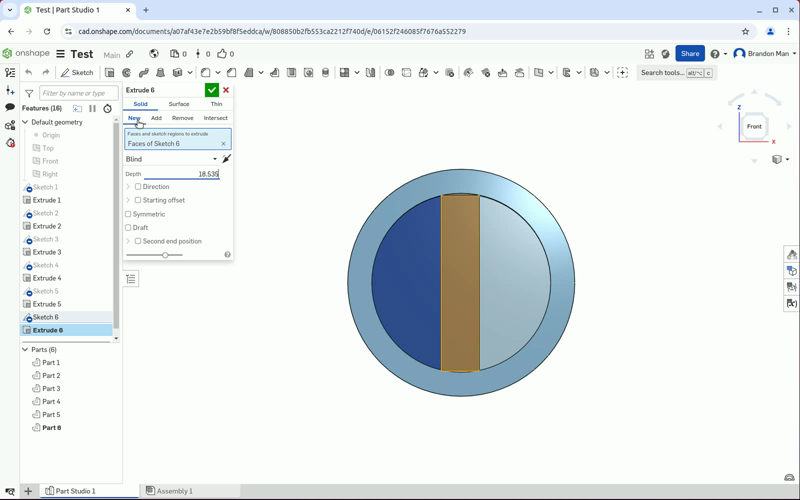
key(enter)
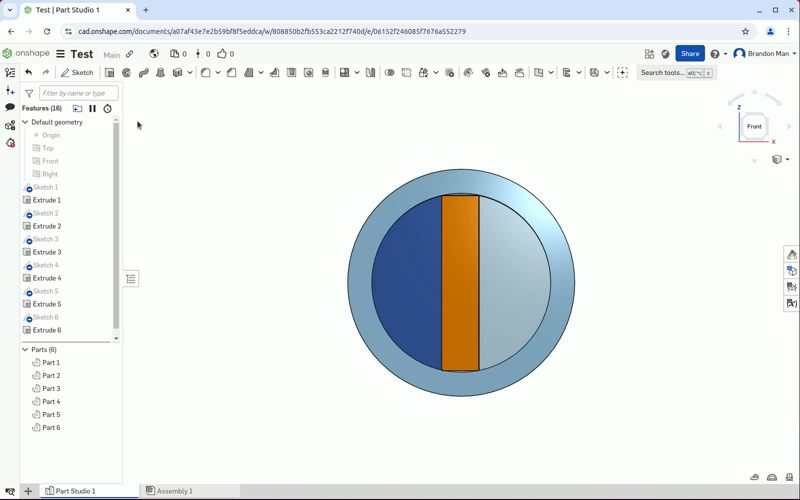
key(shift+h)
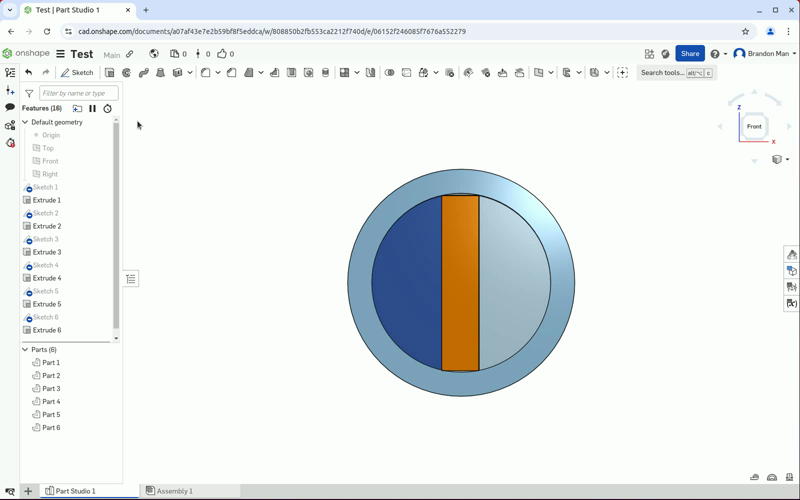
key(shift+h)
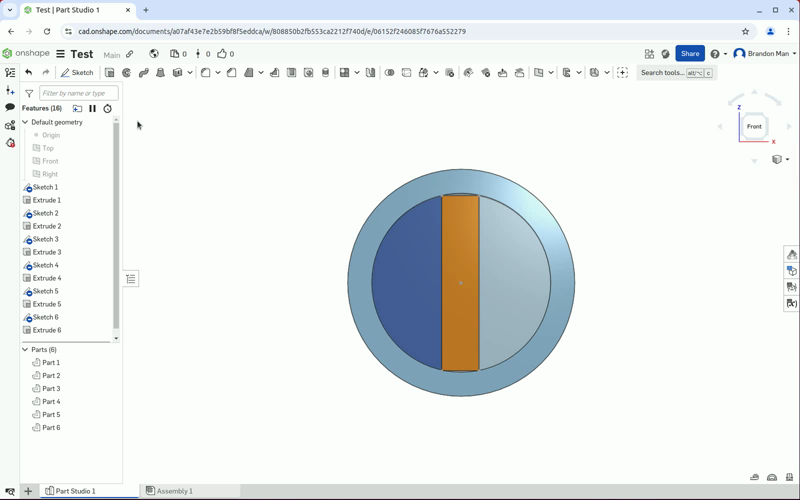
key(shift+7)
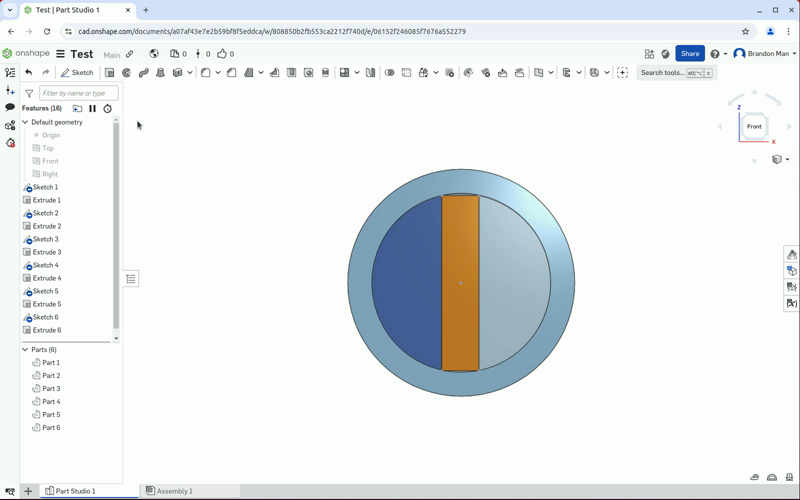
key(left, 2)
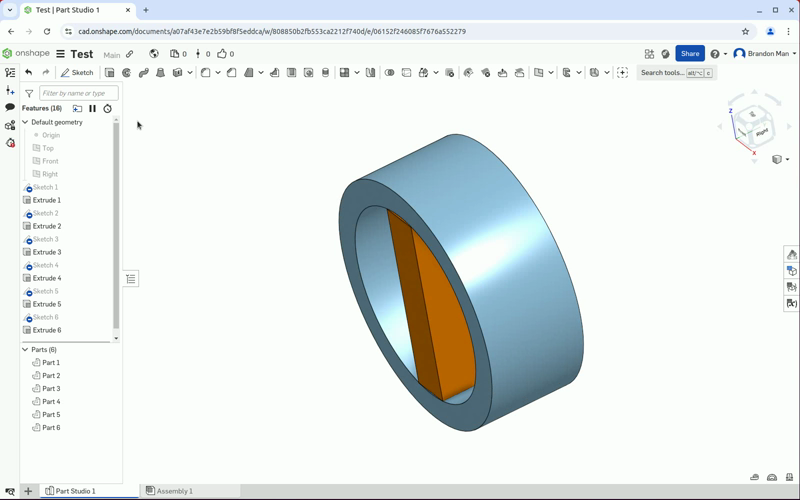
key(down, 2)
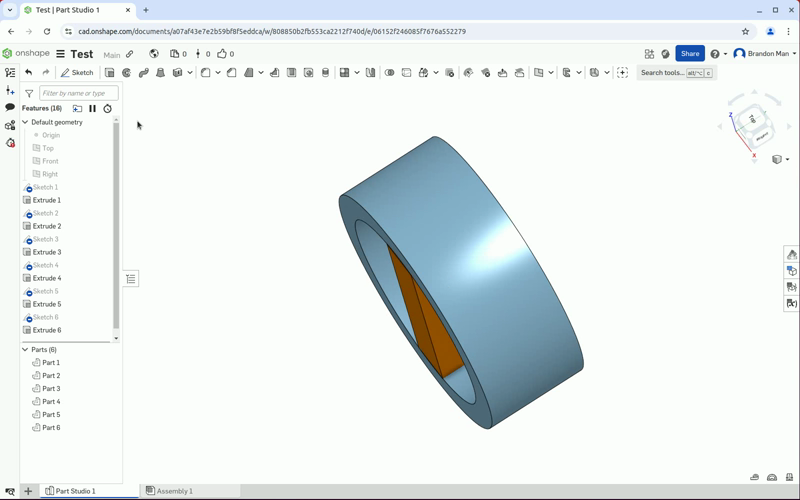
key(up, 2)
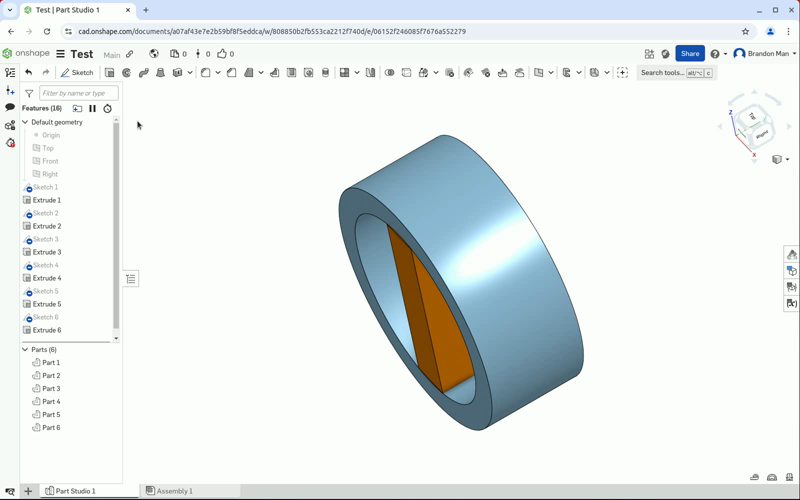
key(right, 2)
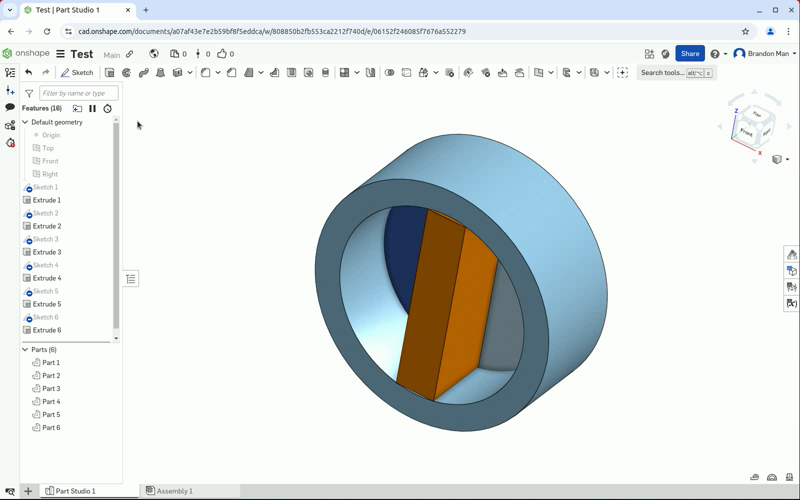
mouse_move(69, 189)
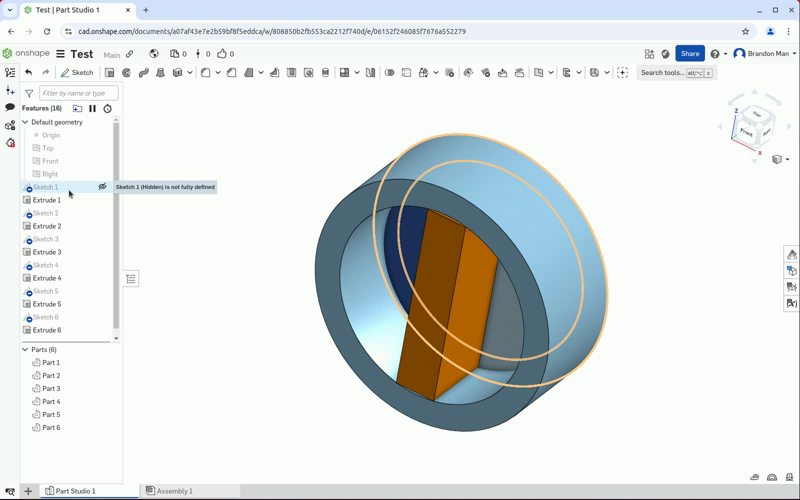
click(69, 189)